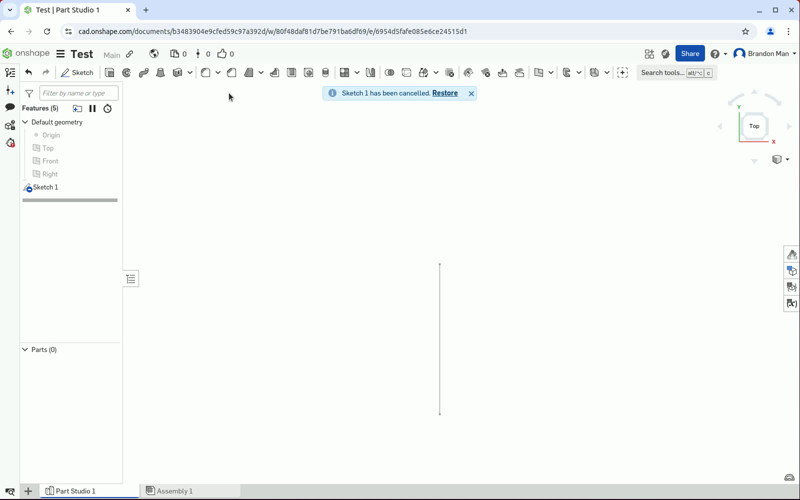
key(shift+h)
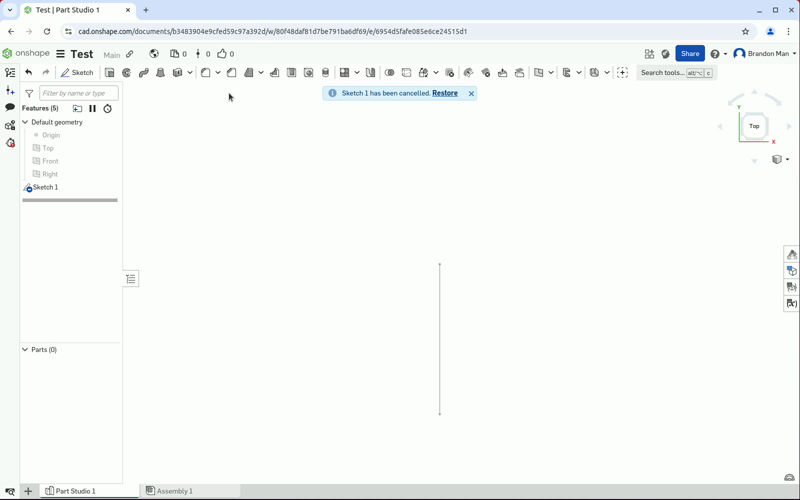
key(shift+s)
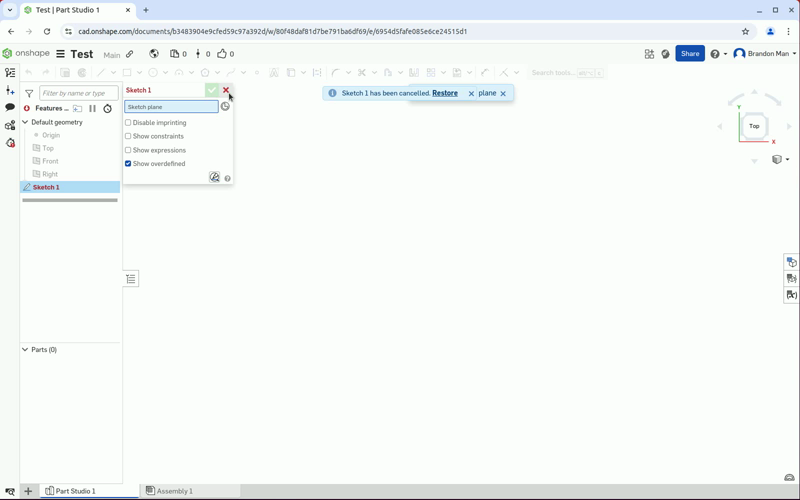
mouse_move(73, 150)
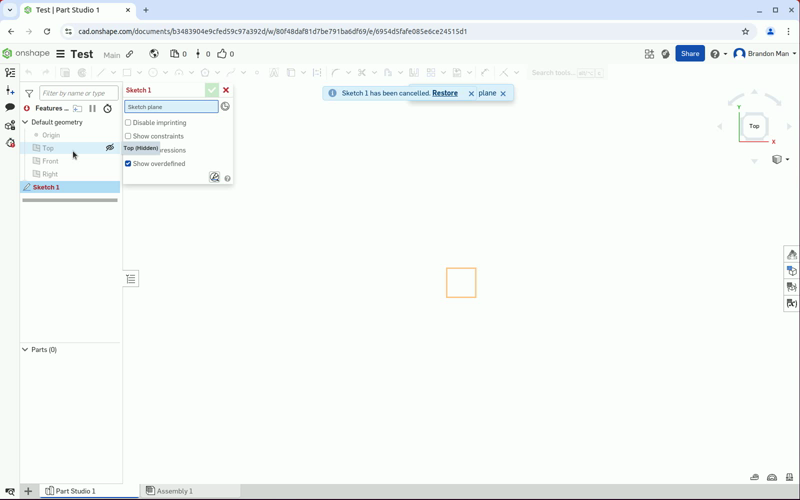
click(73, 150)
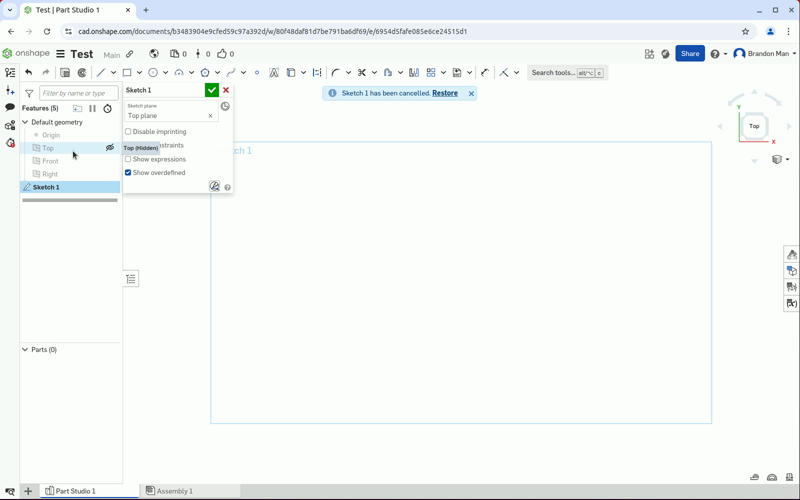
mouse_move(73, 352)
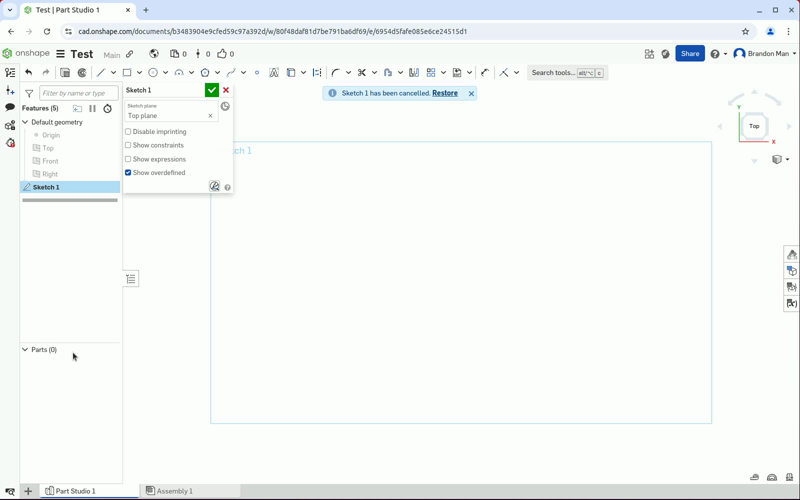
key(y)
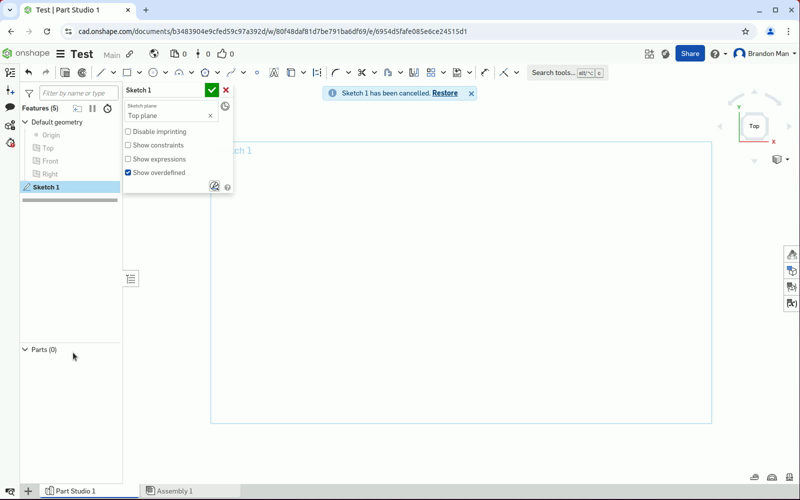
key(c)
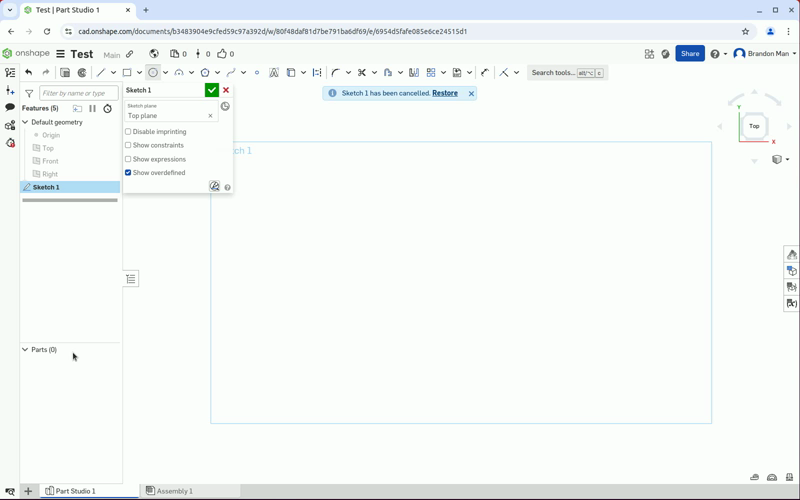
key_down(shift)
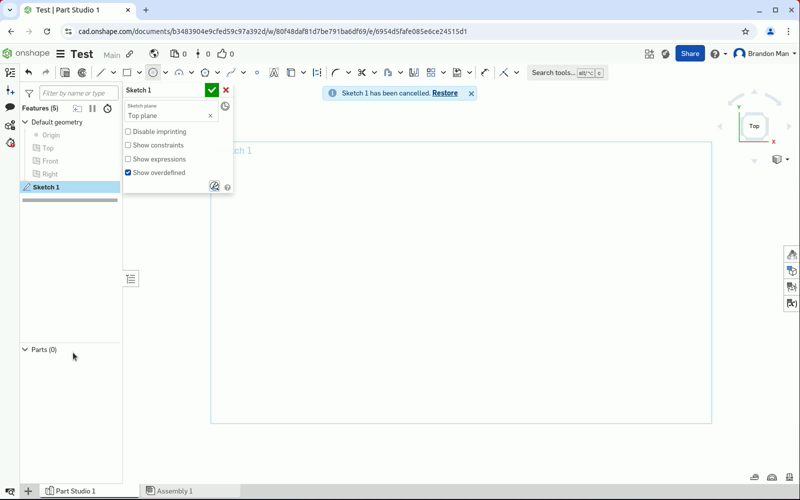
mouse_move(461, 282)
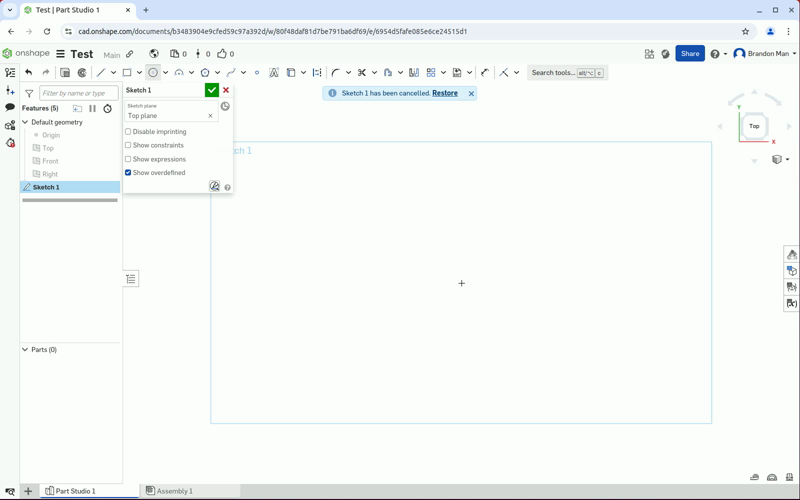
click(461, 282)
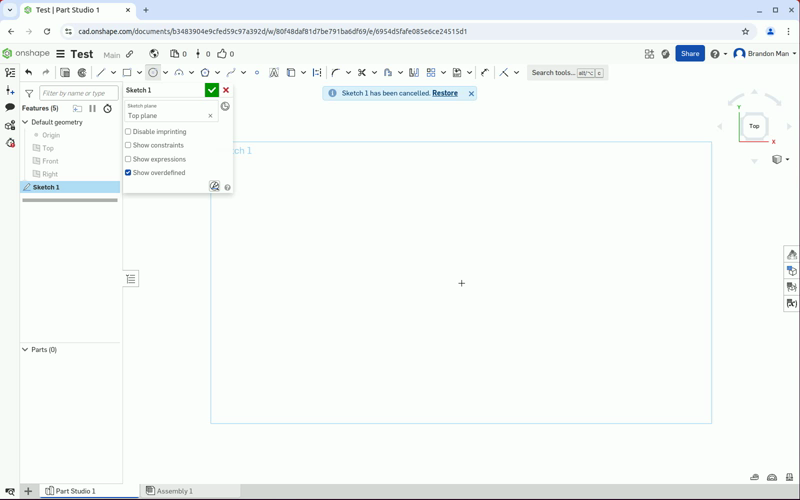
key_up(shift)
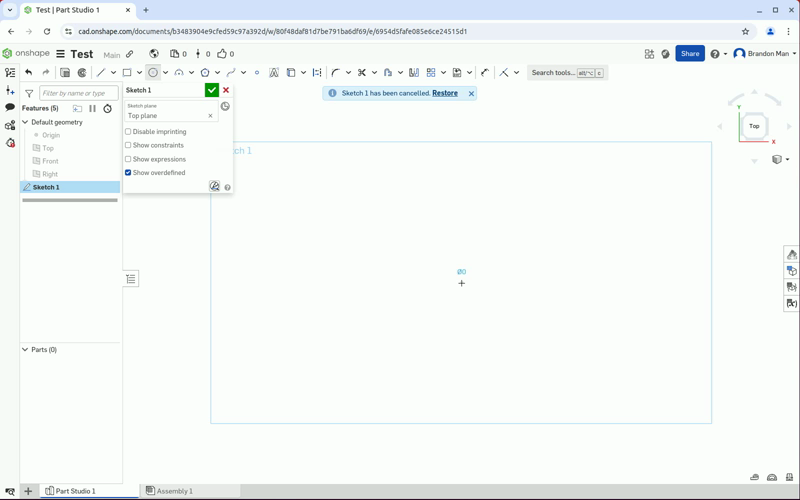
mouse_move(493, 282)
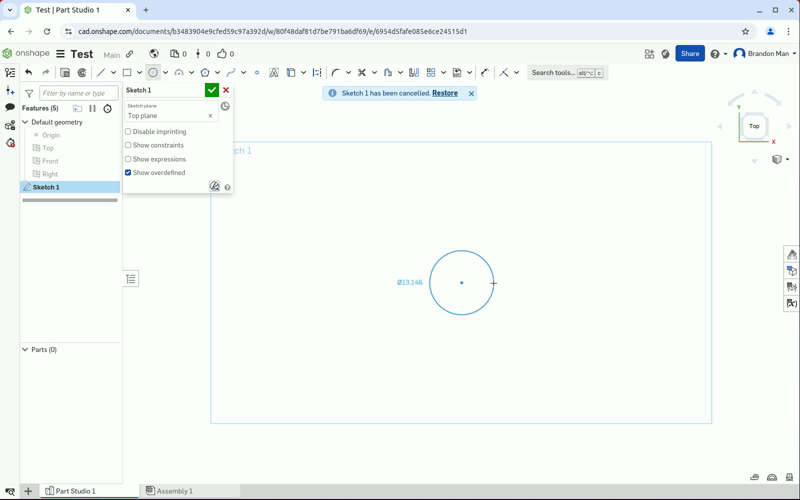
click(493, 282)
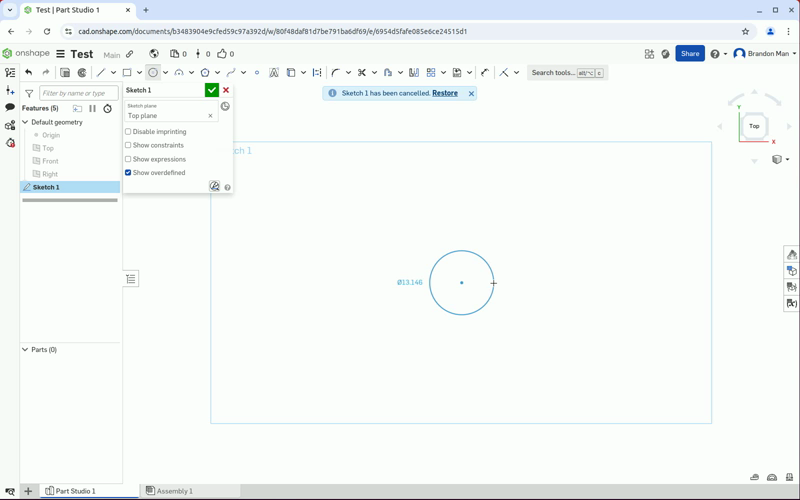
key(esc)
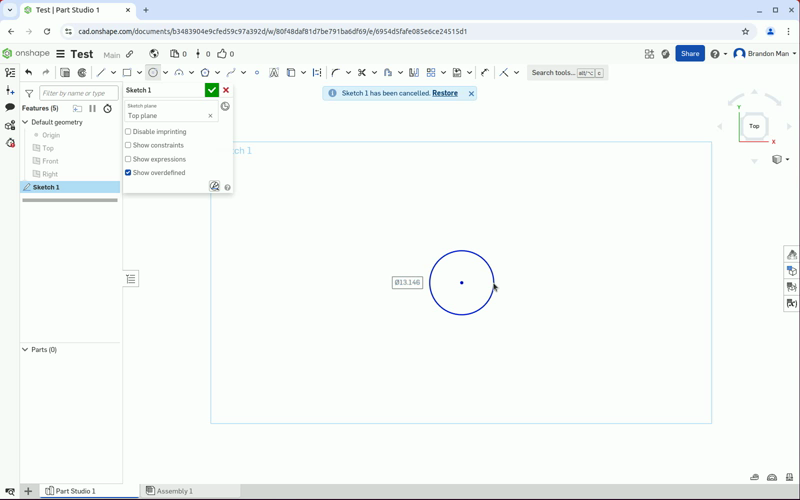
mouse_move(464, 304)
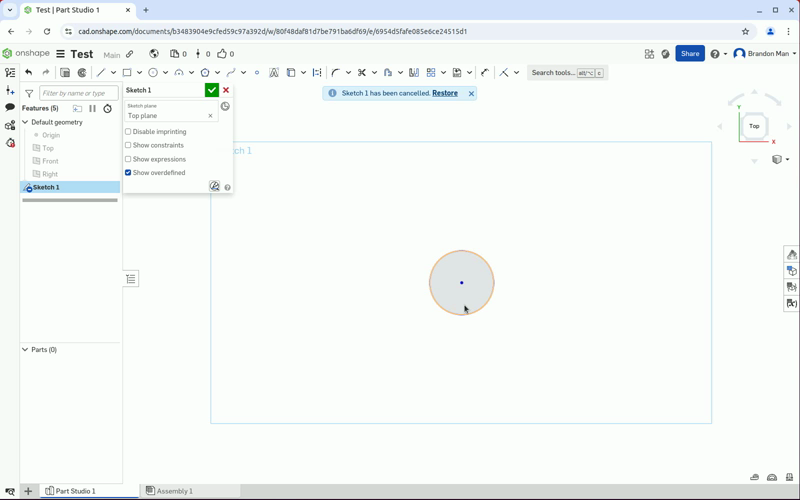
click(464, 304)
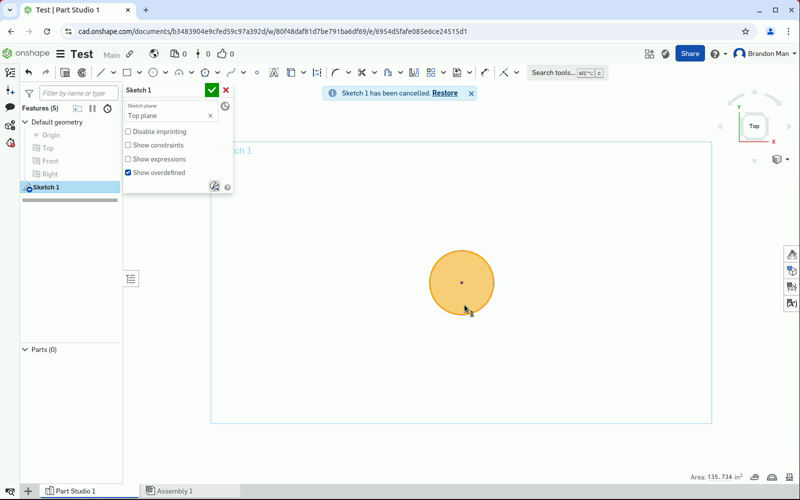
mouse_move(73, 352)
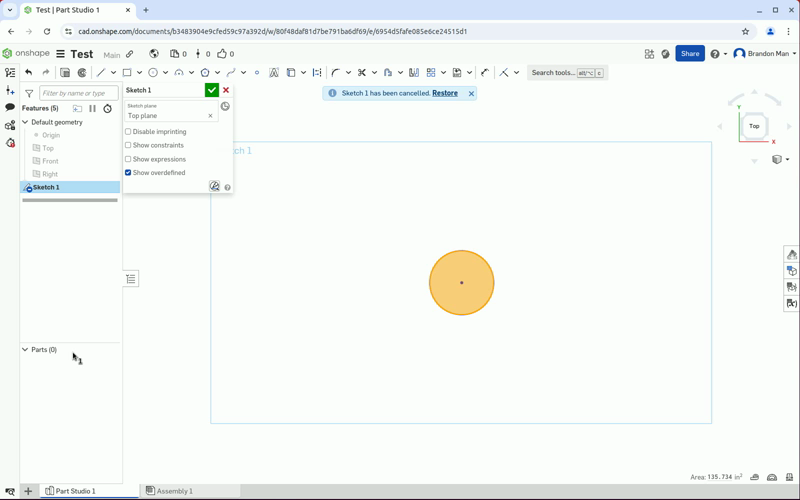
key(shift+y)
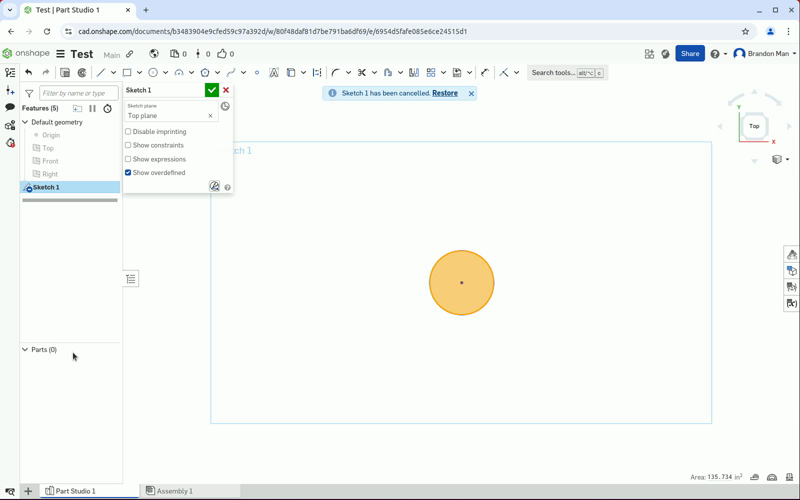
key(shift+e)
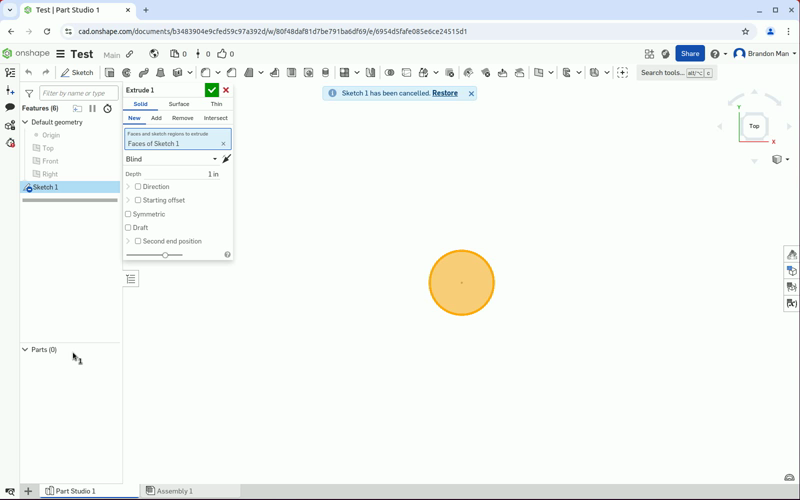
mouse_move(143, 106)
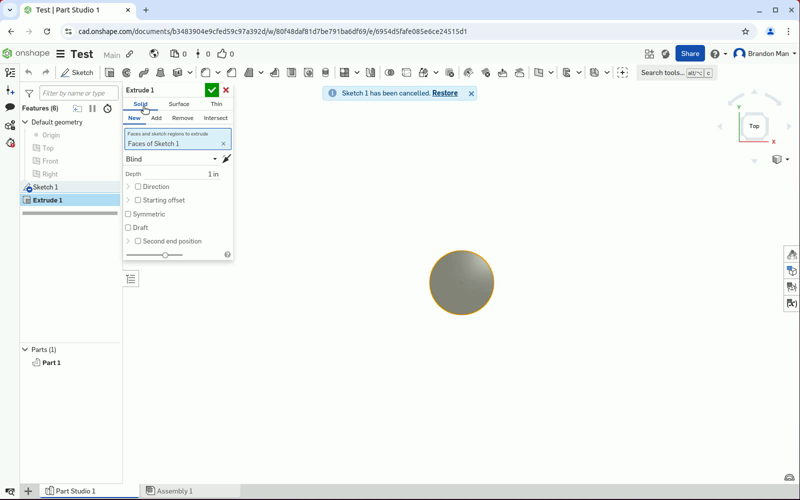
click(143, 106)
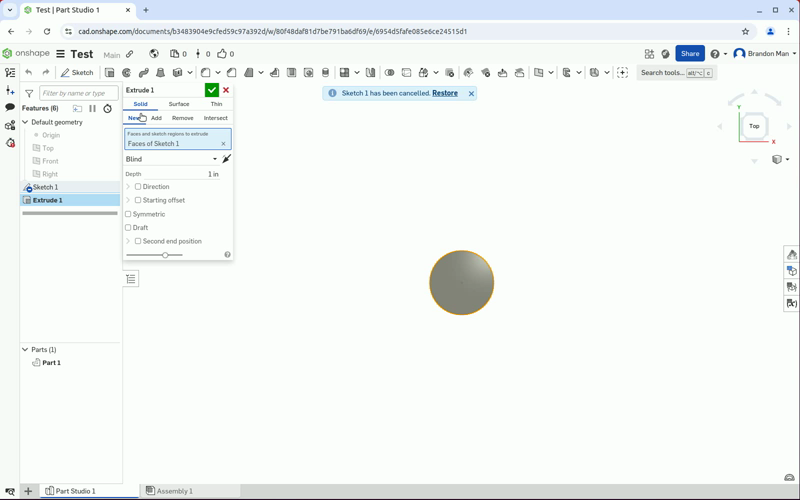
mouse_move(137, 120)
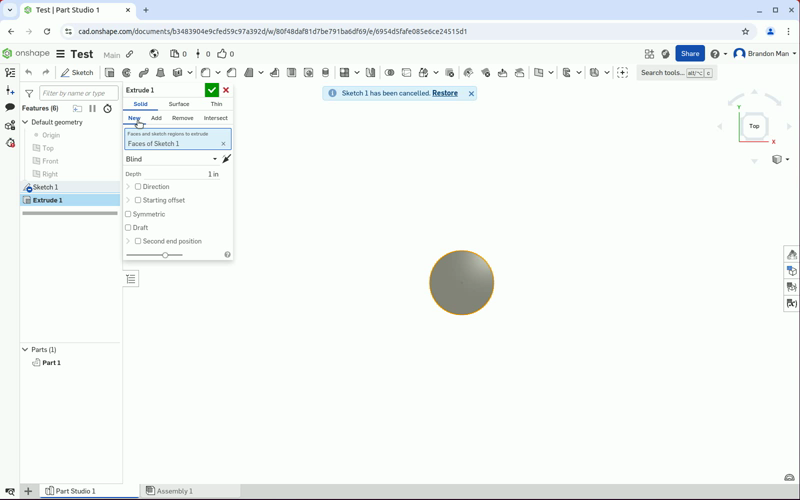
click(137, 120)
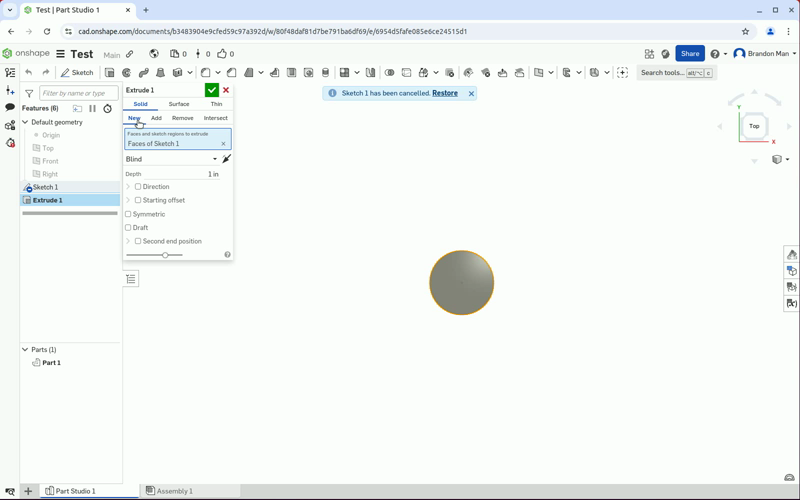
key(tab, 4)
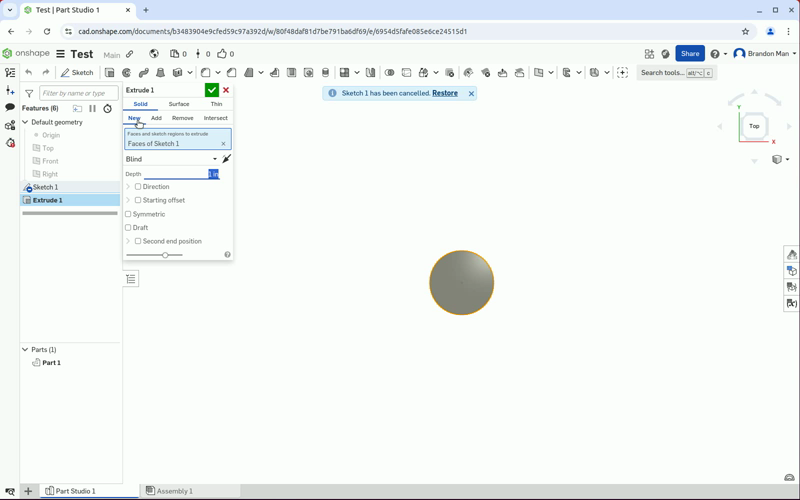
text(23.108)
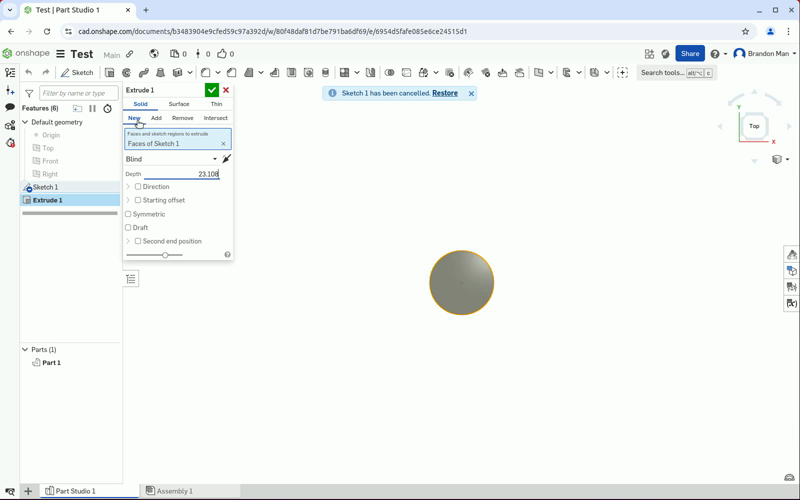
key(enter)
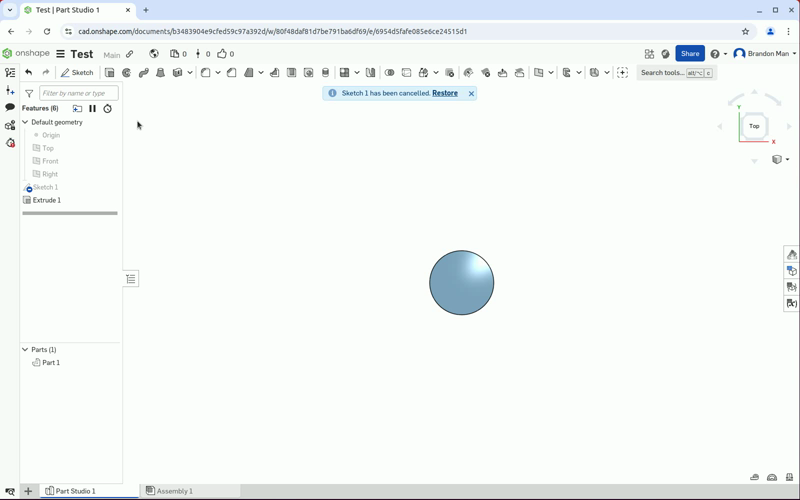
key(shift+h)
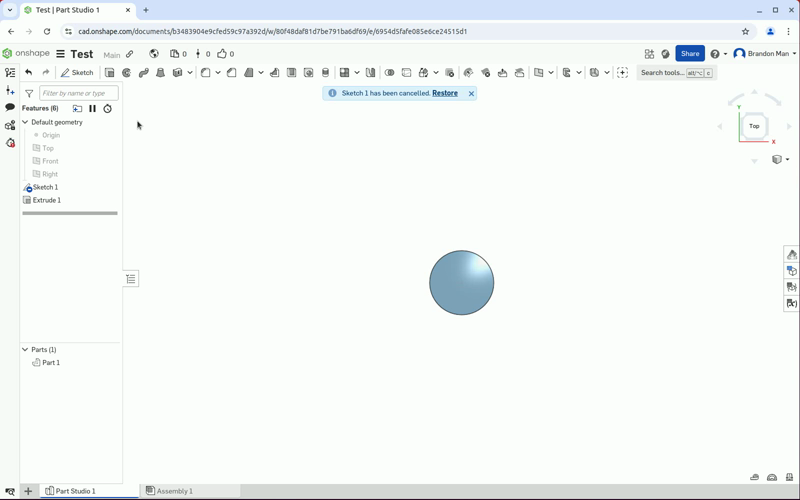
key(shift+h)
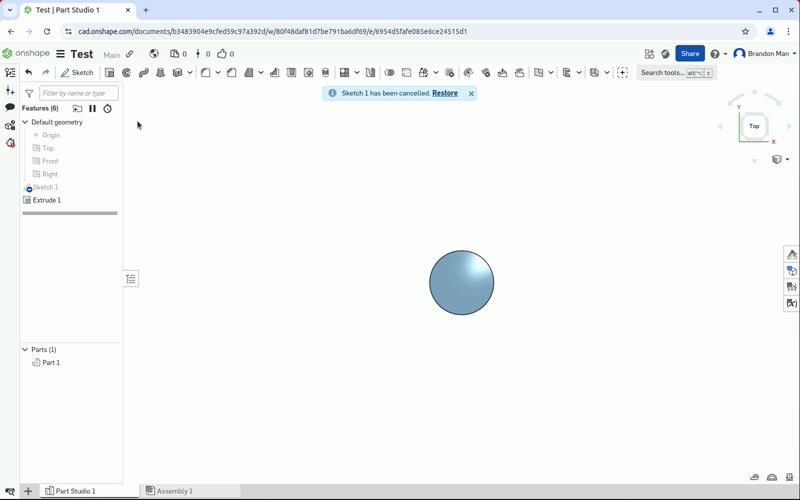
mouse_move(73, 189)
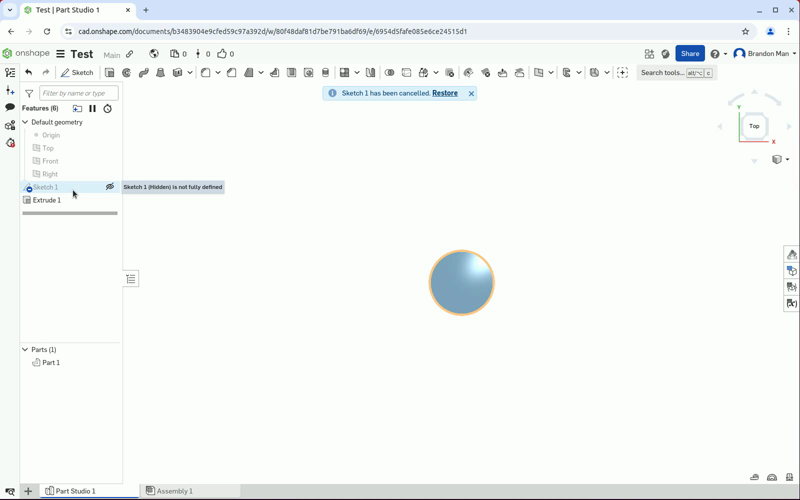
click(73, 189)
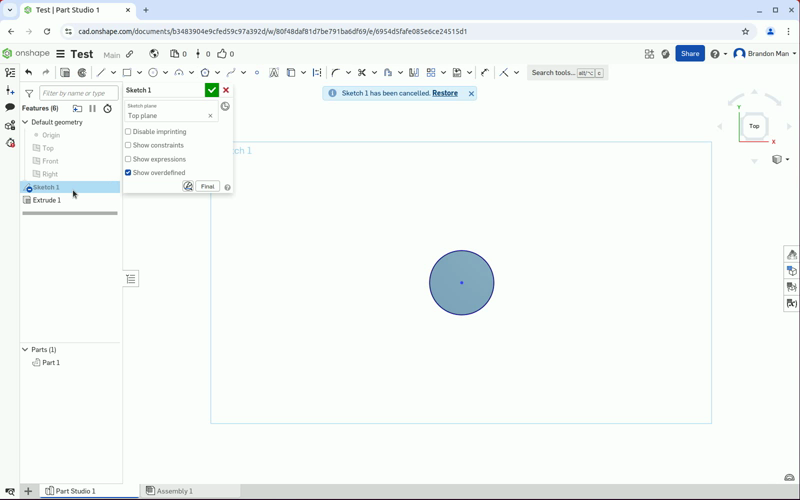
mouse_move(229, 92)
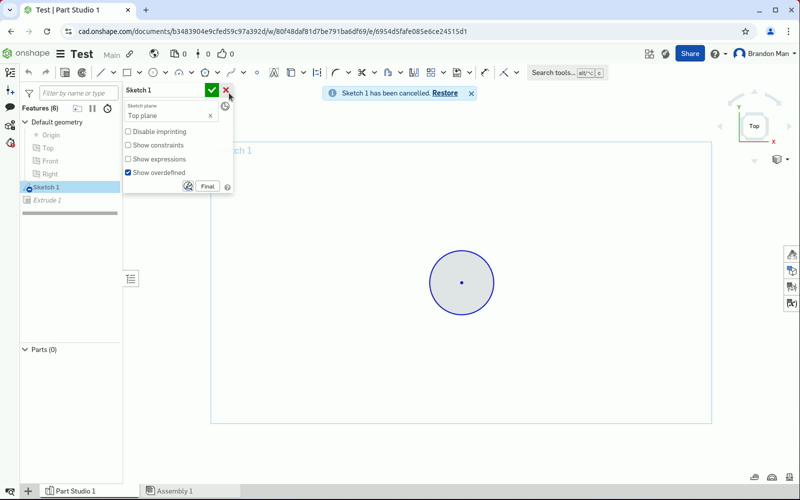
click(229, 92)
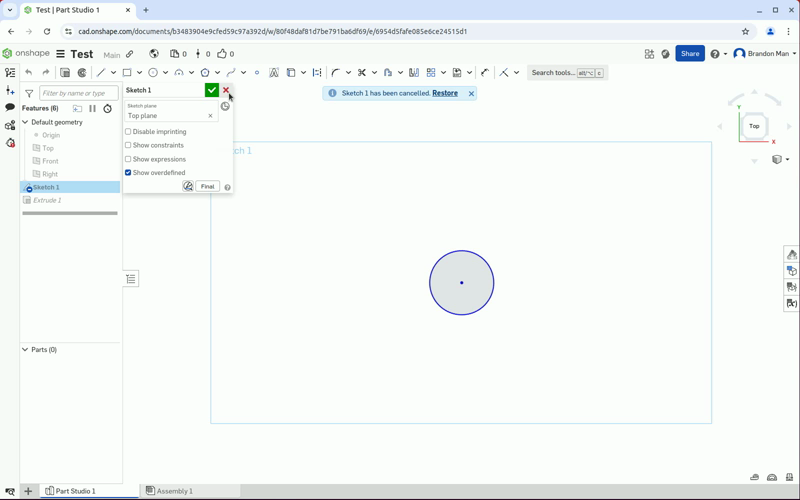
key(shift+s)
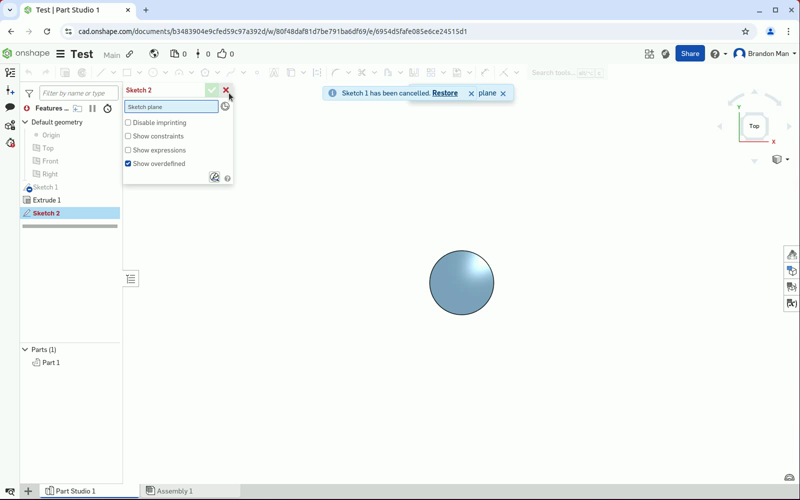
mouse_move(73, 150)
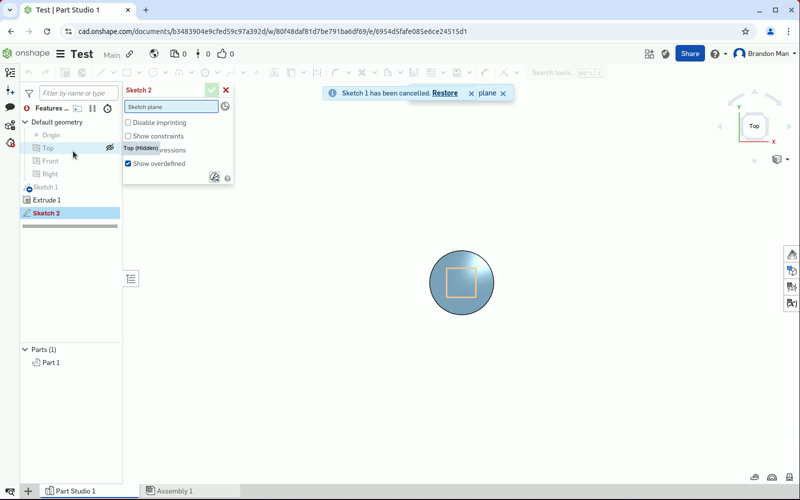
click(73, 150)
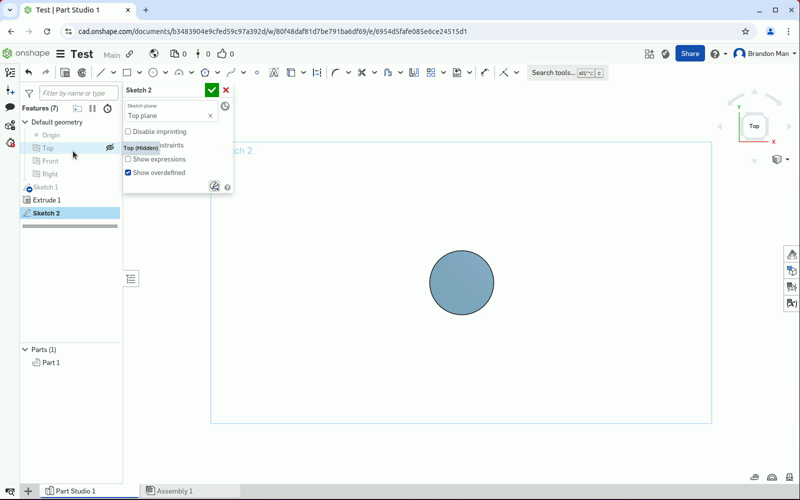
mouse_move(73, 352)
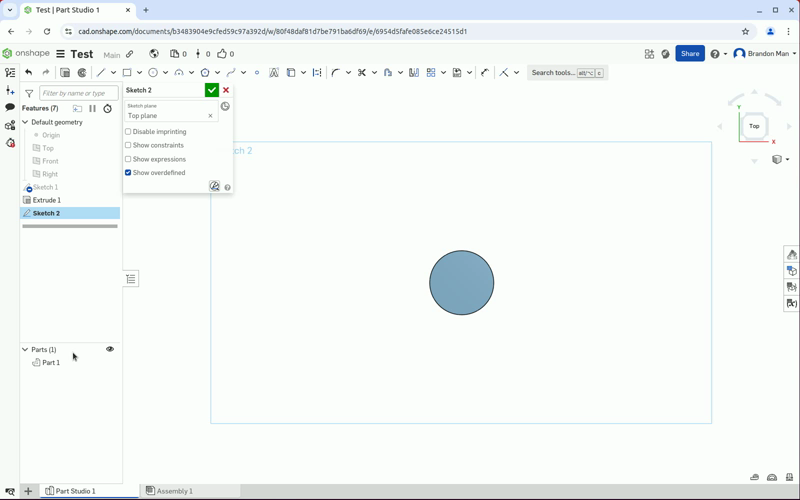
key(y)
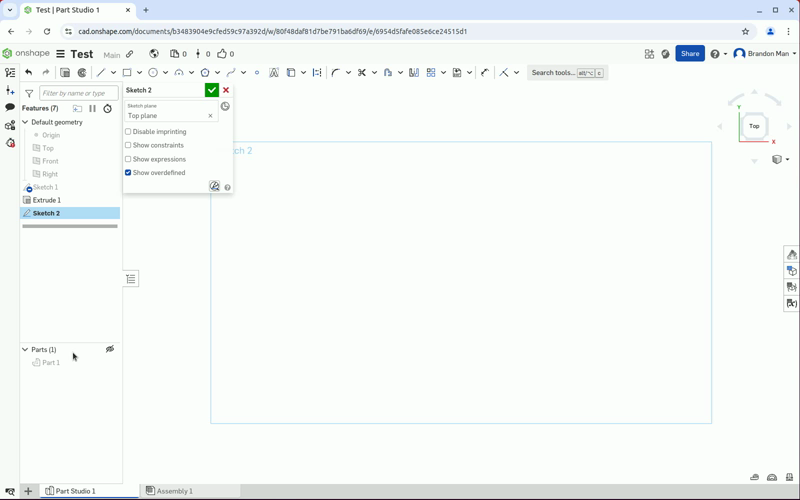
key(a)
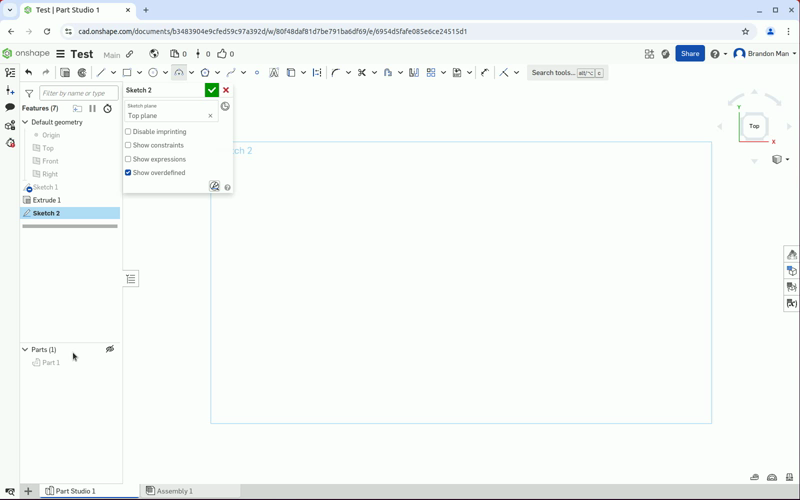
key_down(shift)
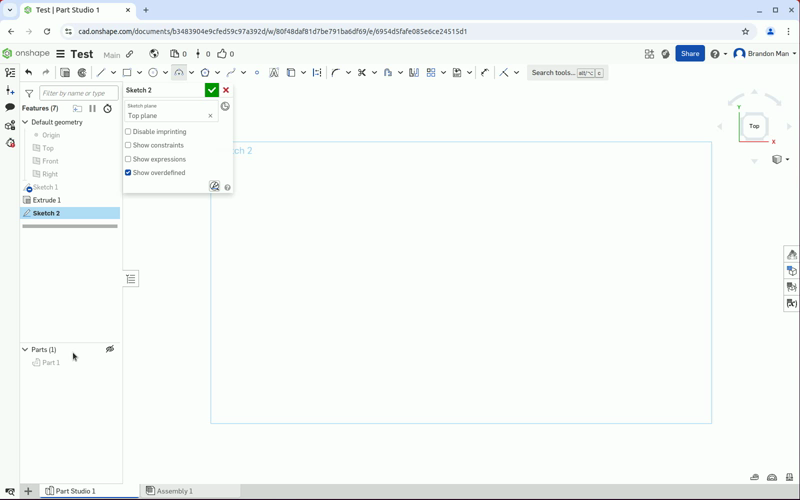
mouse_move(460, 252)
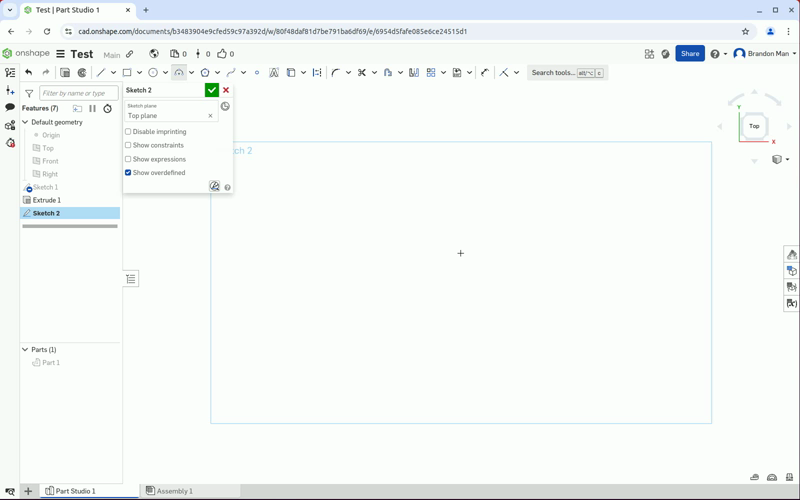
click(460, 252)
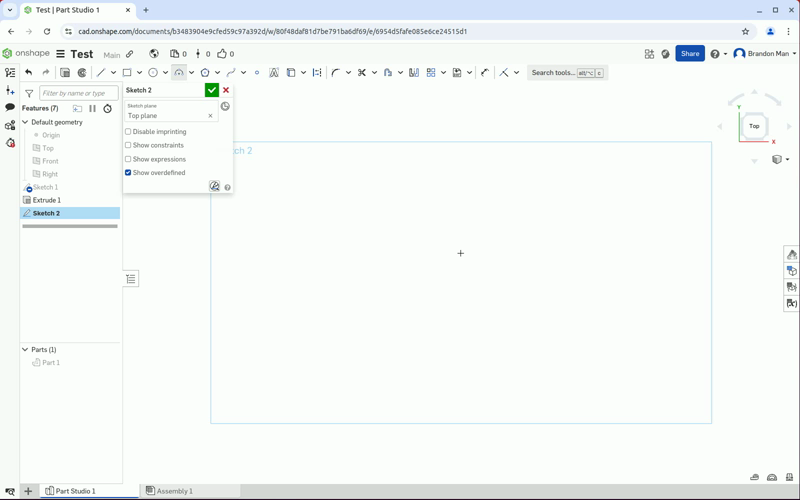
key_up(shift)
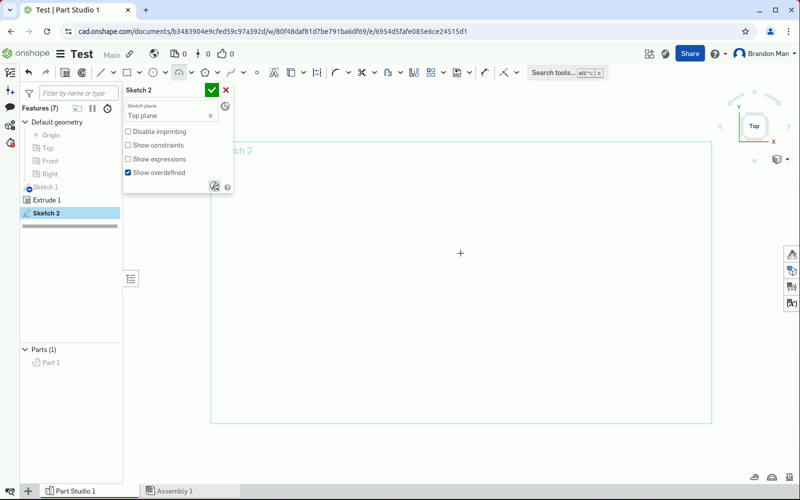
key_down(shift)
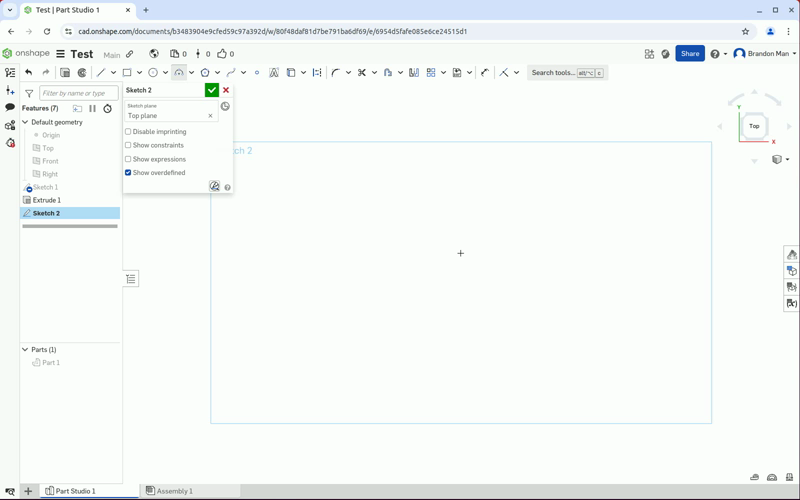
mouse_move(492, 284)
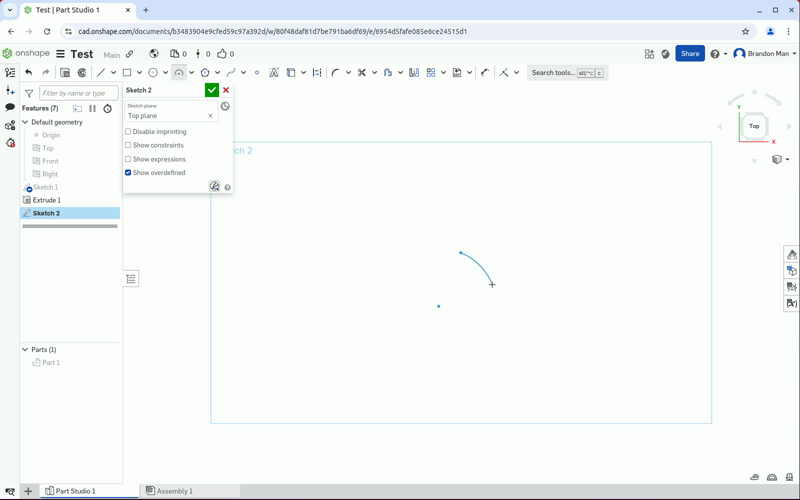
click(492, 284)
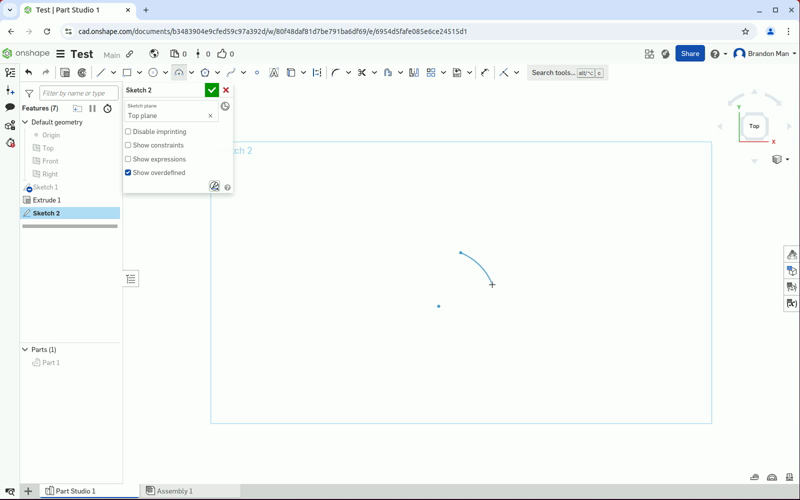
mouse_move(483, 261)
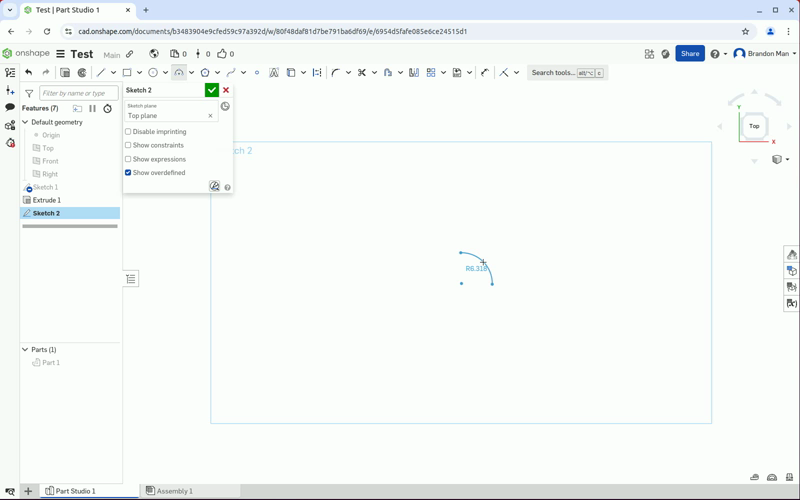
click(483, 261)
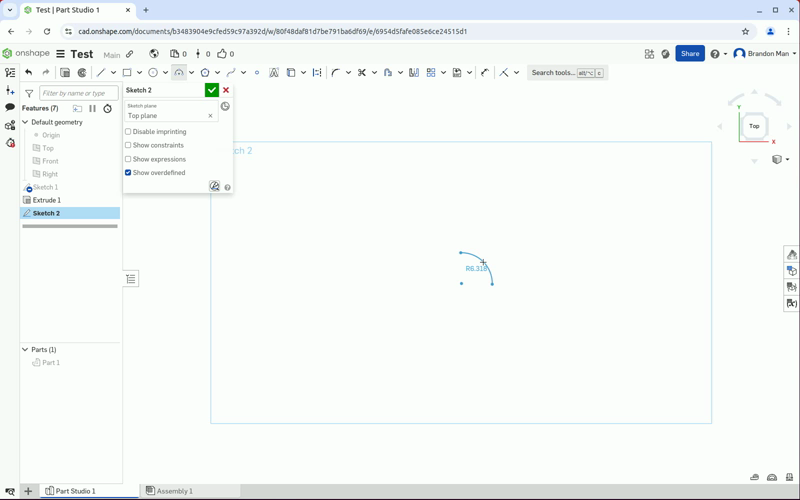
key_up(shift)
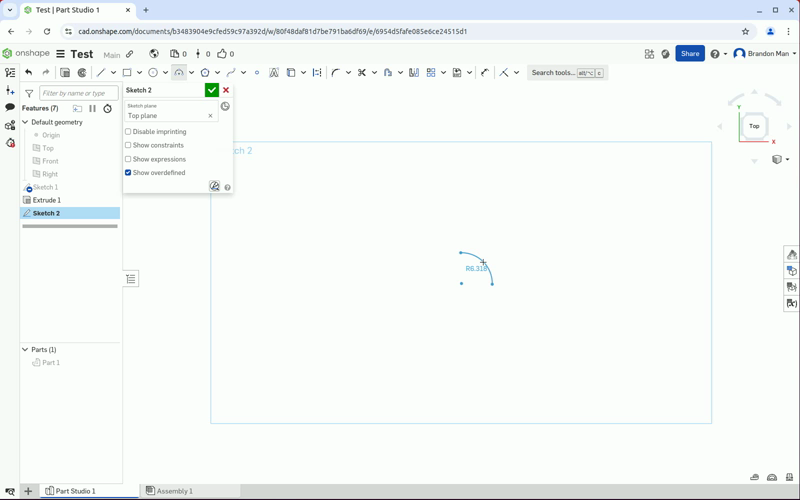
mouse_move(492, 284)
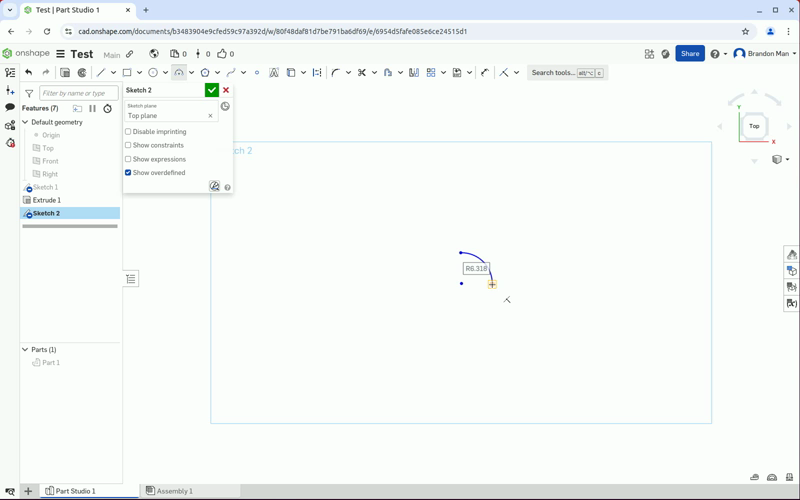
click(492, 284)
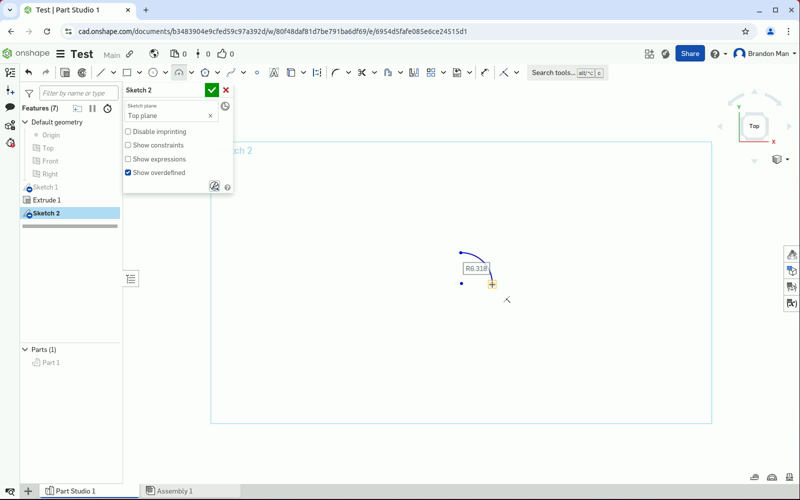
key_down(shift)
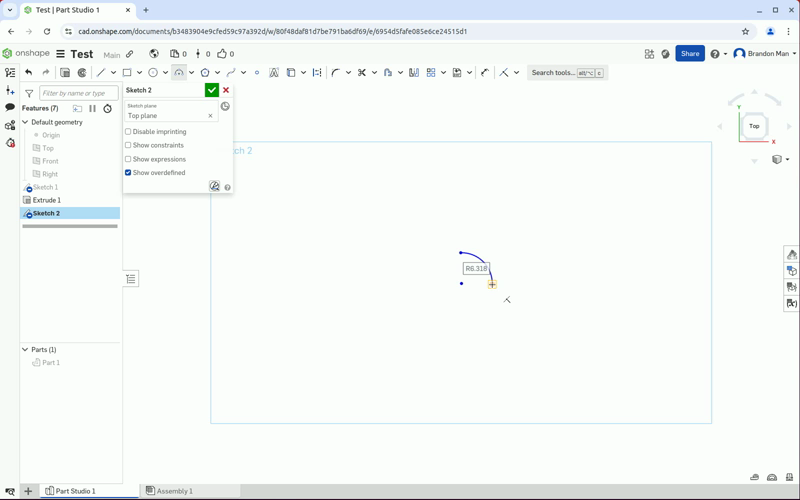
mouse_move(523, 252)
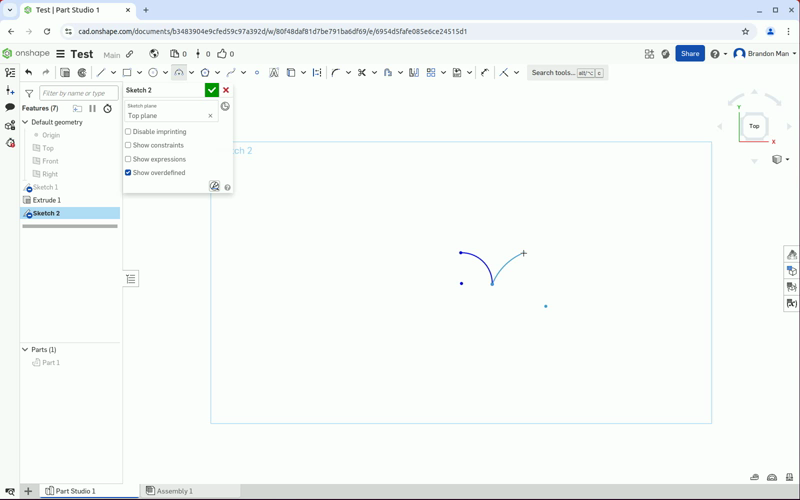
click(523, 252)
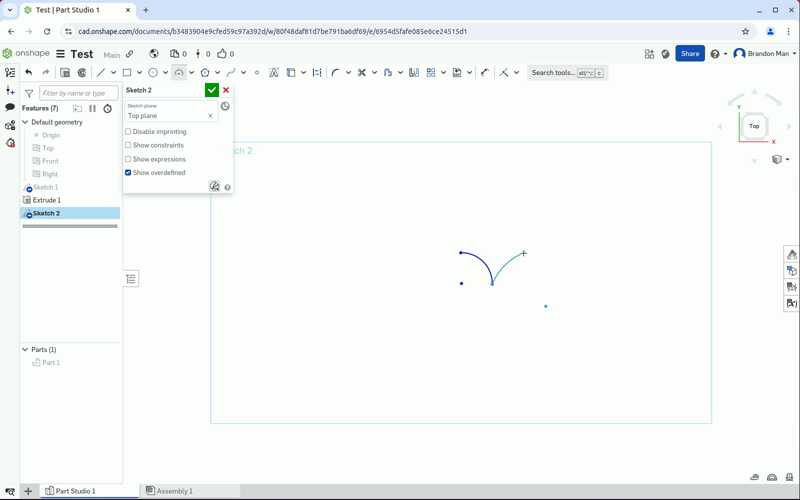
mouse_move(501, 261)
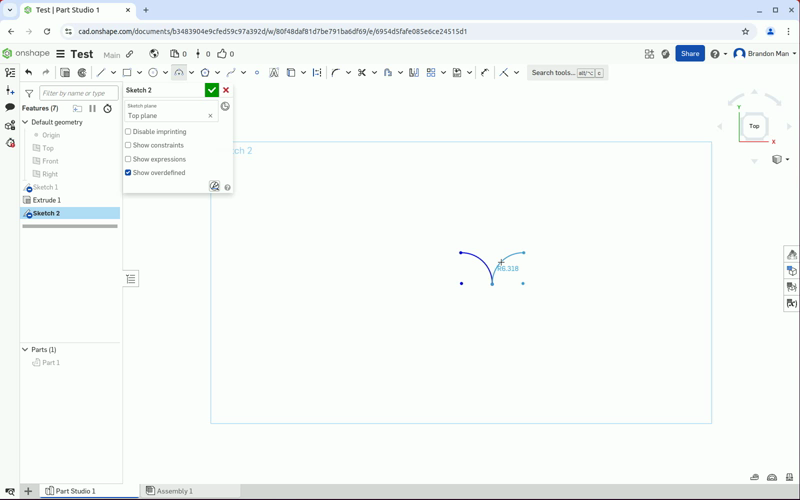
click(501, 261)
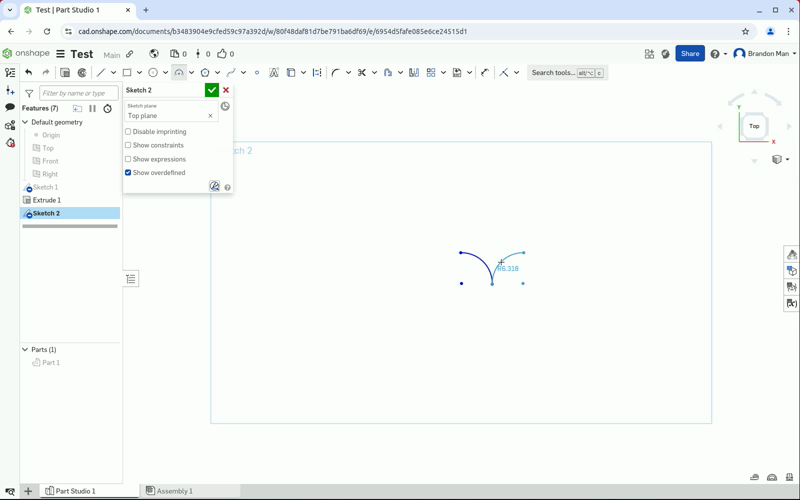
key_up(shift)
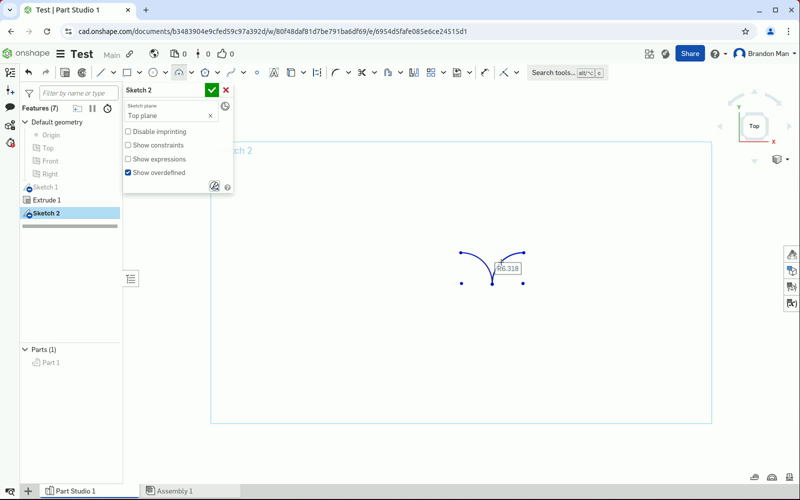
key(esc)
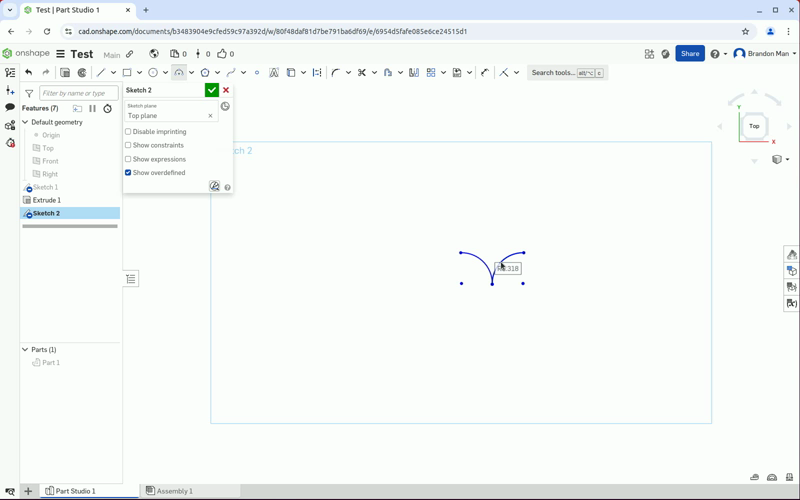
key(l)
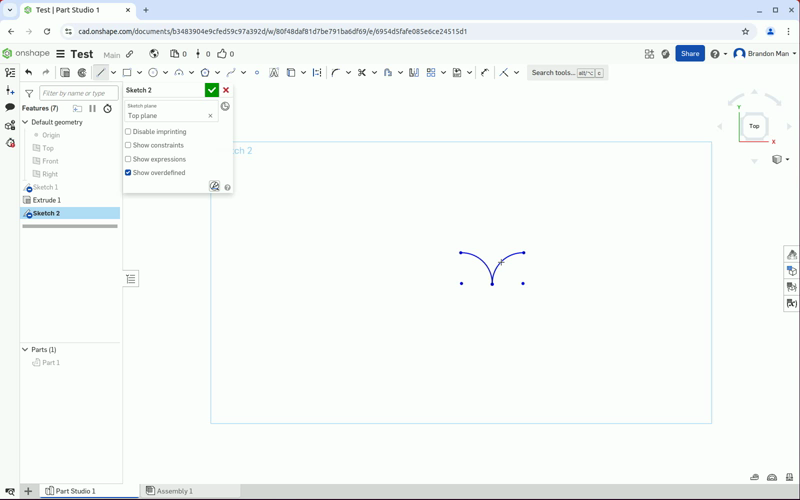
mouse_move(523, 252)
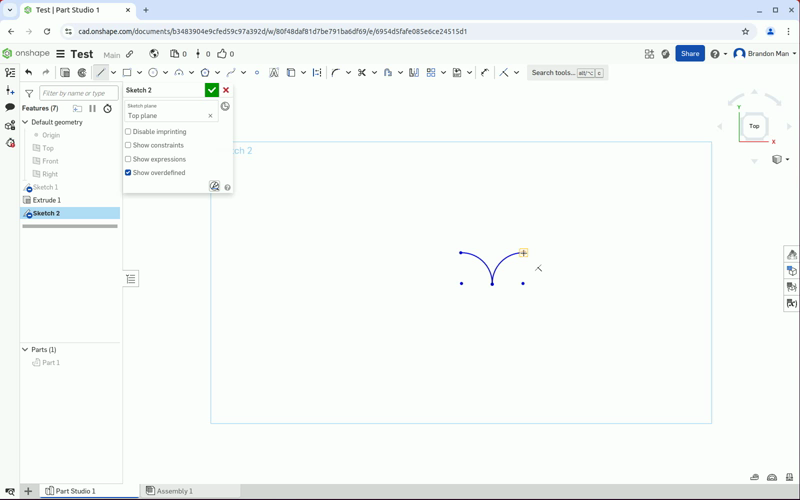
click(523, 252)
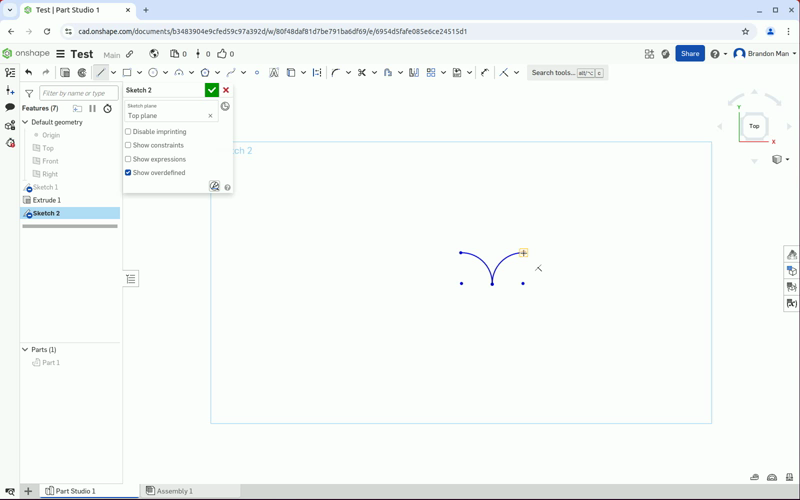
key_down(shift)
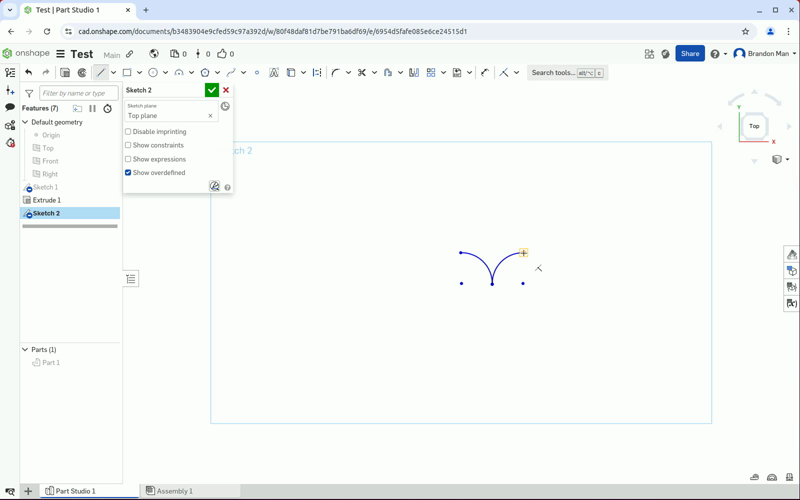
mouse_move(460, 252)
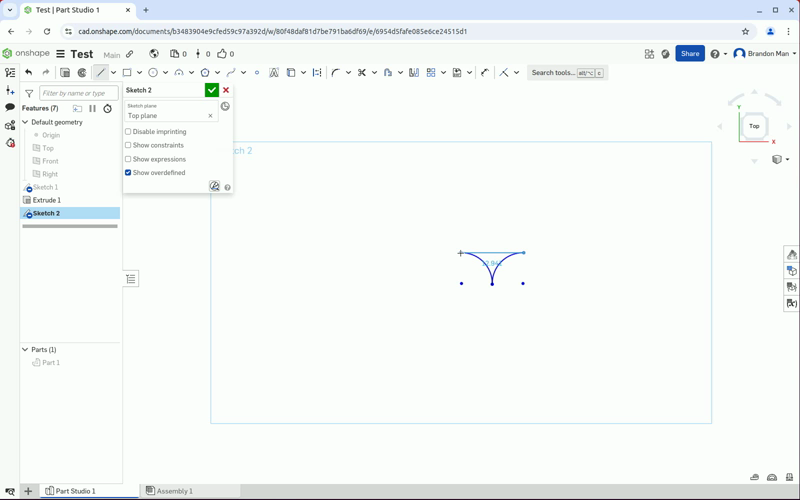
key_up(shift)
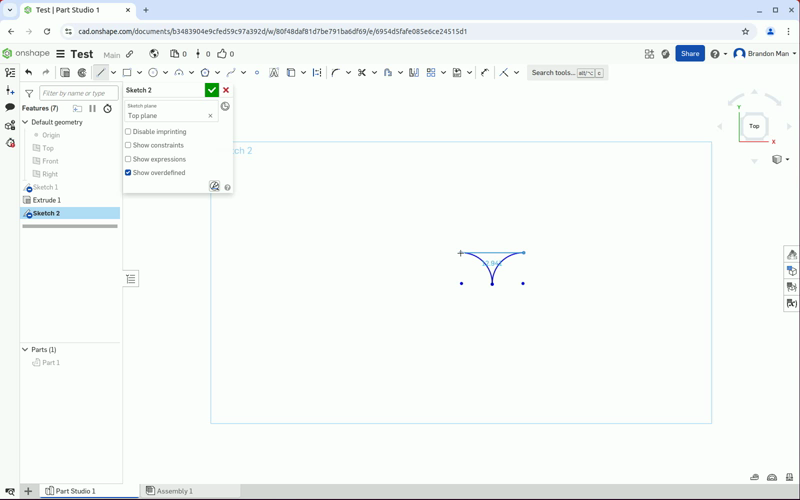
click(460, 252)
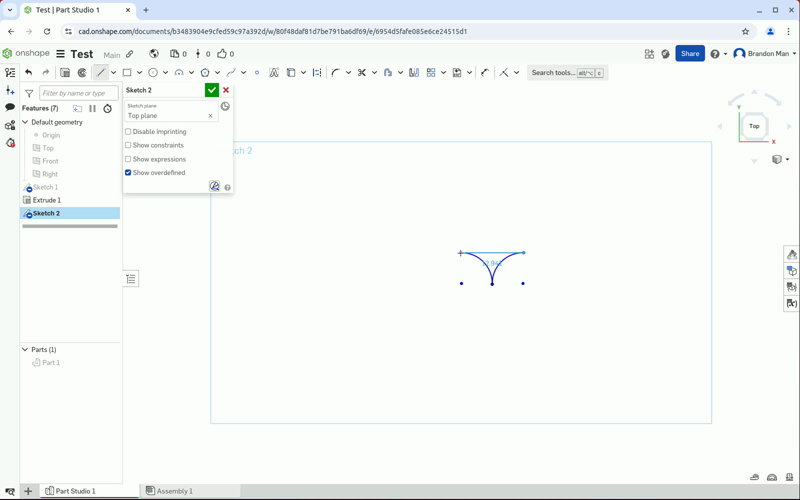
key(esc)
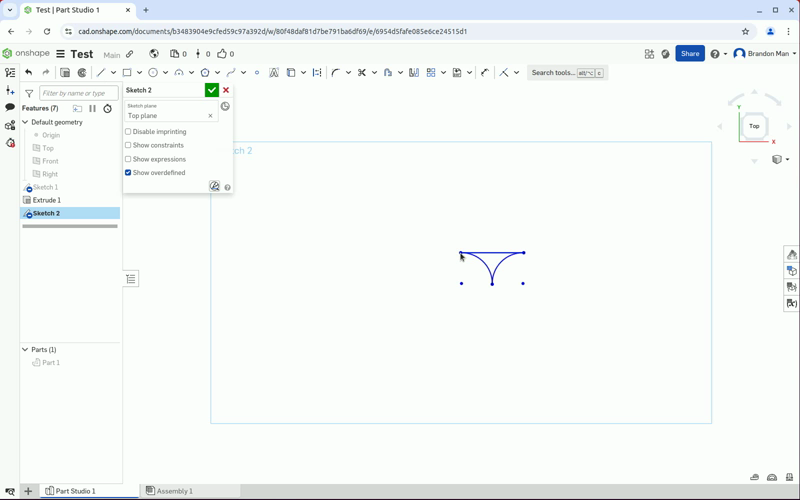
mouse_move(482, 270)
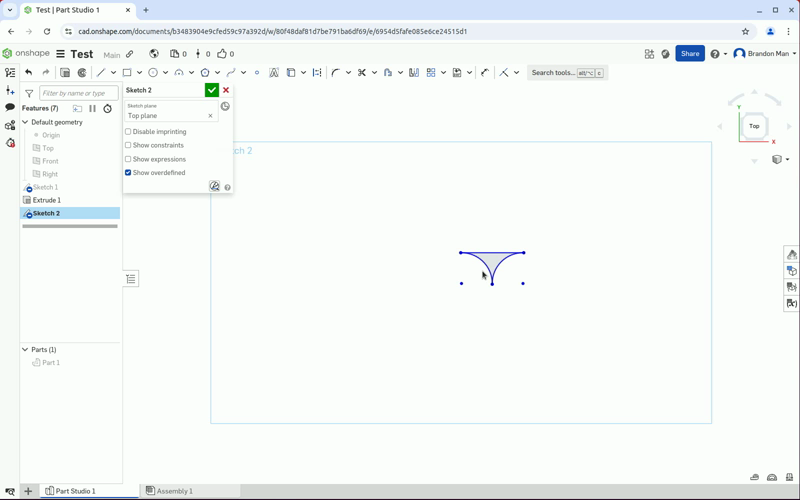
scroll(6)
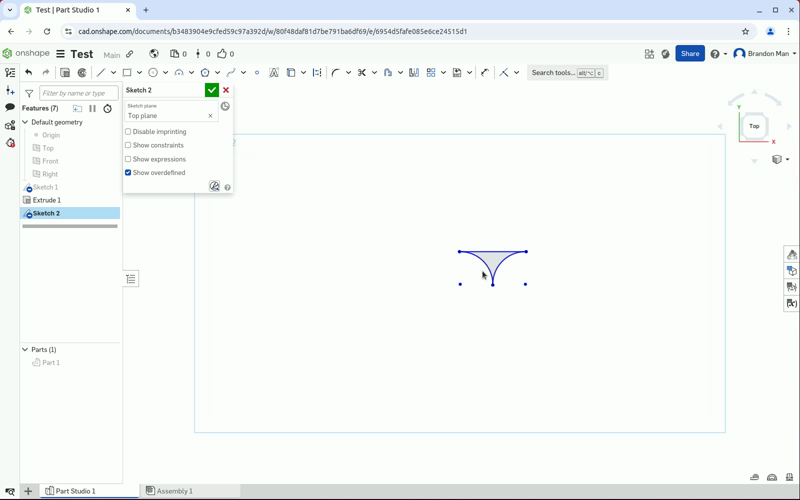
scroll(6)
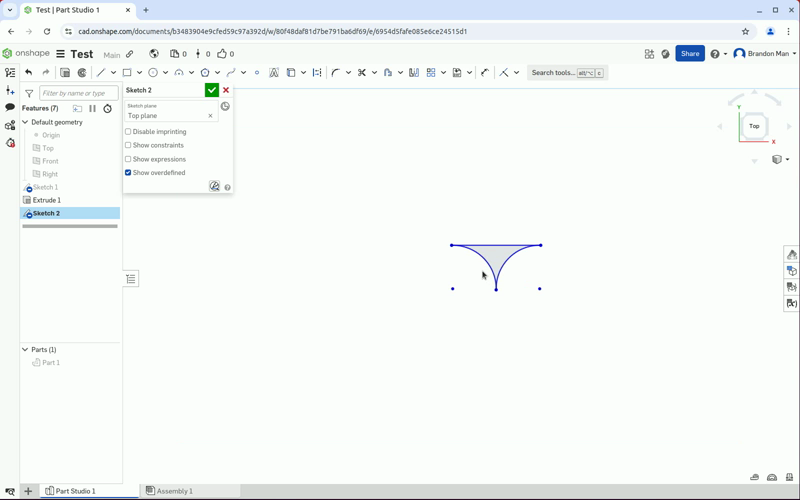
scroll(6)
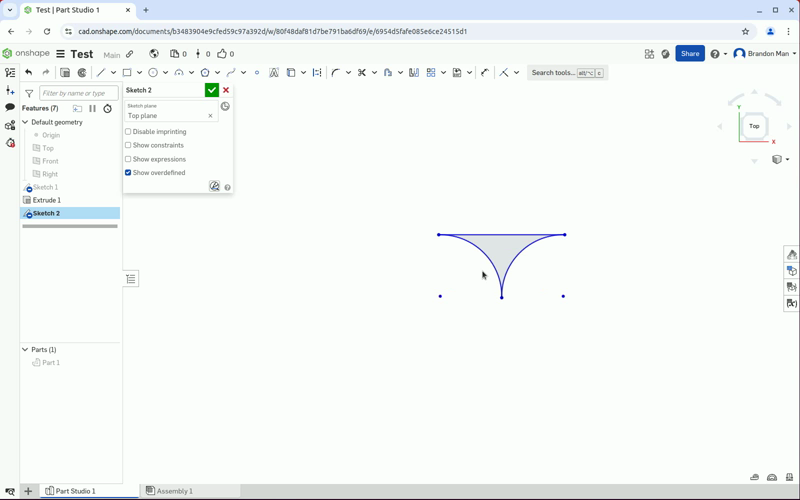
scroll(6)
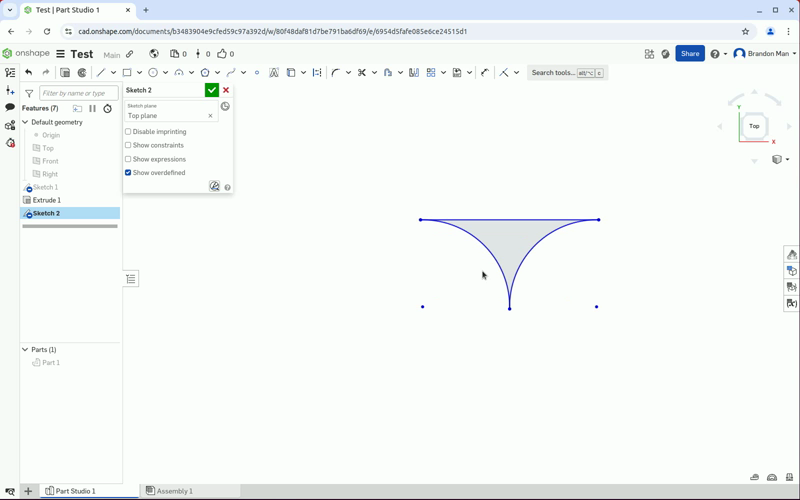
scroll(6)
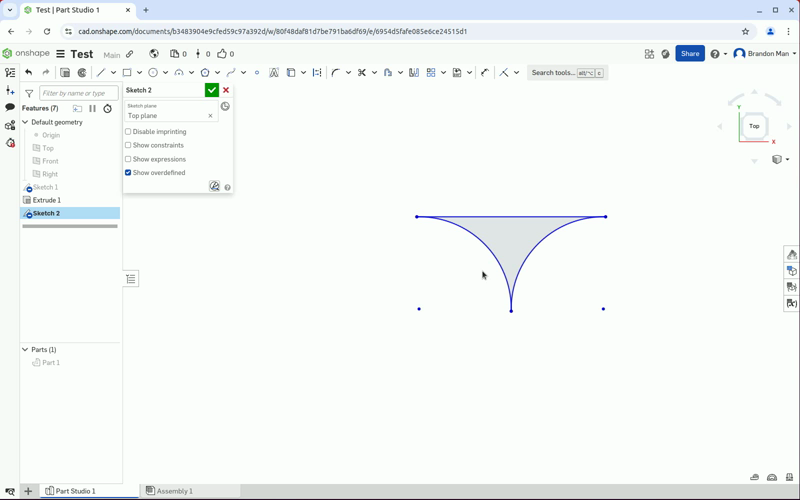
scroll(6)
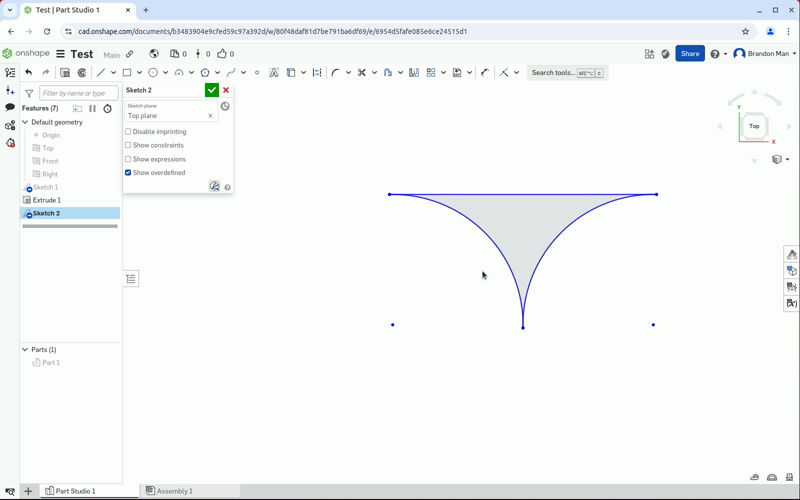
scroll(6)
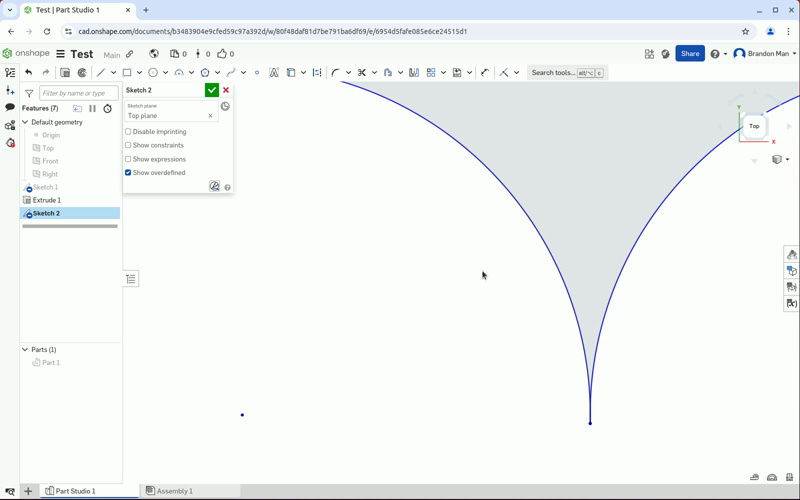
click(482, 270)
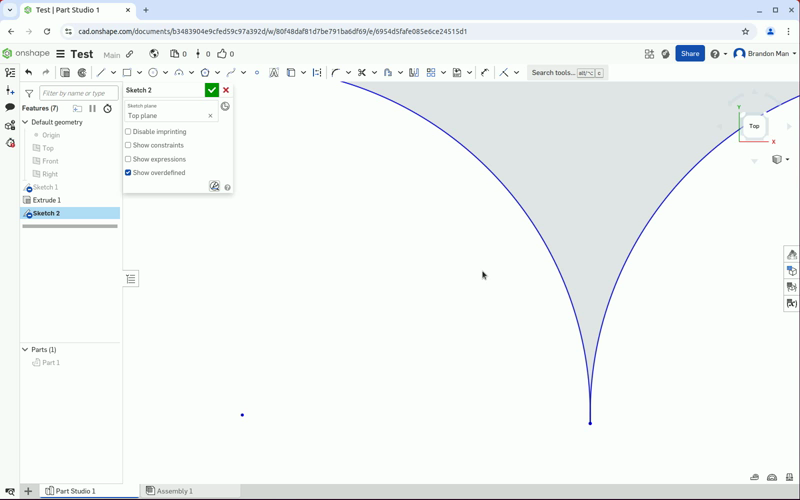
scroll(-6)
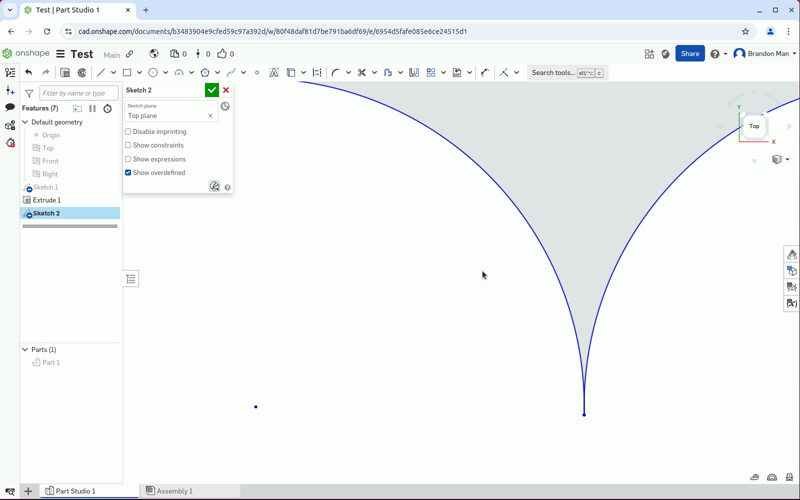
scroll(-6)
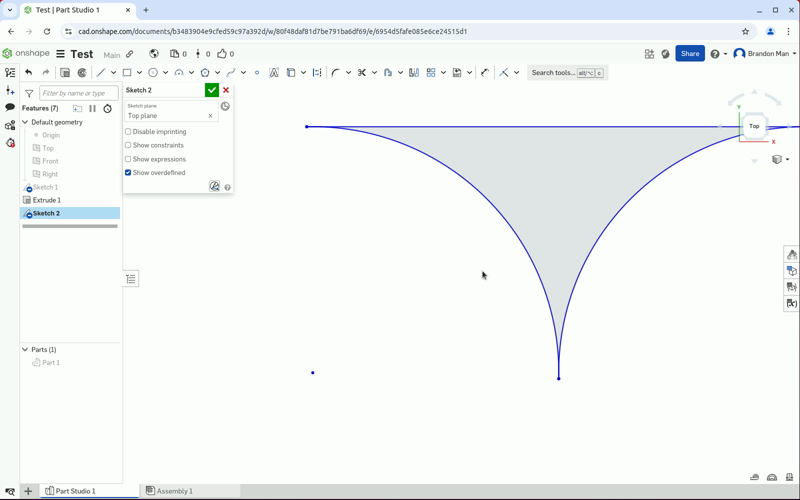
scroll(-6)
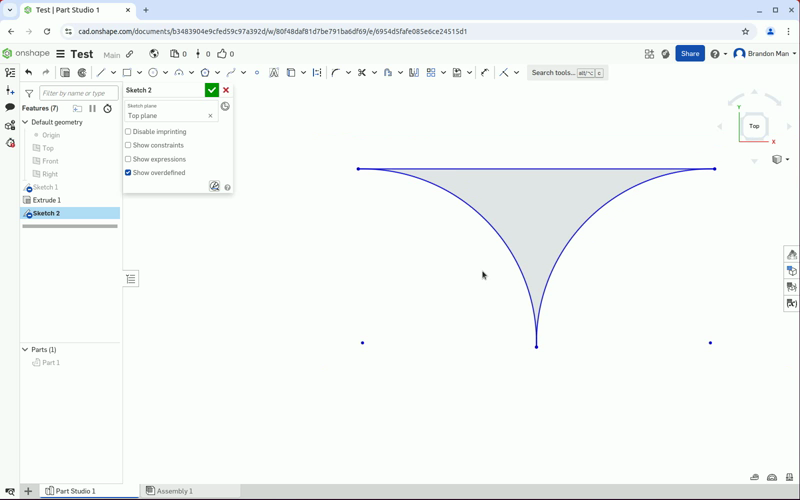
scroll(-6)
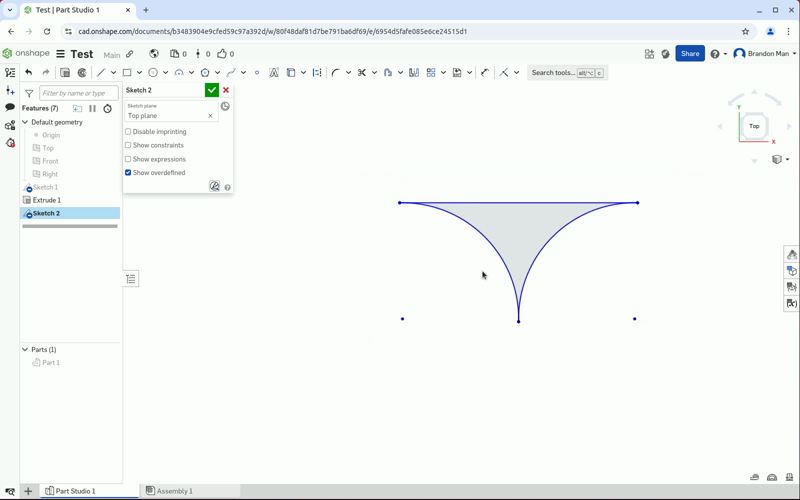
scroll(-6)
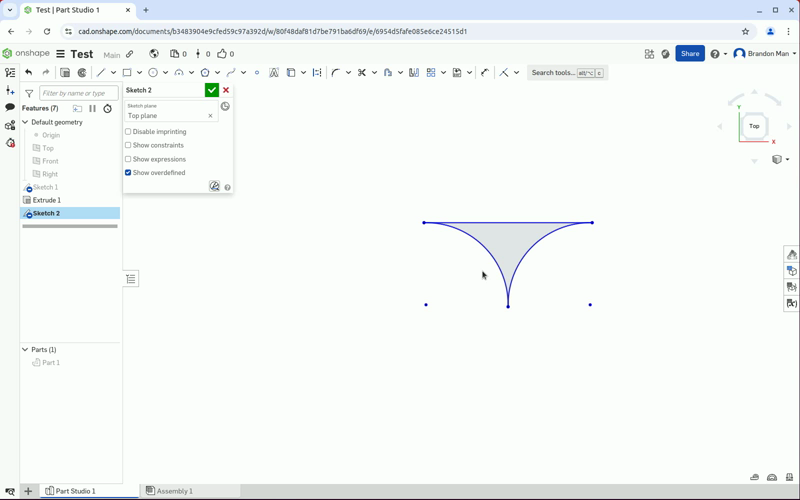
scroll(-6)
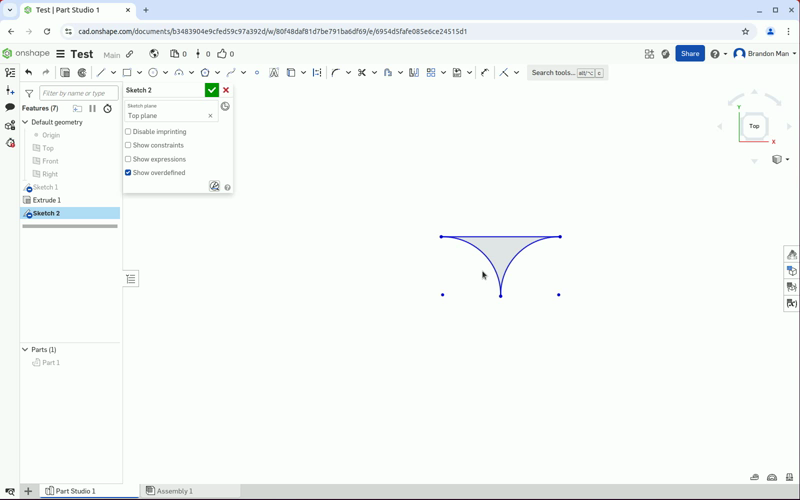
scroll(-6)
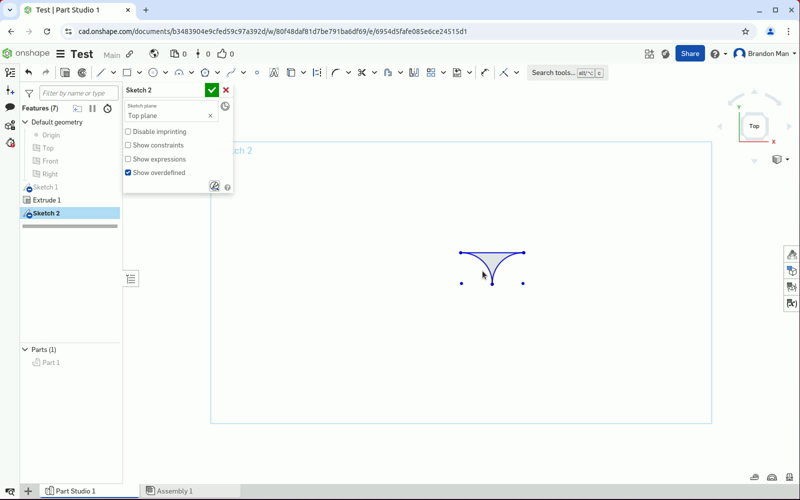
mouse_move(73, 352)
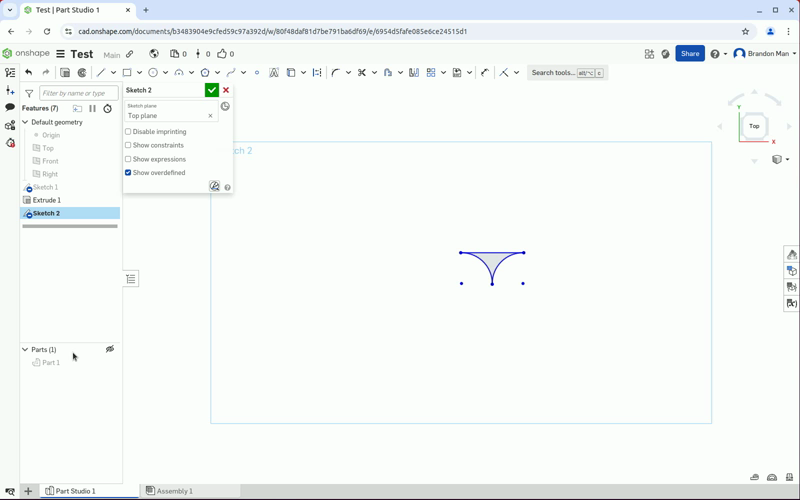
key(shift+y)
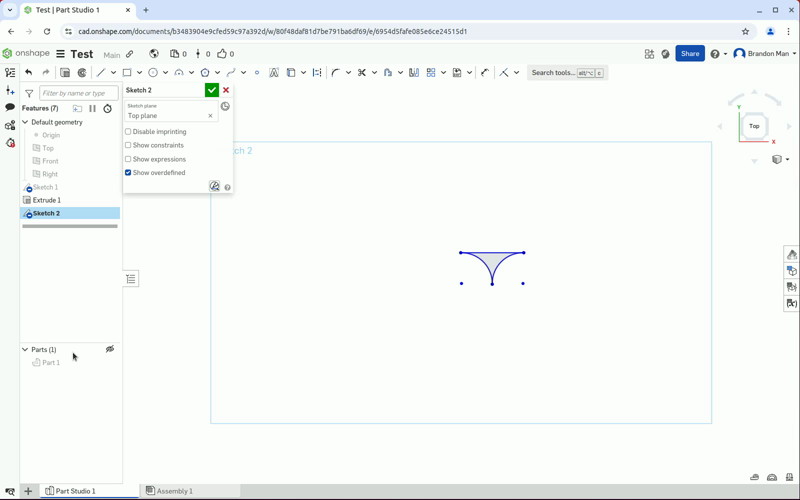
key(shift+e)
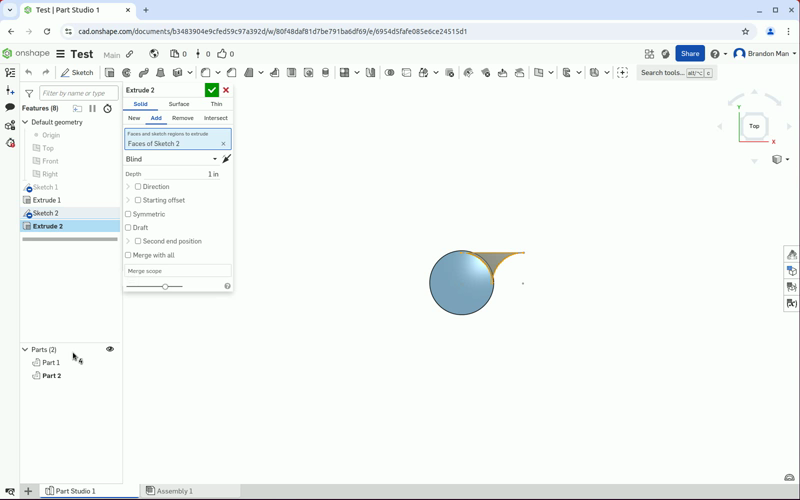
mouse_move(143, 106)
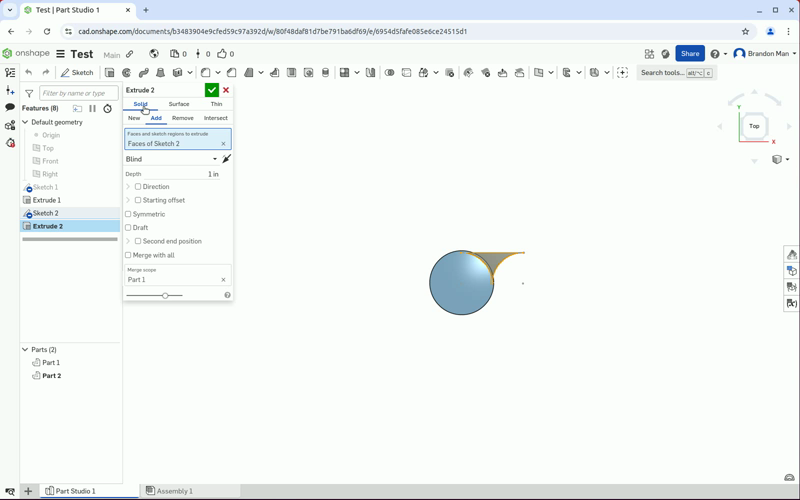
click(143, 106)
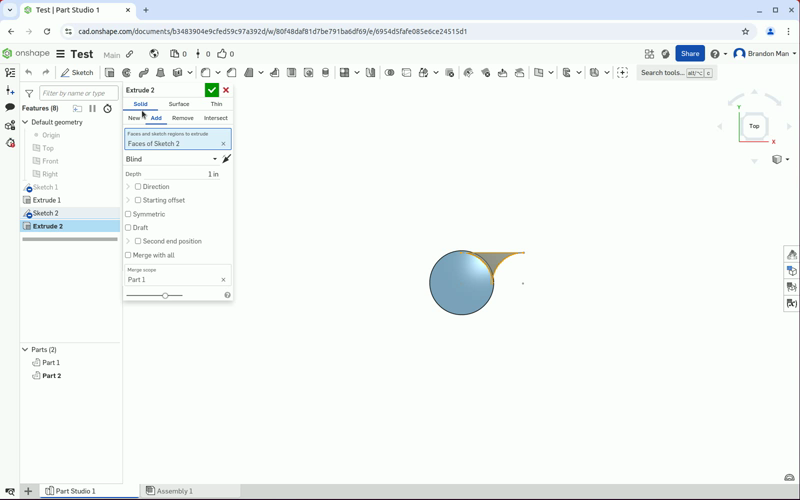
mouse_move(137, 120)
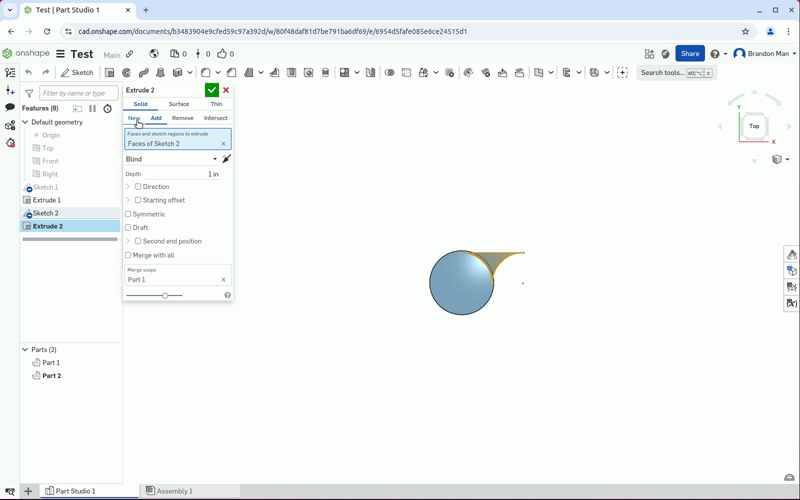
click(137, 120)
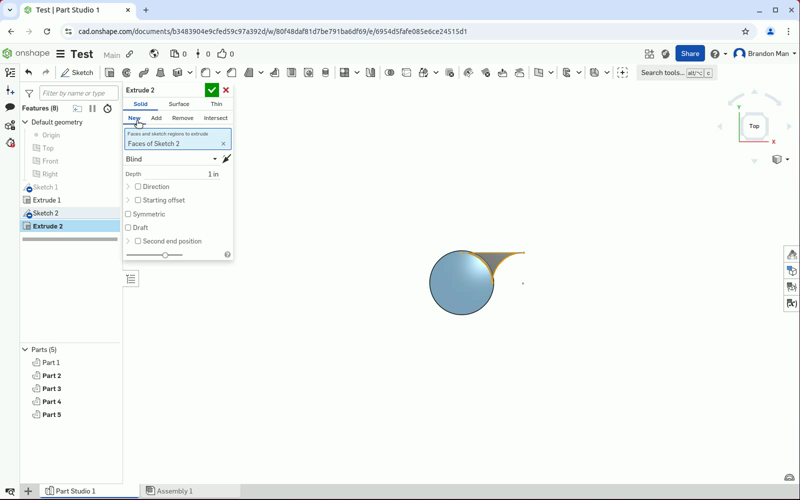
key(tab, 4)
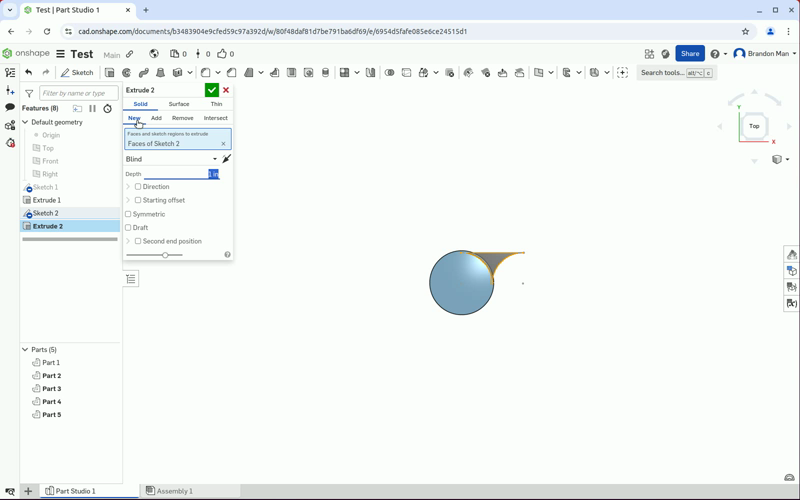
text(23.108)
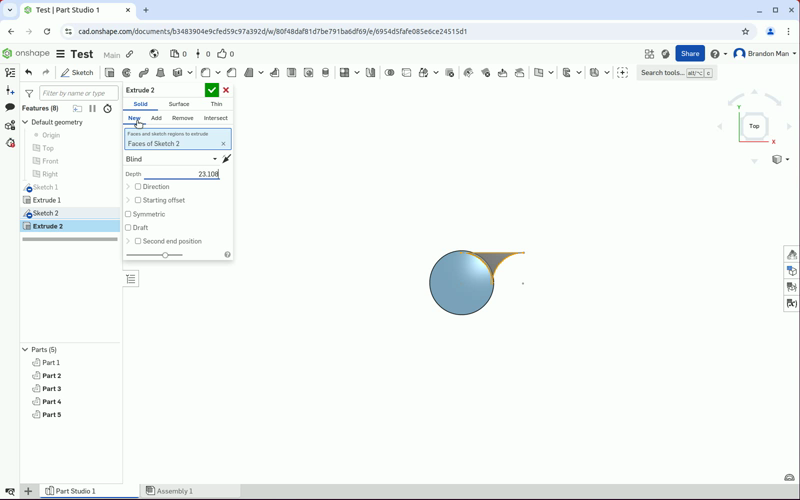
key(enter)
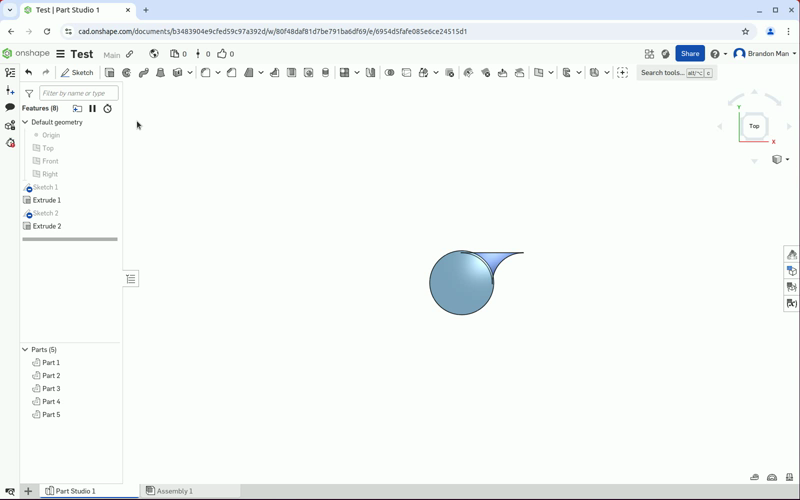
key(shift+h)
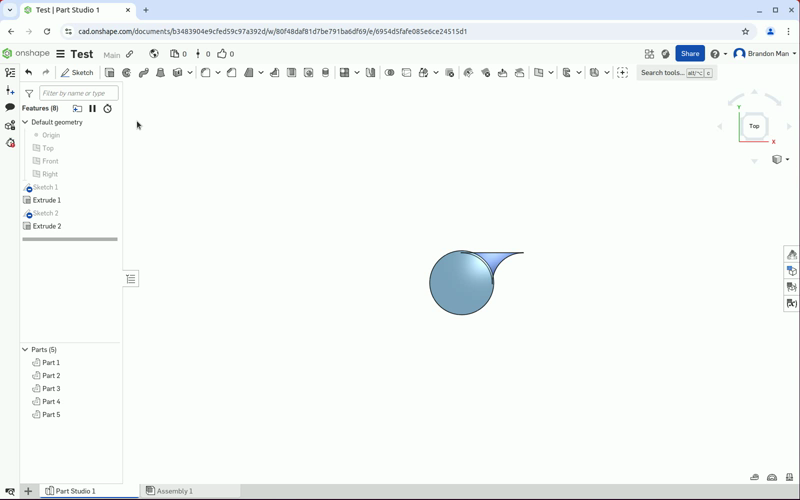
key(shift+h)
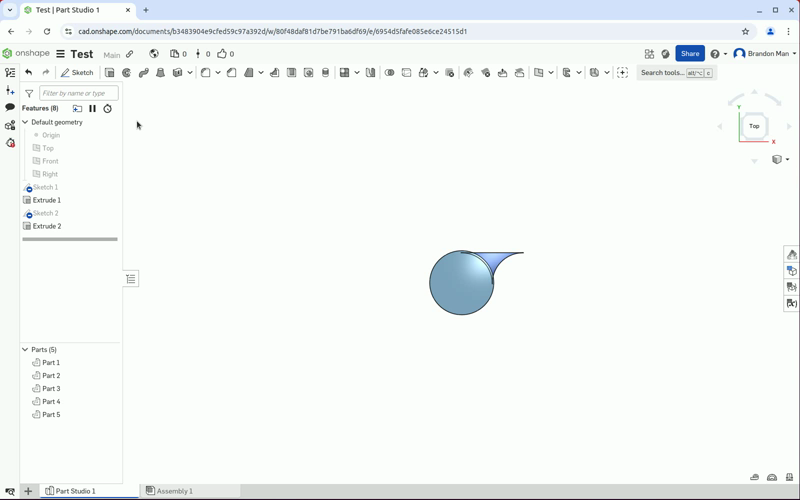
mouse_move(73, 189)
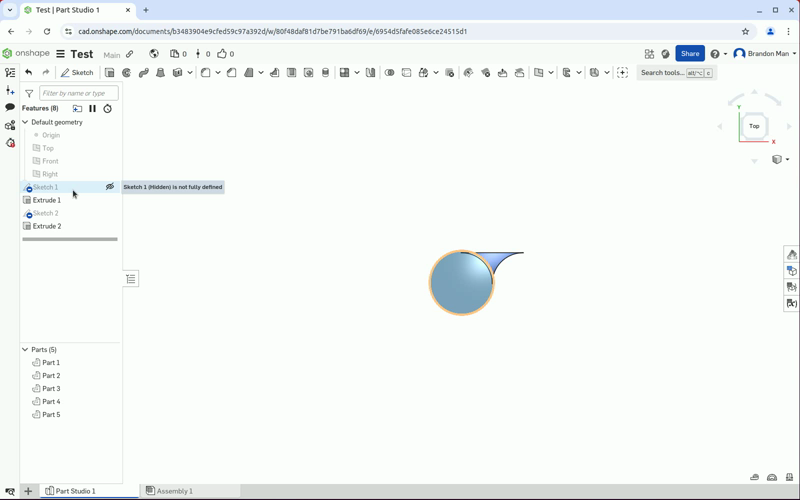
click(73, 189)
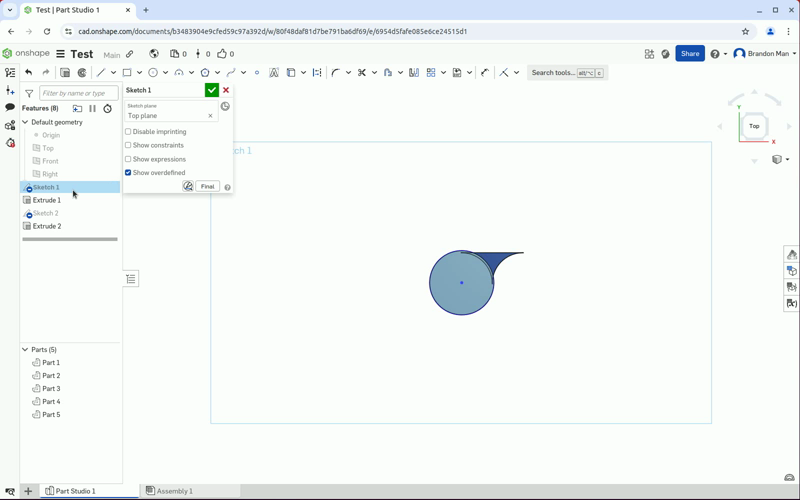
mouse_move(229, 92)
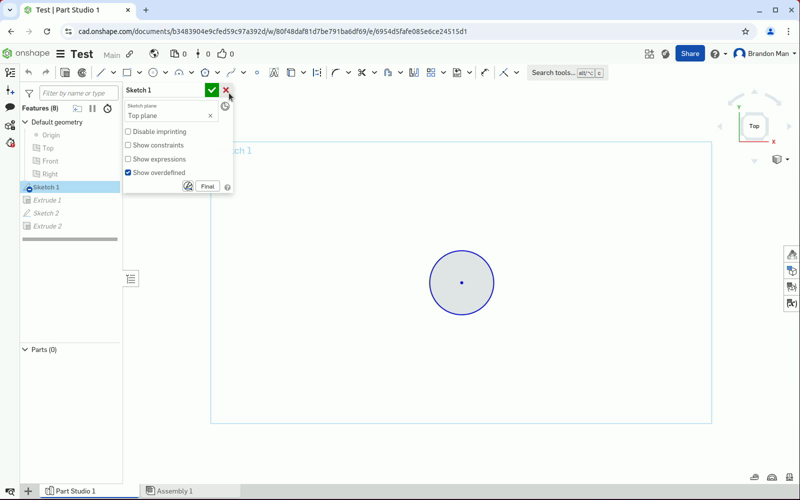
click(229, 92)
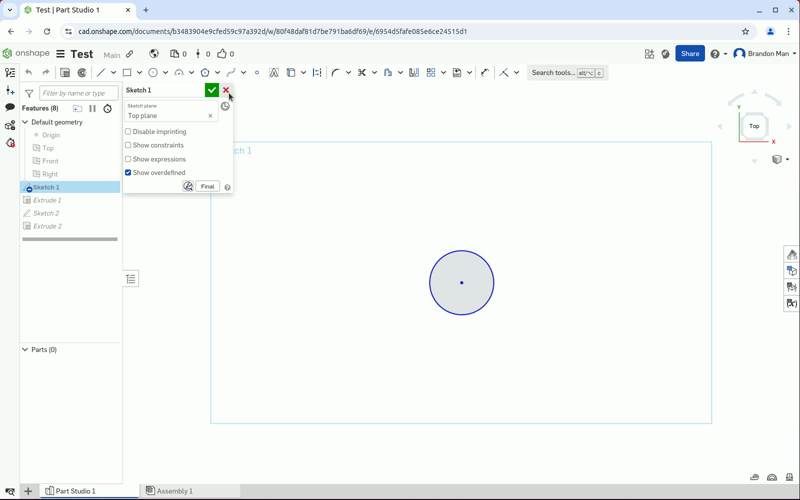
key(shift+s)
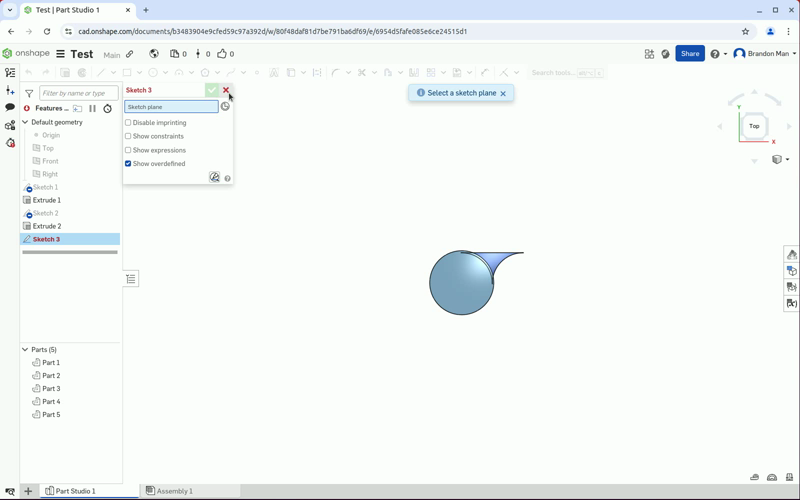
mouse_move(73, 150)
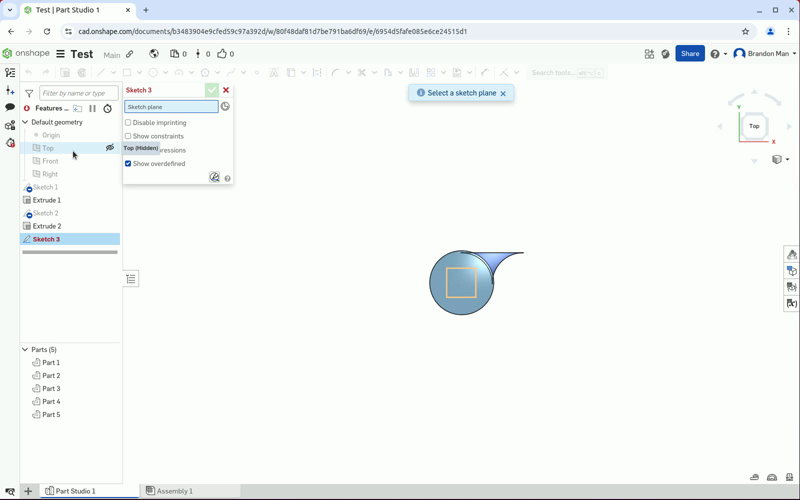
click(73, 150)
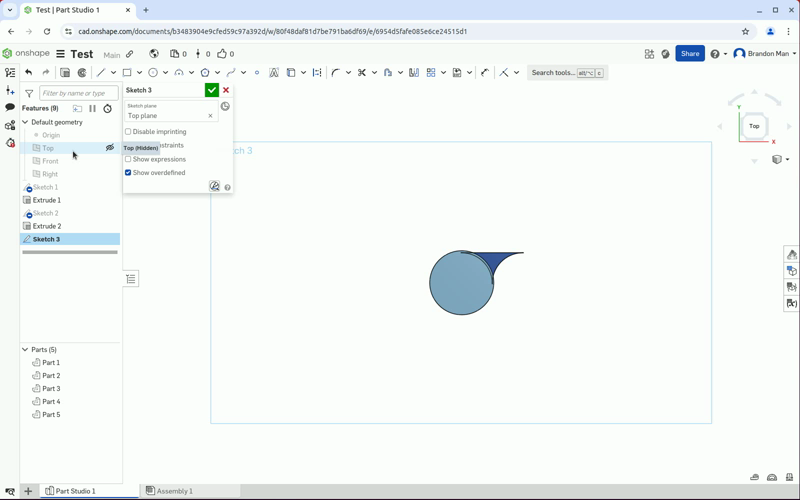
mouse_move(73, 352)
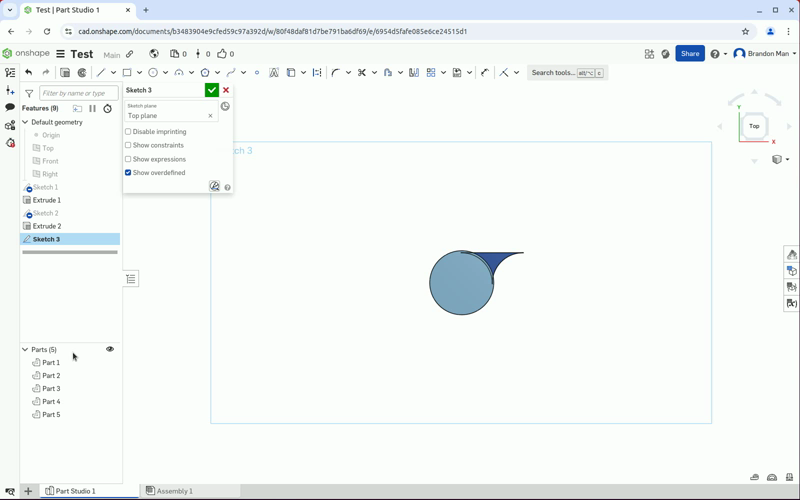
key(y)
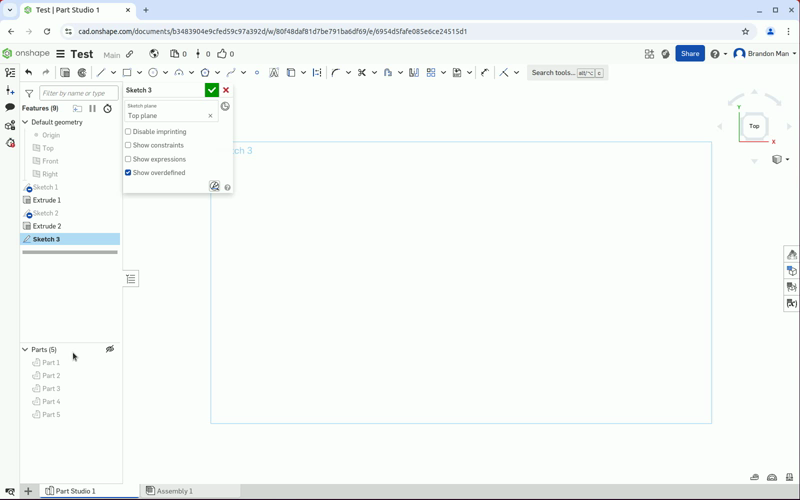
key(c)
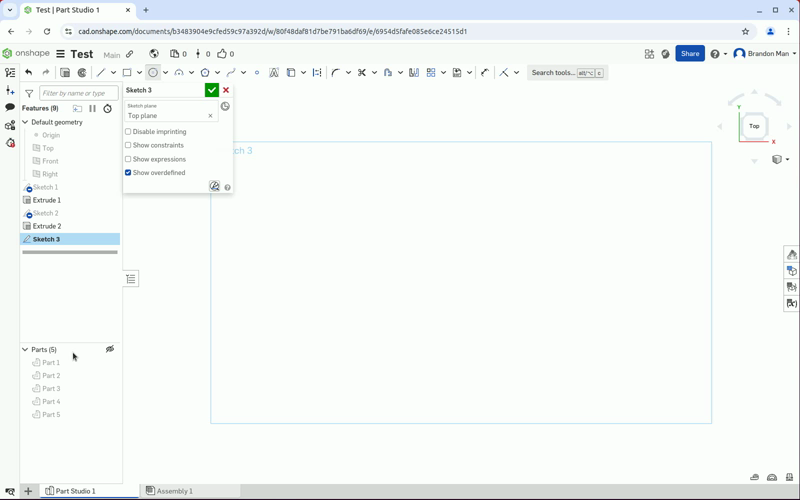
key_down(shift)
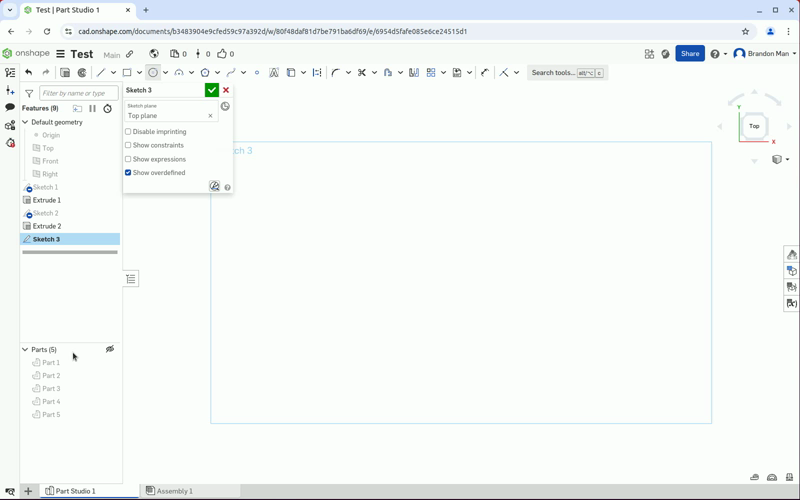
mouse_move(522, 282)
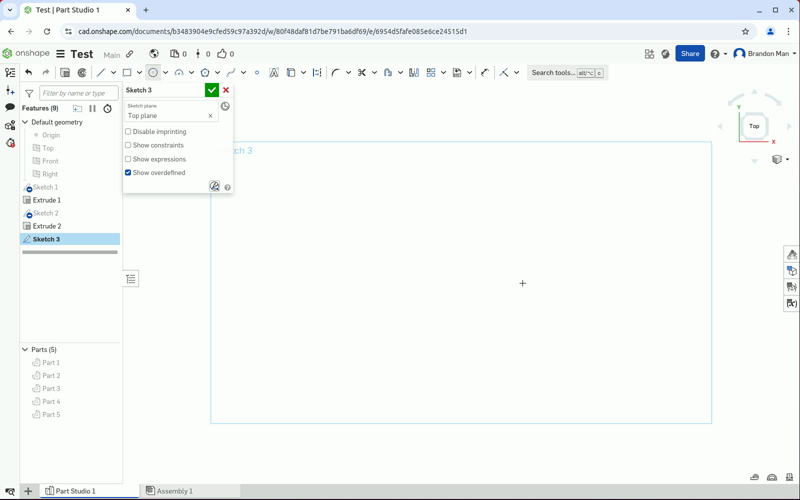
click(522, 282)
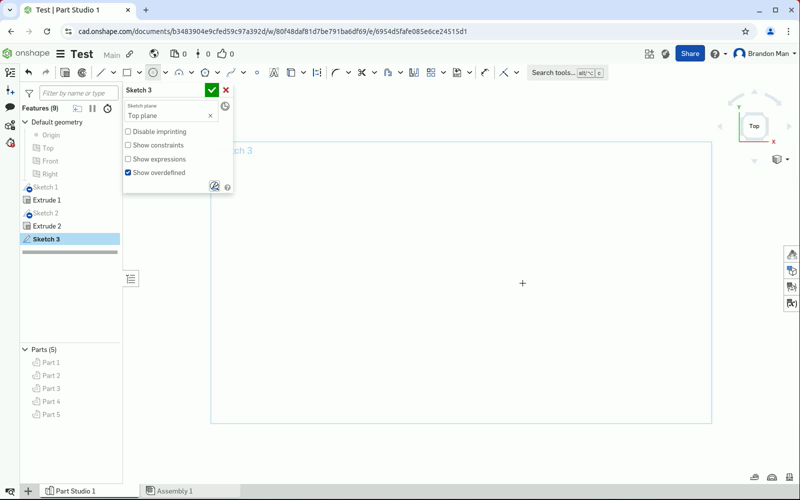
key_up(shift)
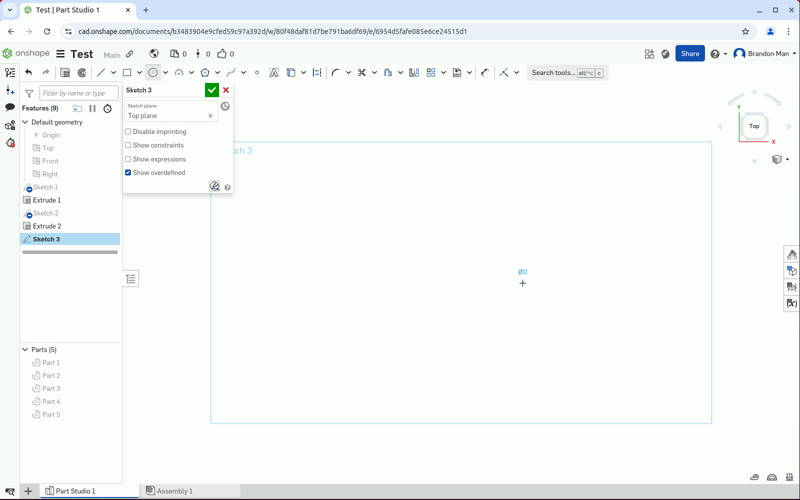
mouse_move(554, 282)
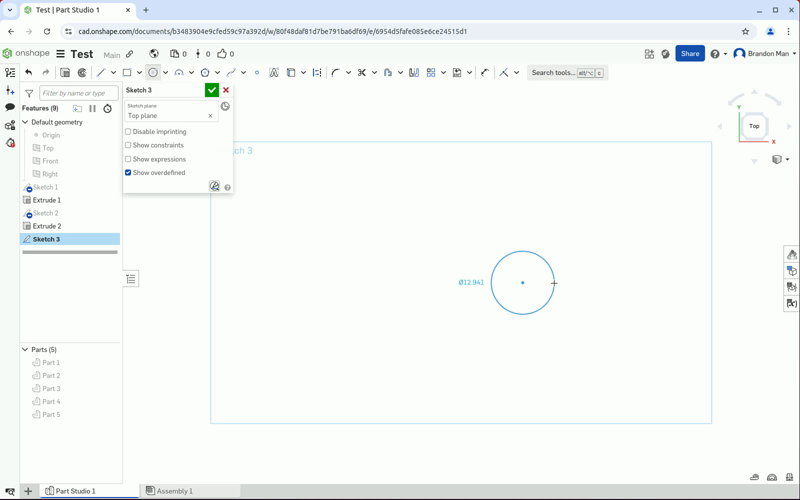
click(554, 282)
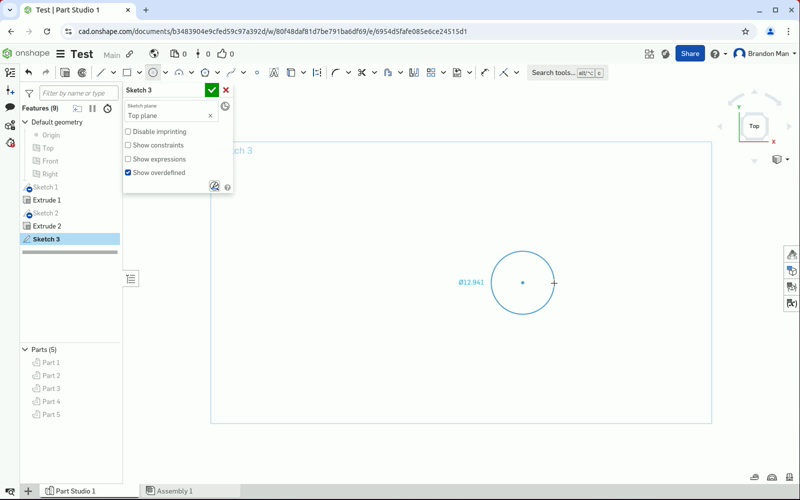
key(esc)
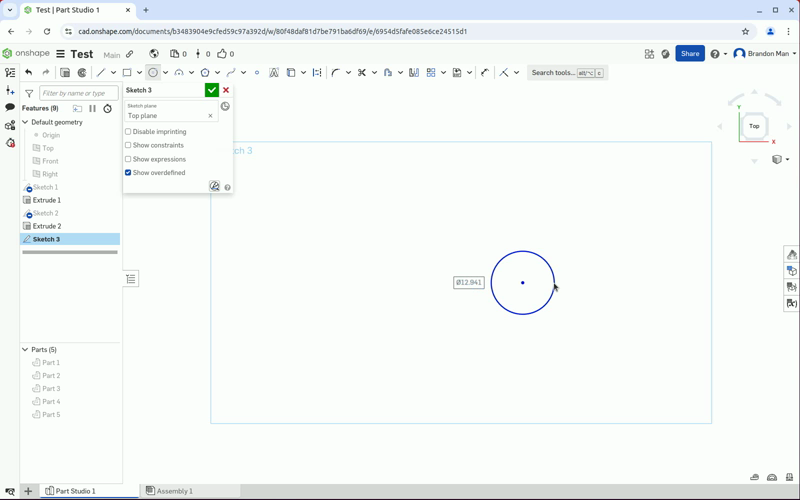
mouse_move(500, 264)
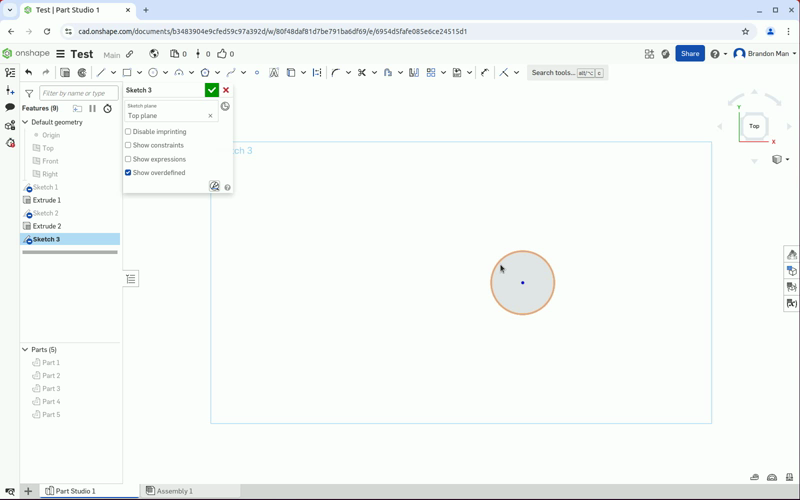
click(500, 264)
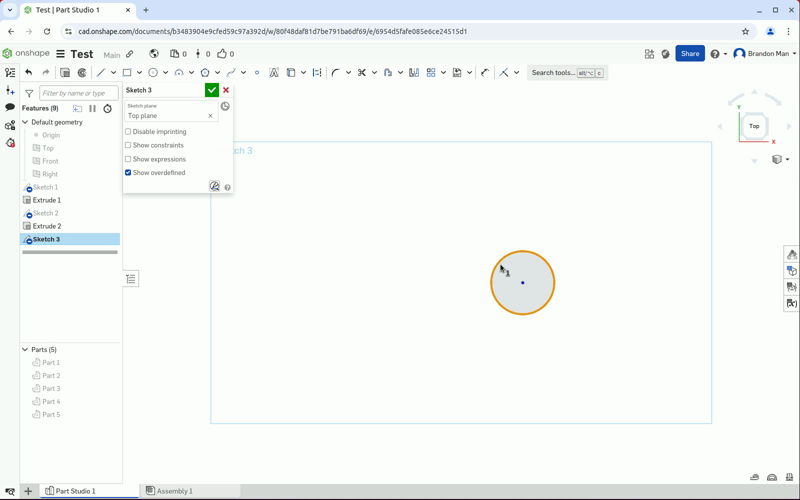
mouse_move(73, 352)
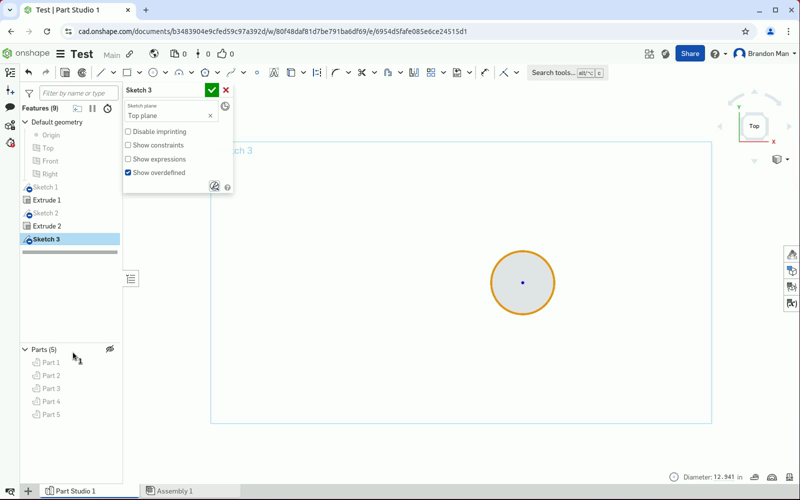
key(shift+y)
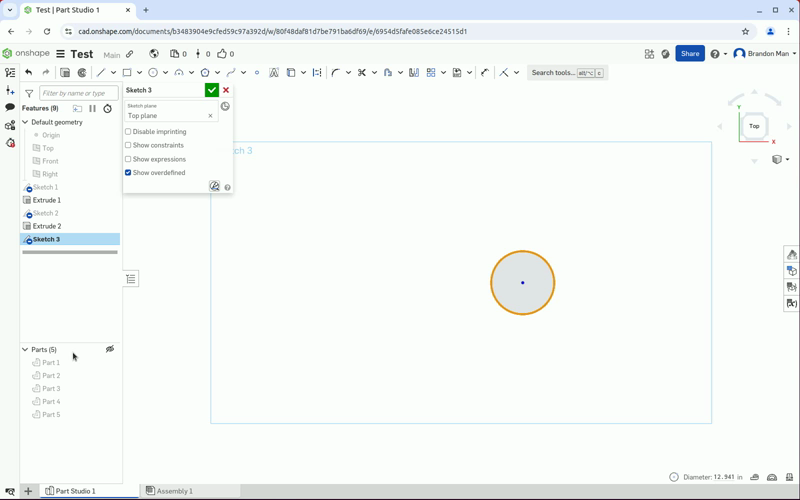
key(shift+e)
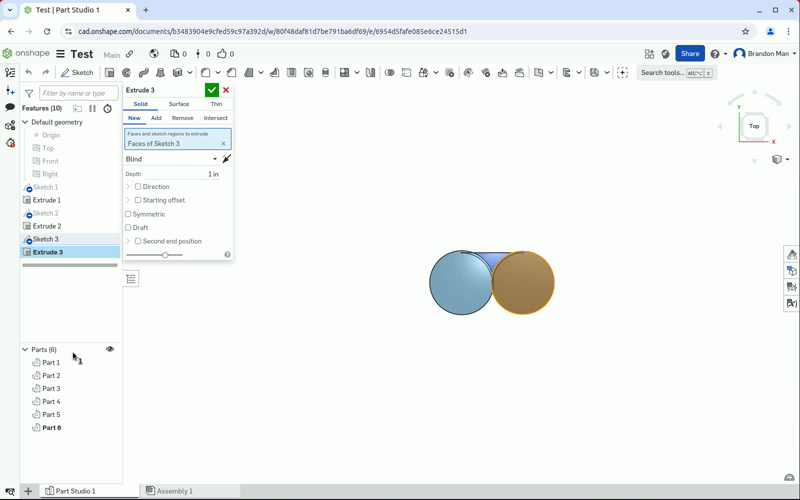
mouse_move(143, 106)
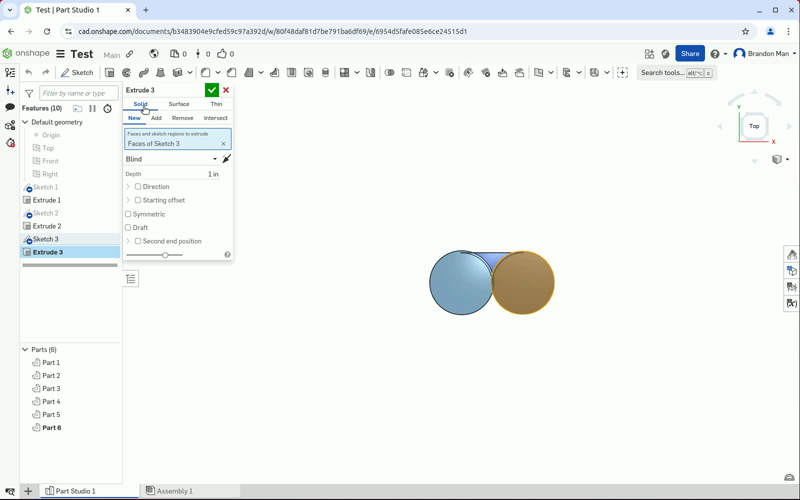
click(143, 106)
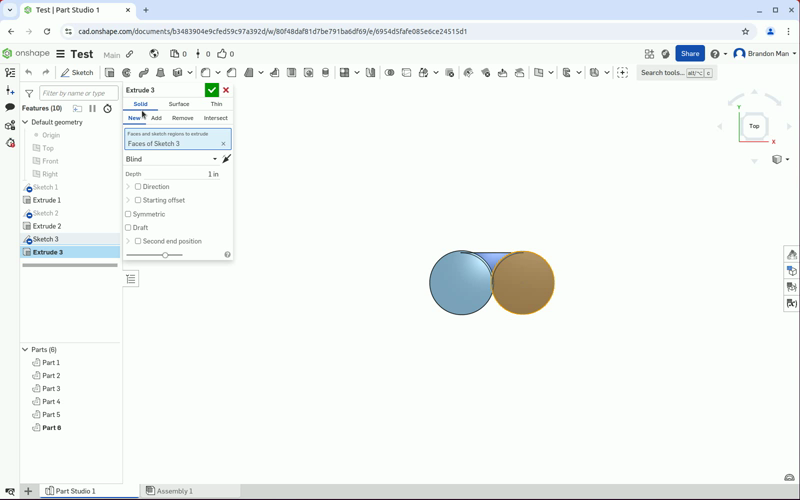
mouse_move(137, 120)
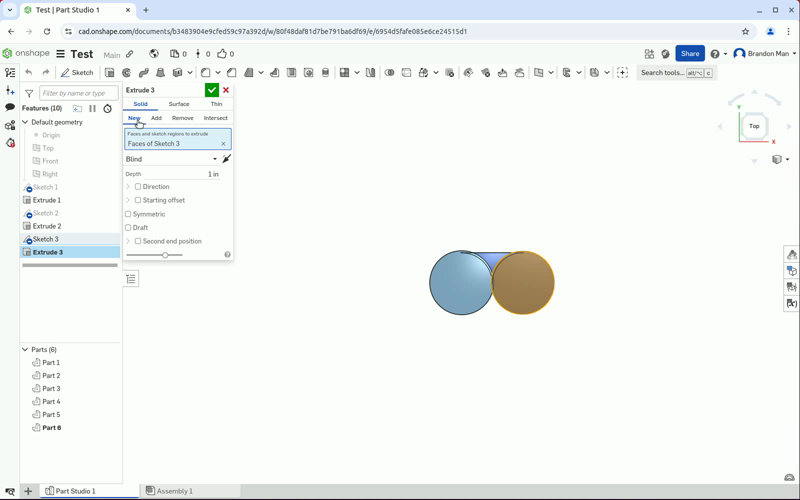
click(137, 120)
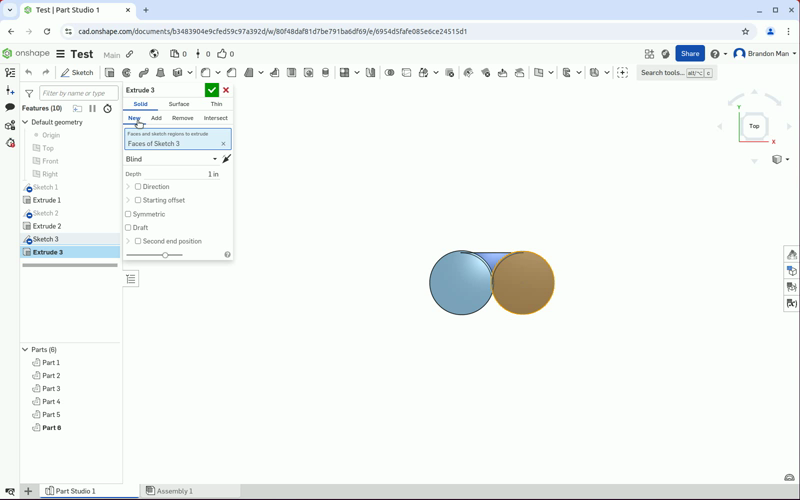
key(tab, 4)
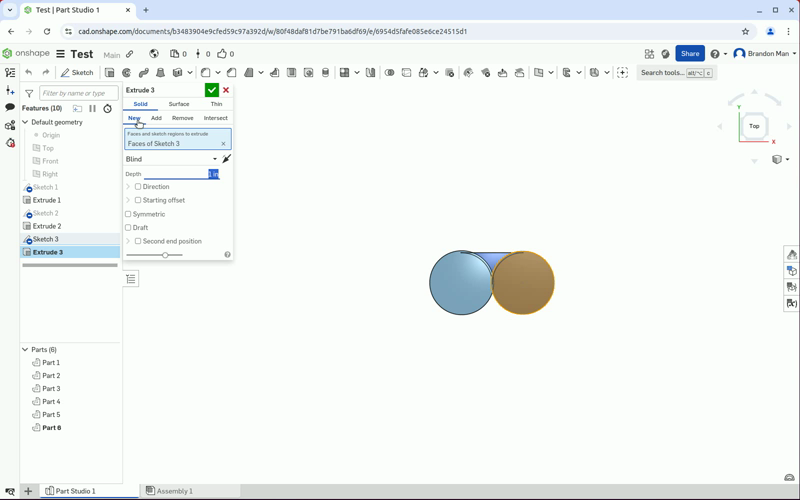
text(23.108)
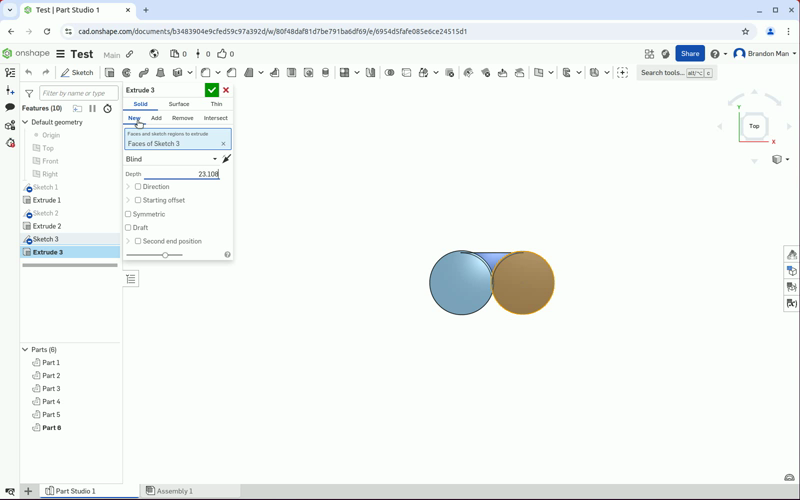
key(enter)
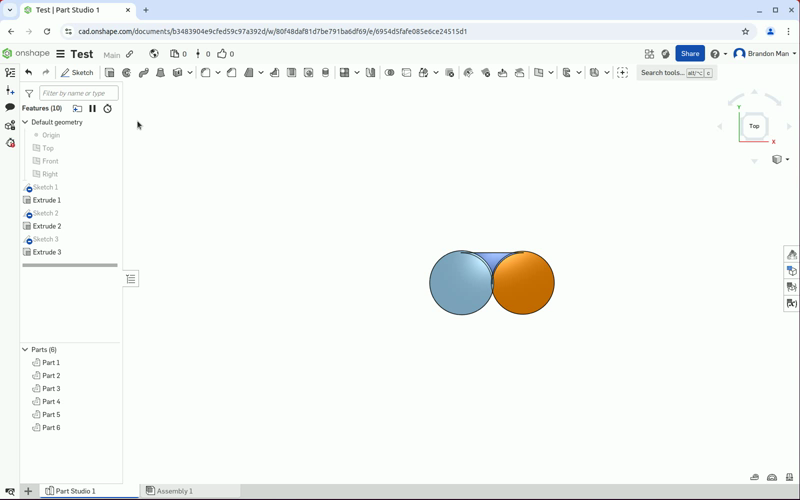
key(shift+h)
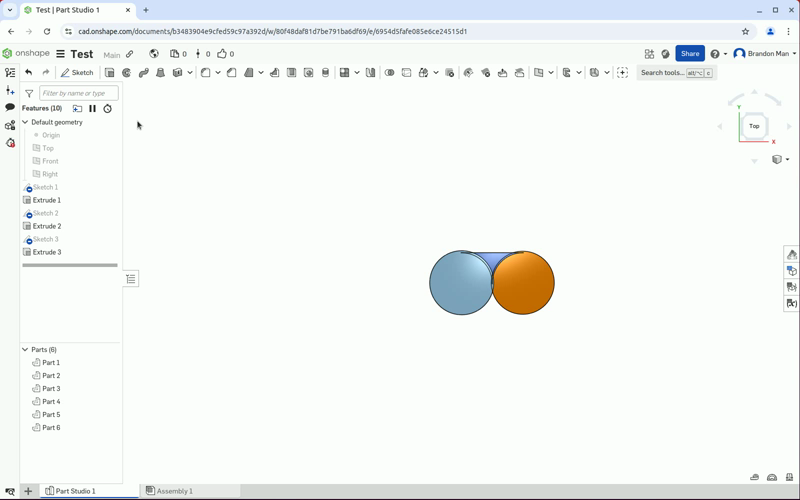
key(shift+h)
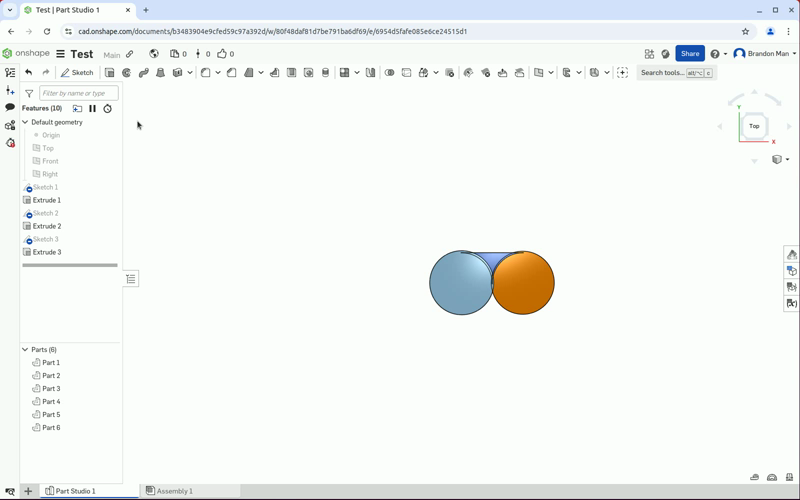
mouse_move(73, 189)
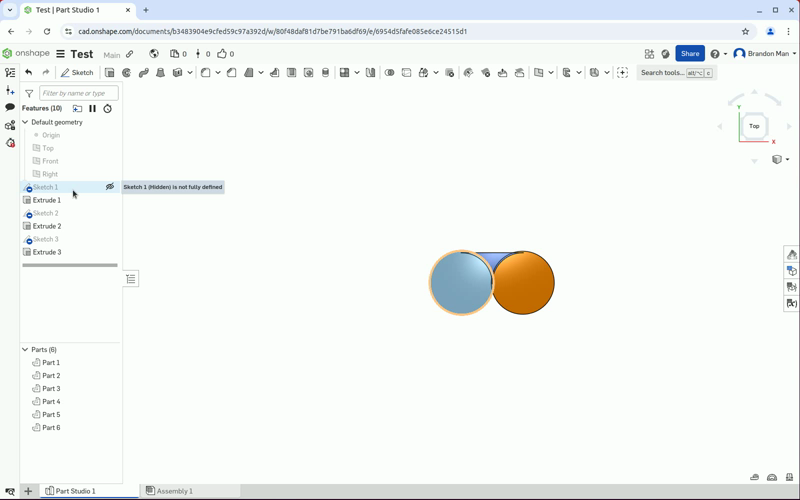
click(73, 189)
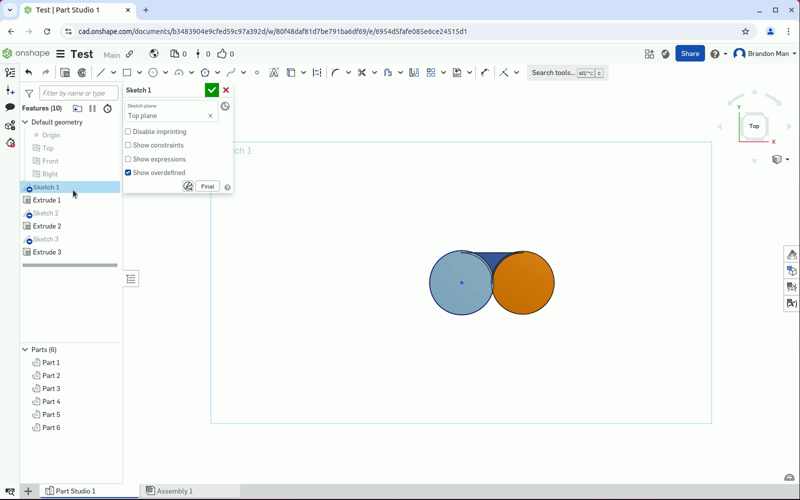
mouse_move(229, 92)
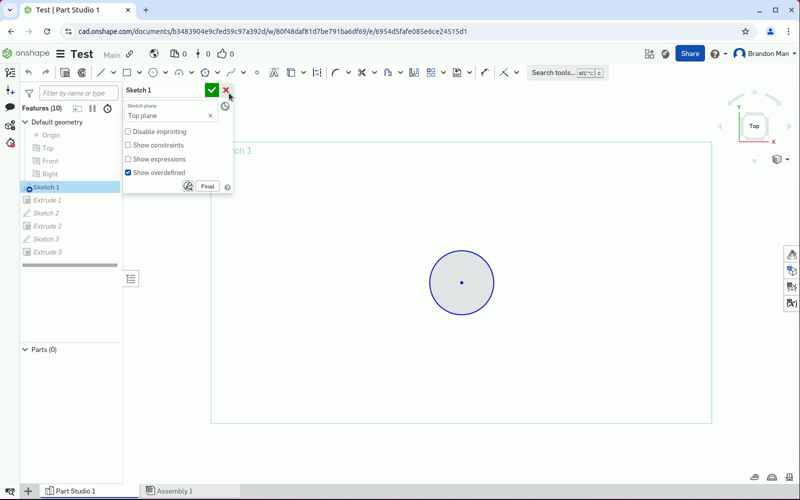
click(229, 92)
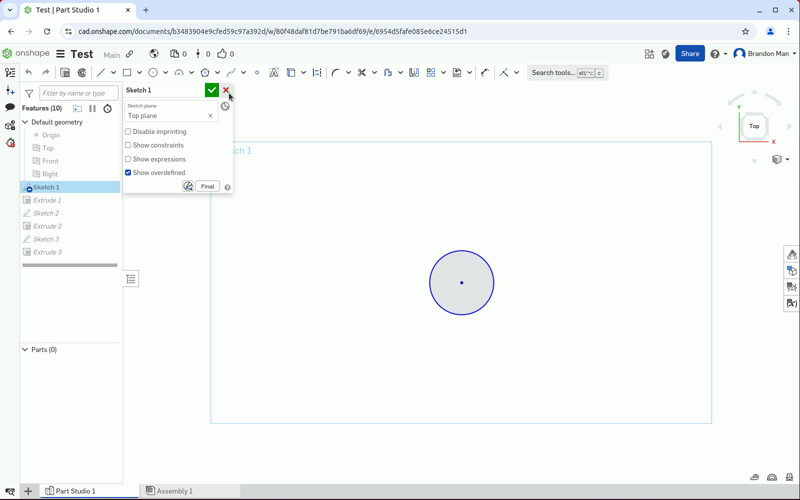
key(shift+s)
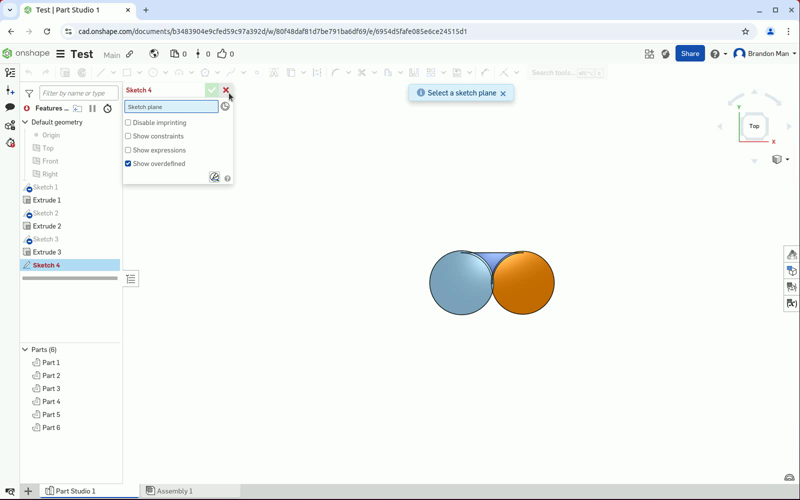
mouse_move(73, 150)
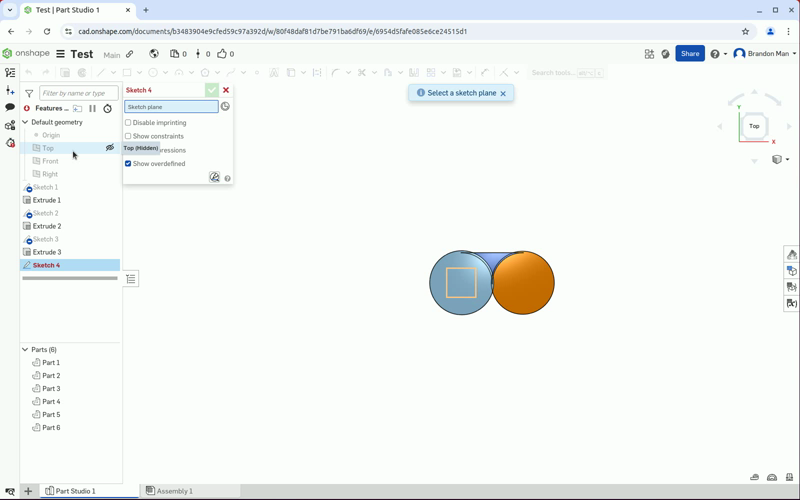
click(73, 150)
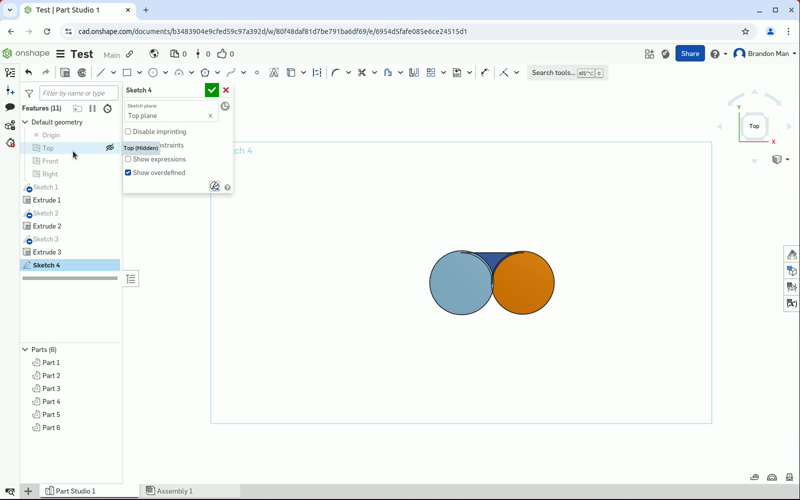
mouse_move(73, 352)
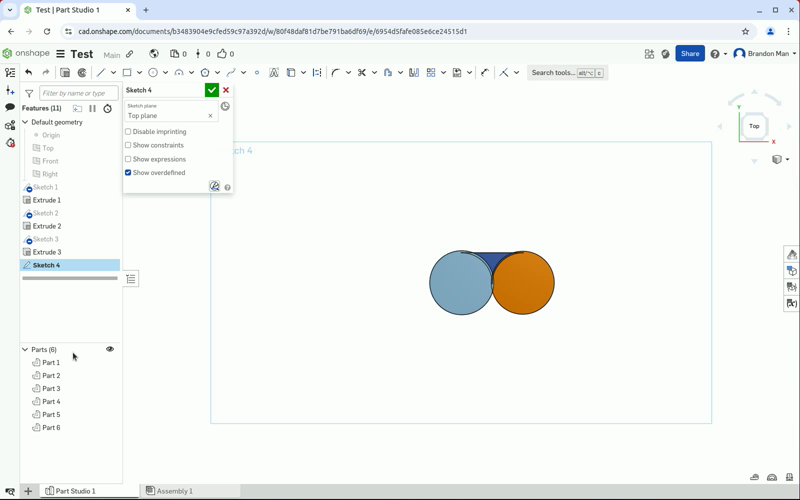
key(y)
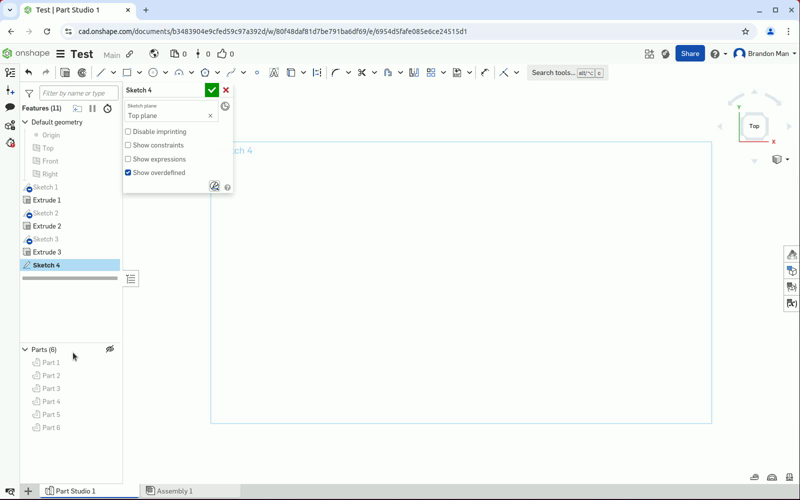
key(l)
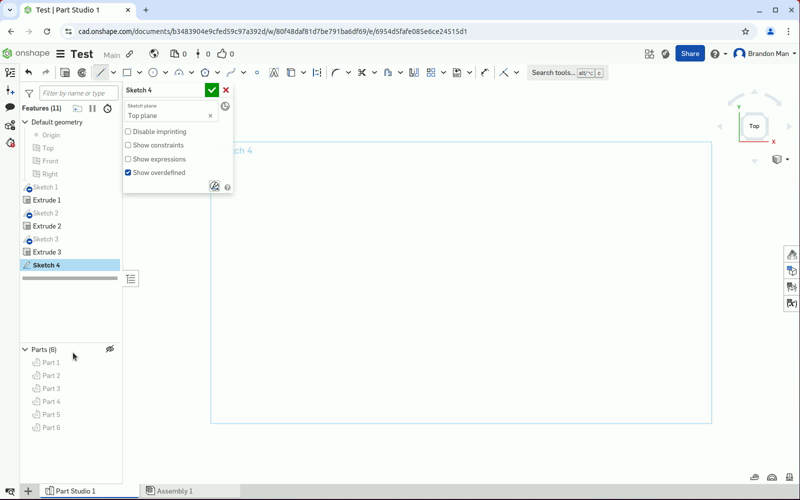
key_down(shift)
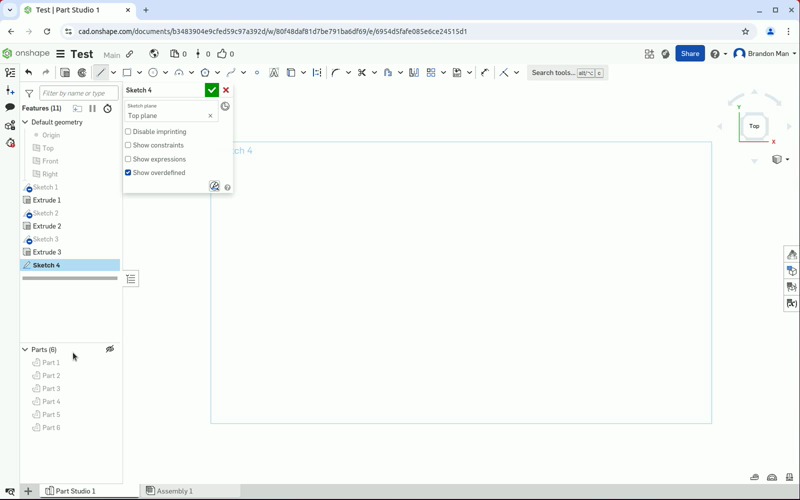
mouse_move(460, 313)
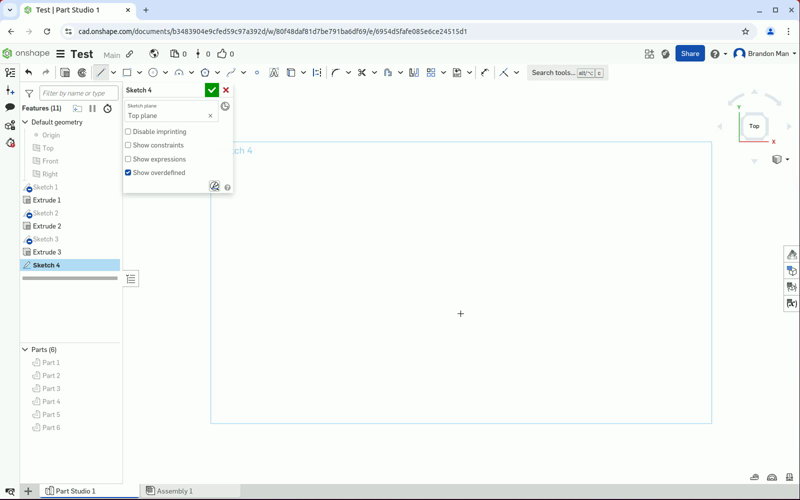
click(460, 313)
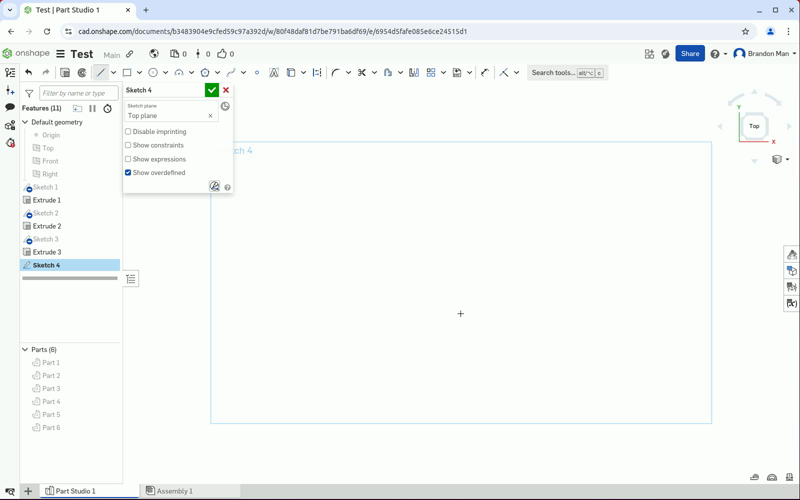
key_up(shift)
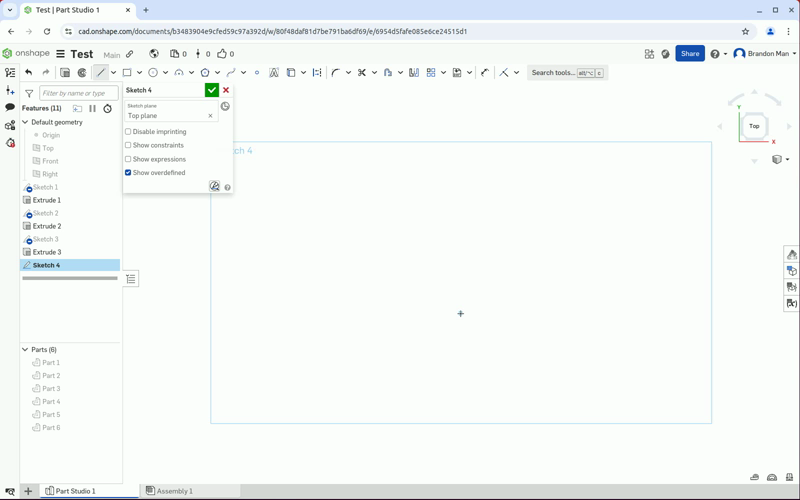
key_down(shift)
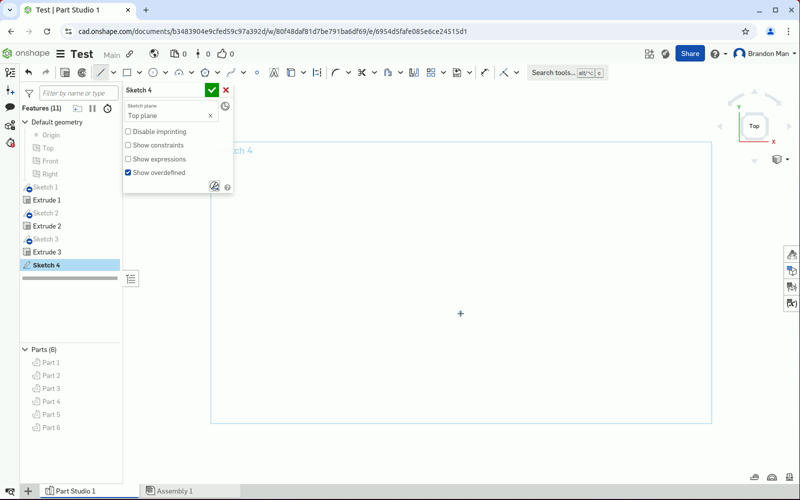
mouse_move(523, 313)
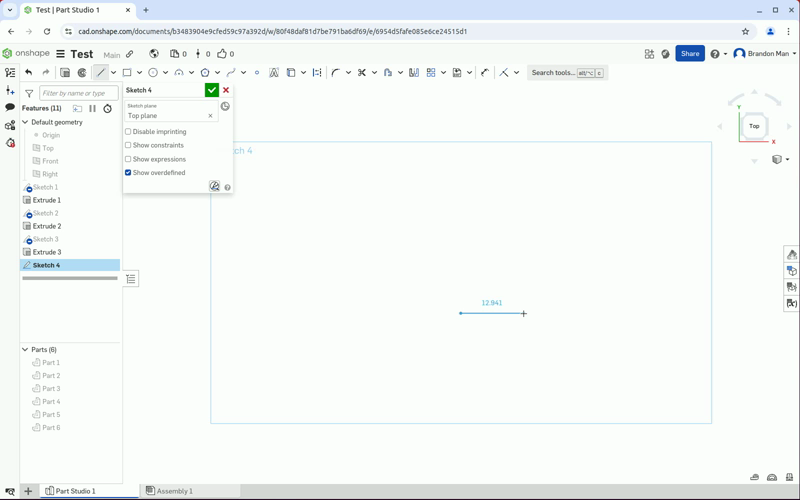
click(523, 313)
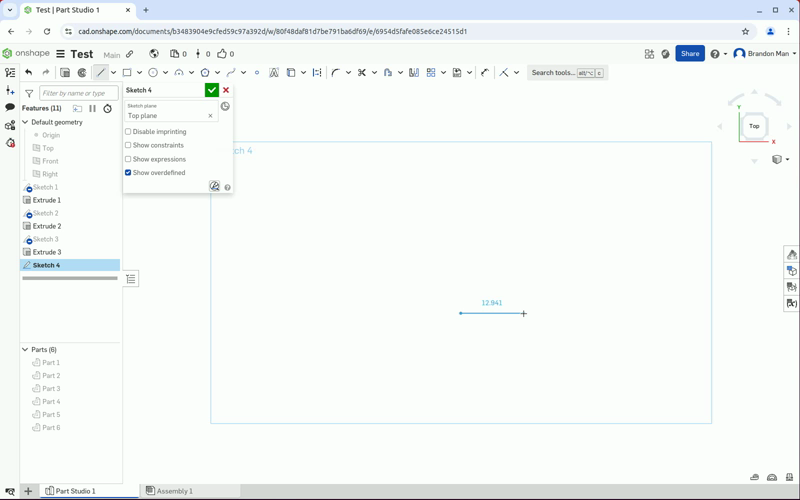
key_up(shift)
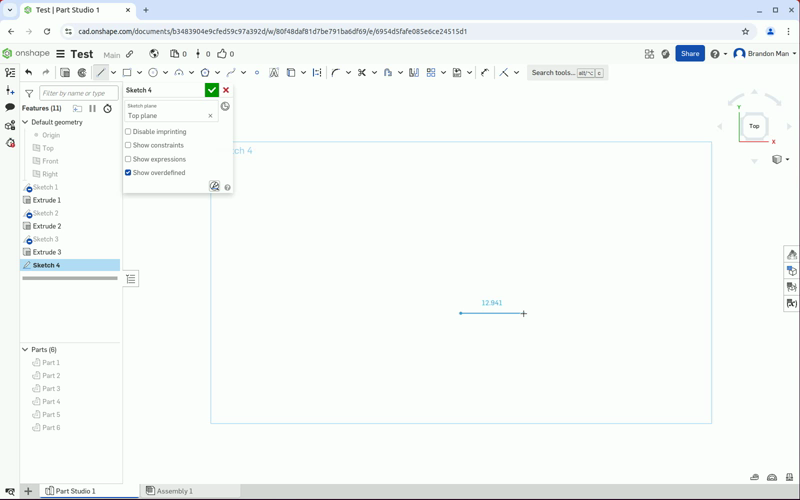
key(esc)
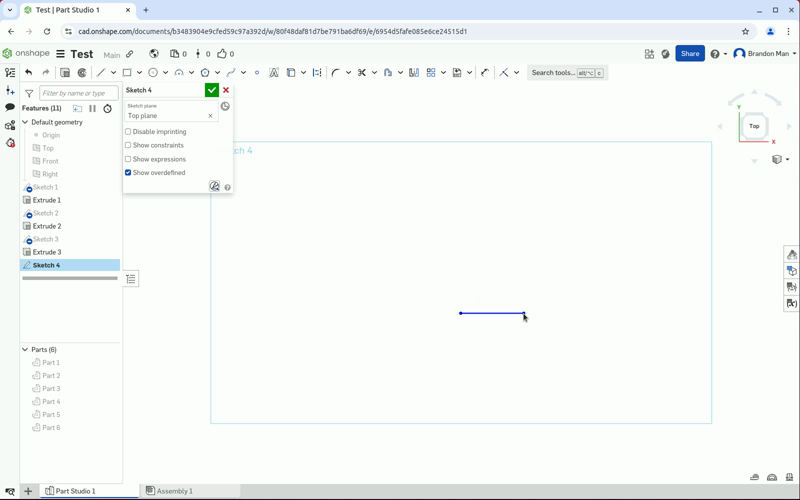
key(a)
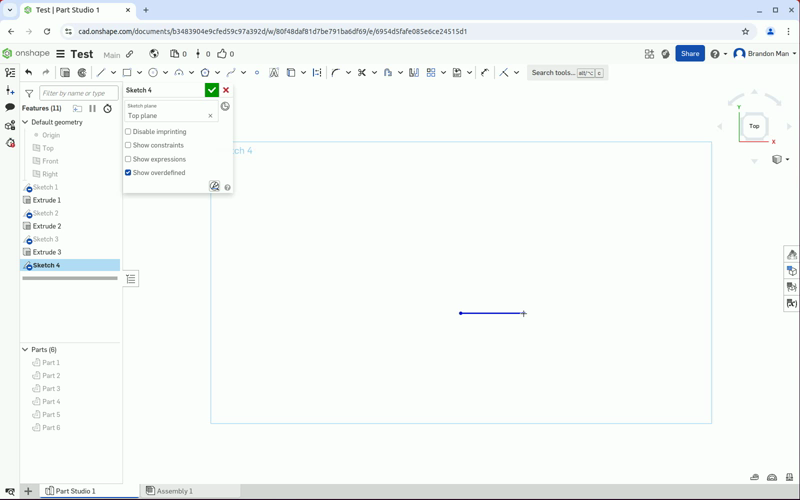
mouse_move(523, 313)
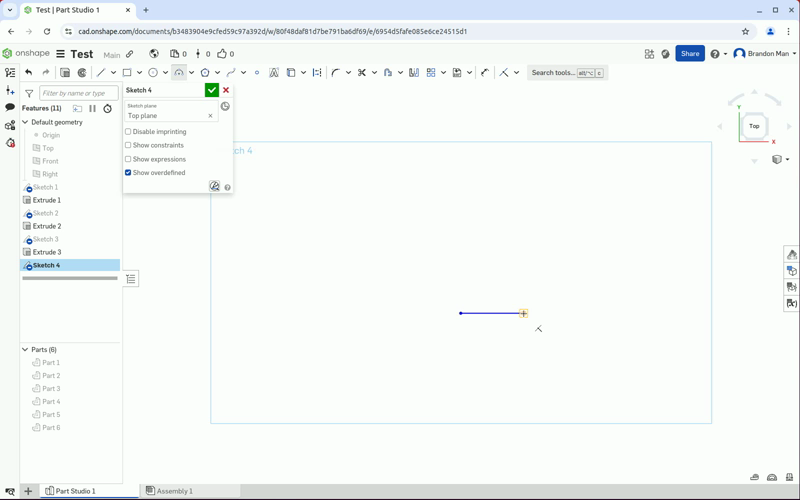
click(523, 313)
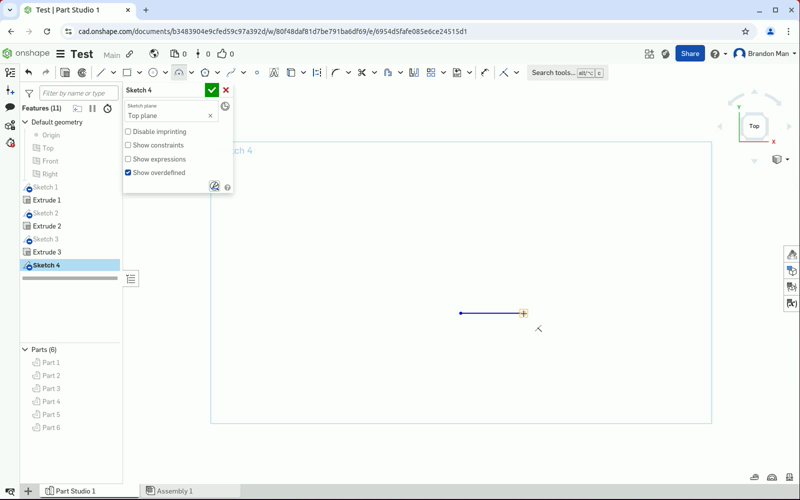
key_down(shift)
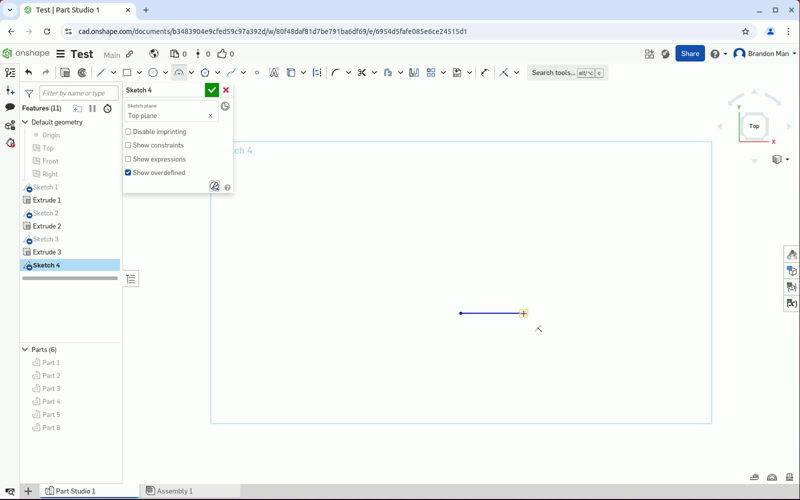
mouse_move(492, 281)
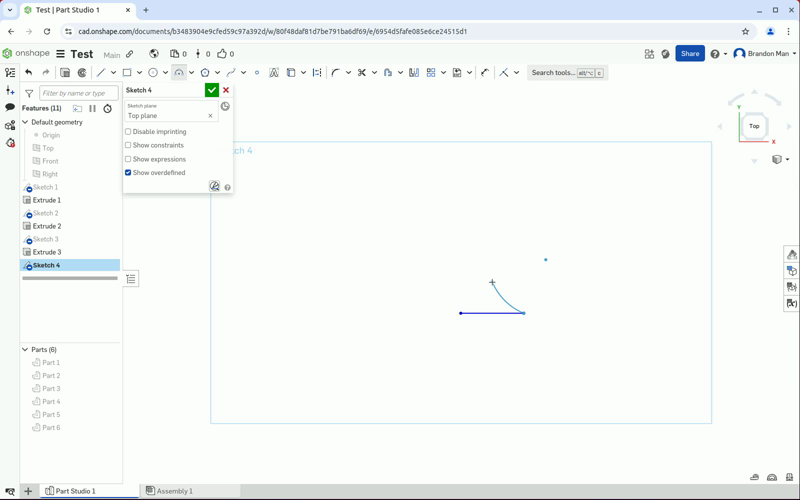
click(492, 281)
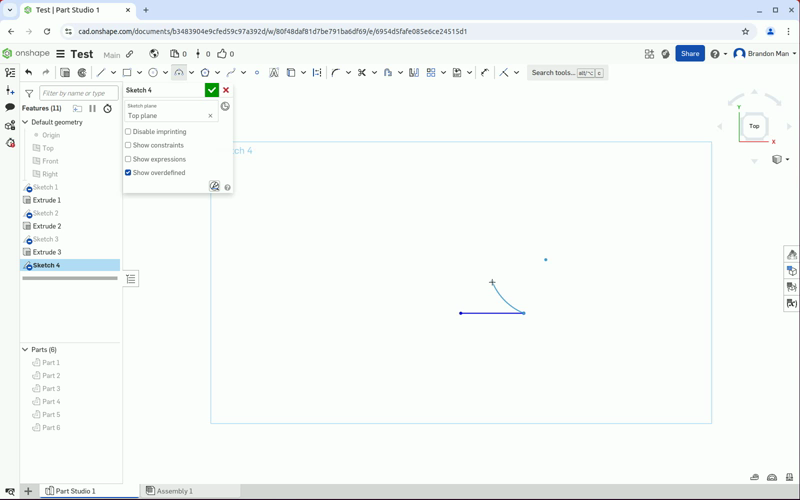
mouse_move(501, 303)
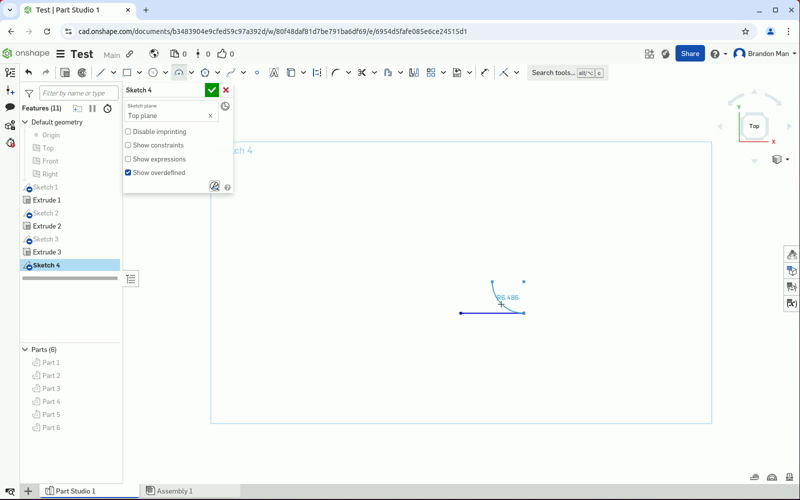
click(501, 303)
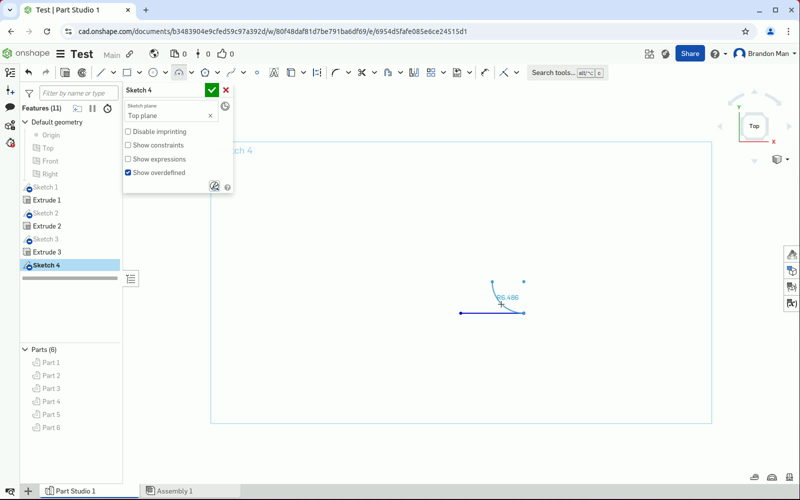
key_up(shift)
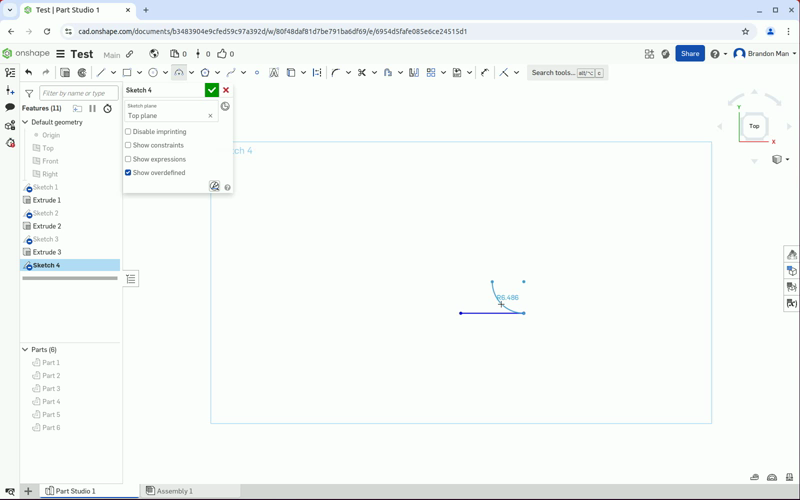
mouse_move(492, 281)
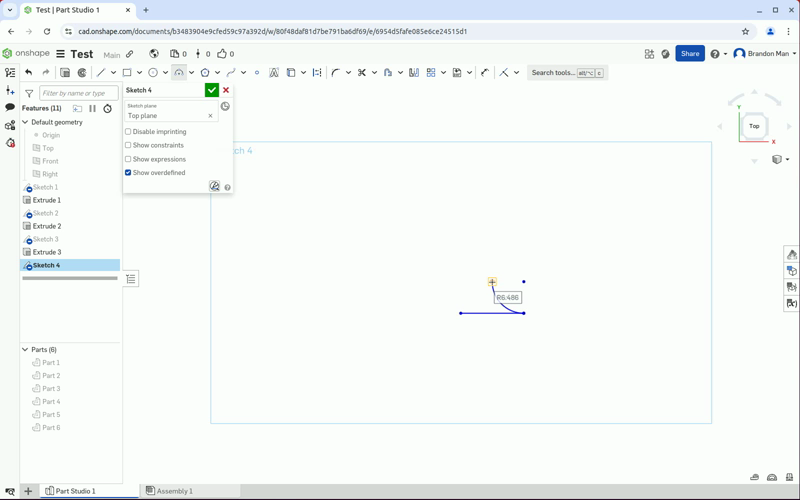
click(492, 281)
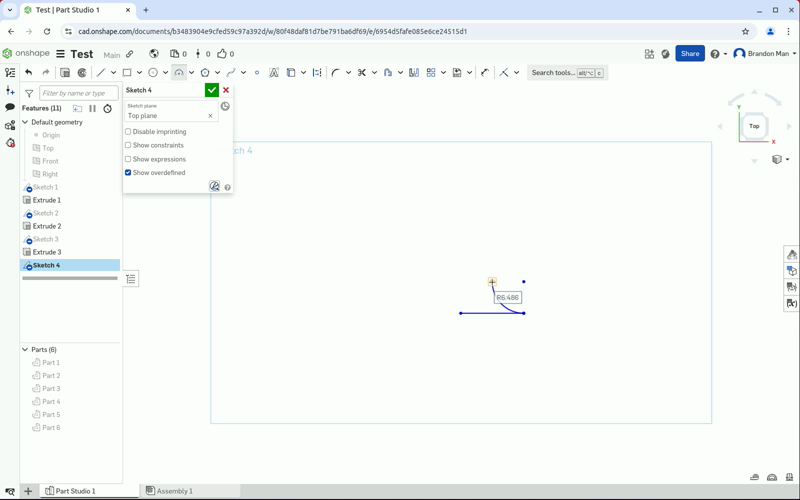
mouse_move(460, 313)
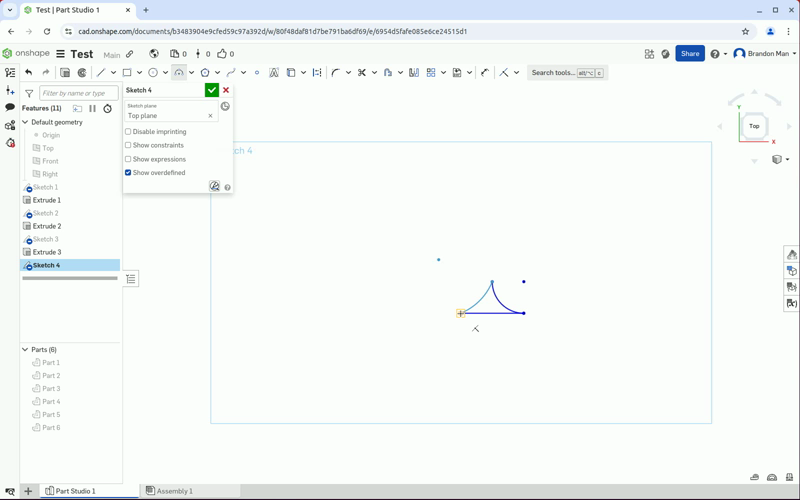
click(460, 313)
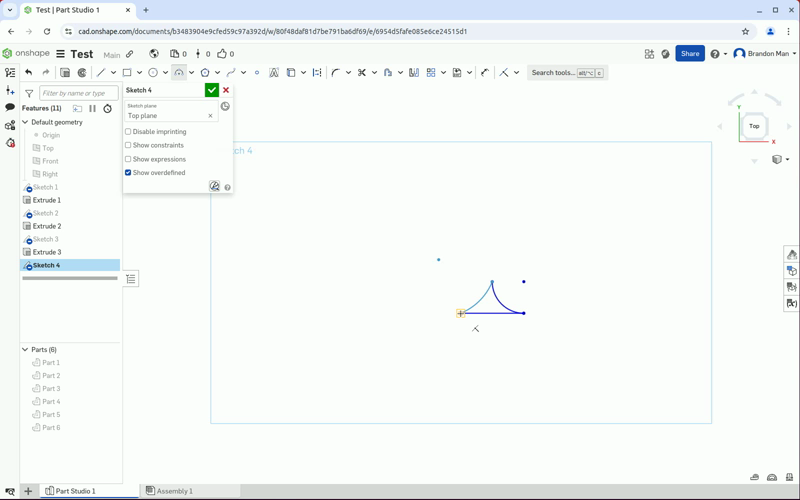
key_down(shift)
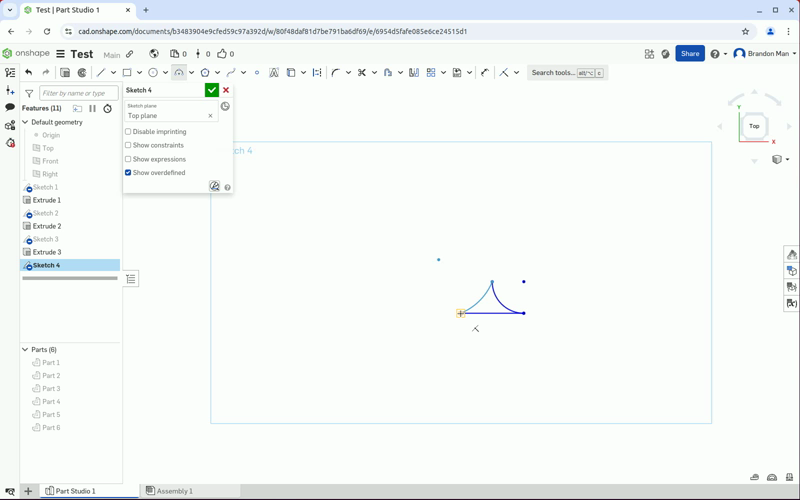
mouse_move(483, 304)
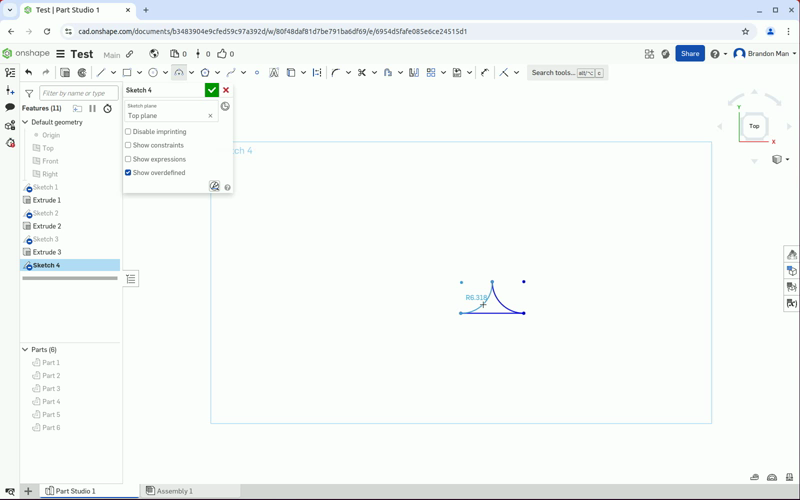
click(483, 304)
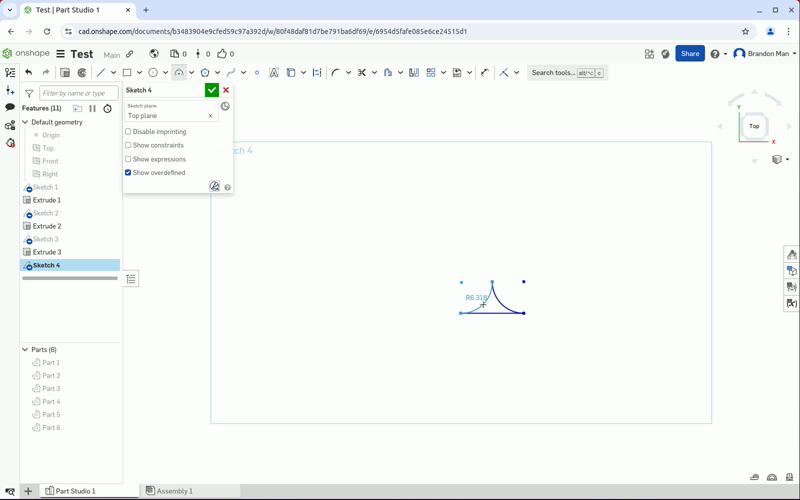
key_up(shift)
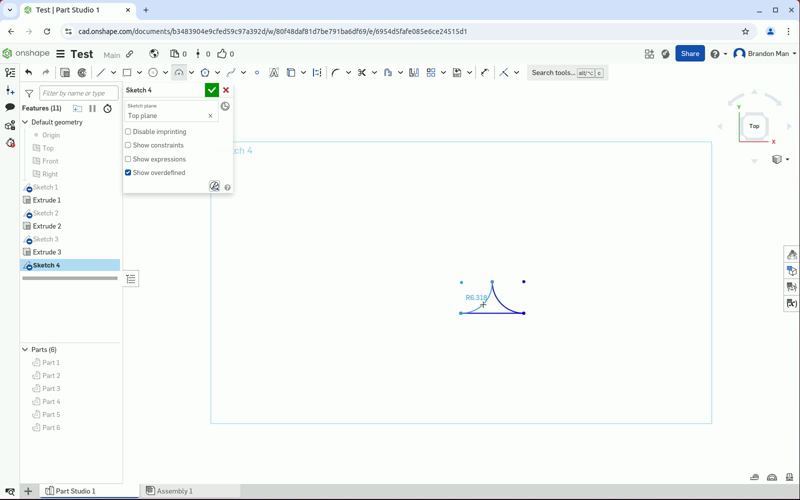
key(esc)
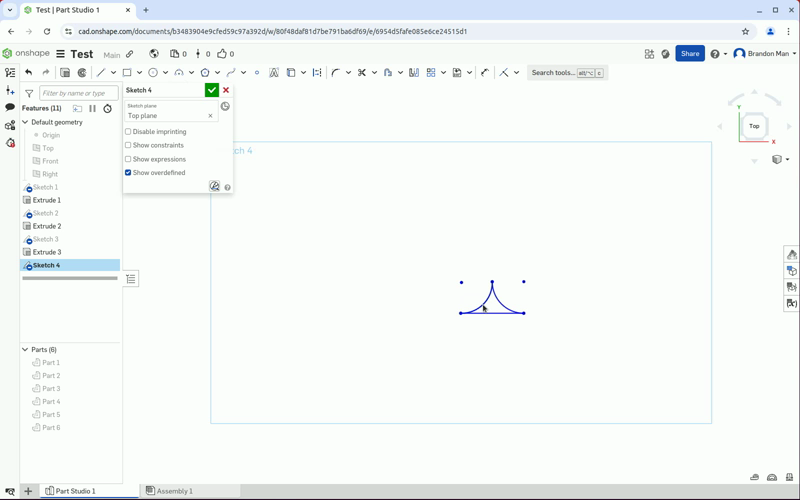
mouse_move(513, 304)
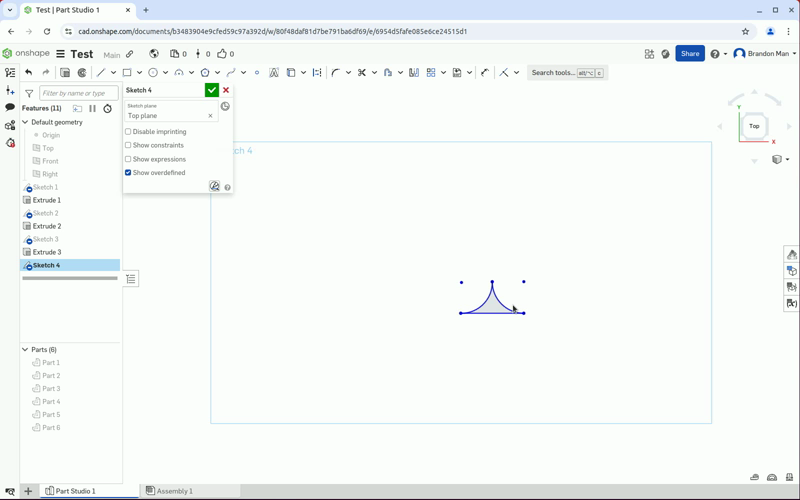
scroll(6)
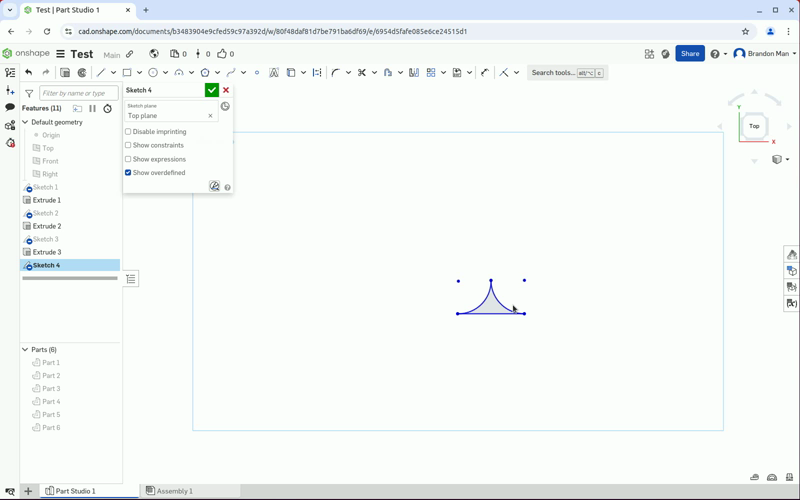
scroll(6)
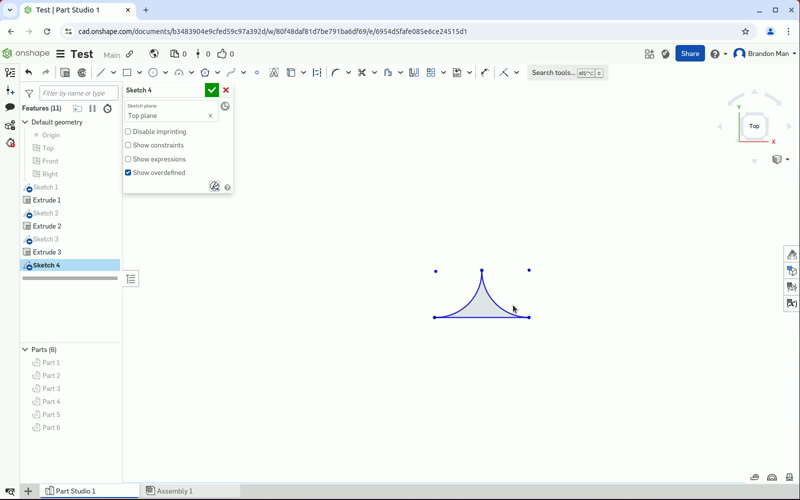
scroll(6)
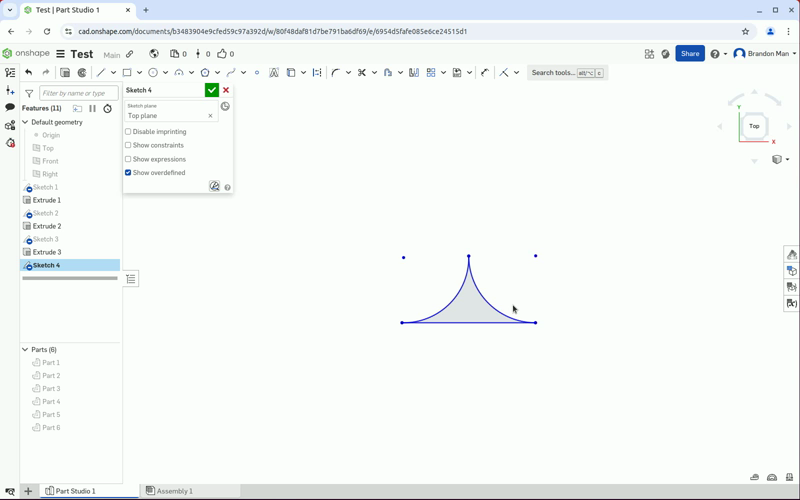
scroll(6)
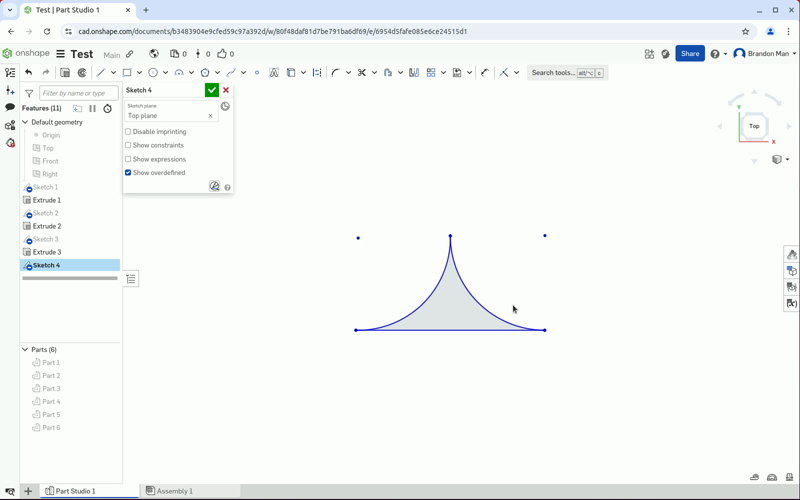
scroll(6)
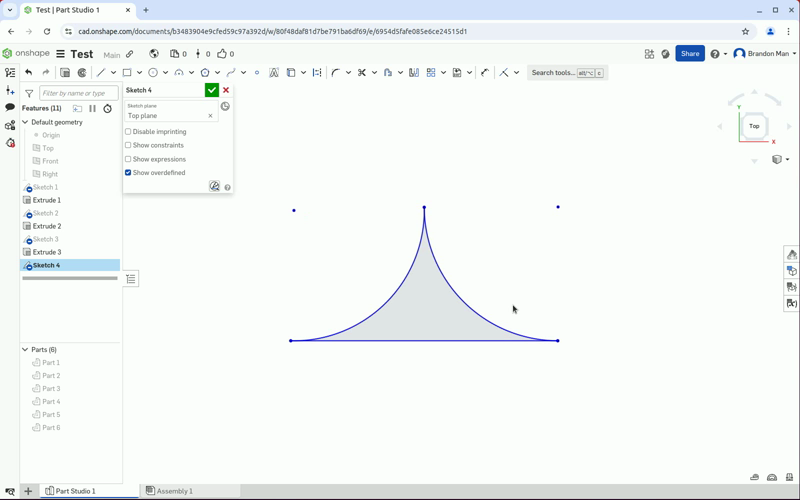
scroll(6)
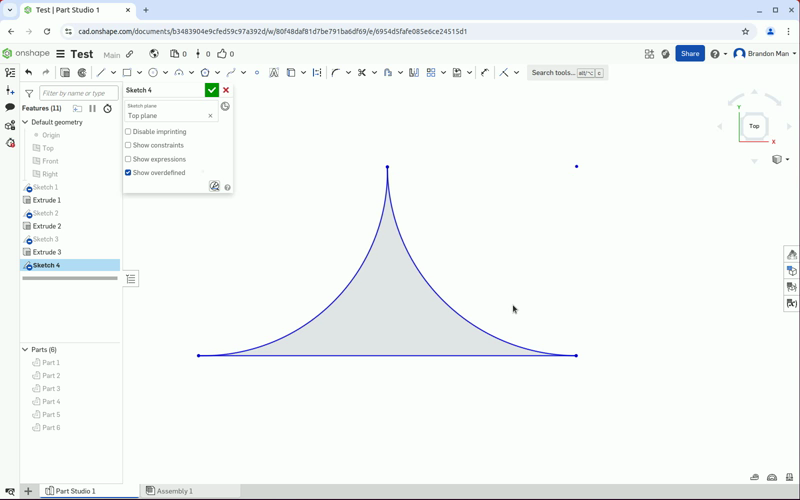
scroll(6)
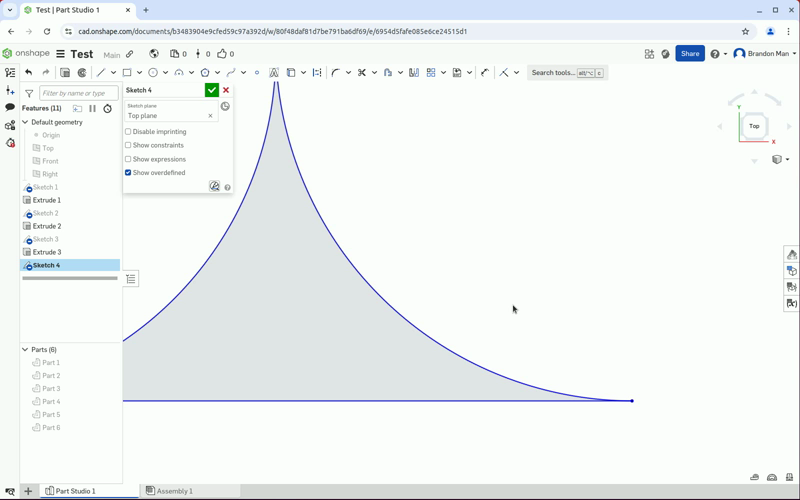
click(513, 304)
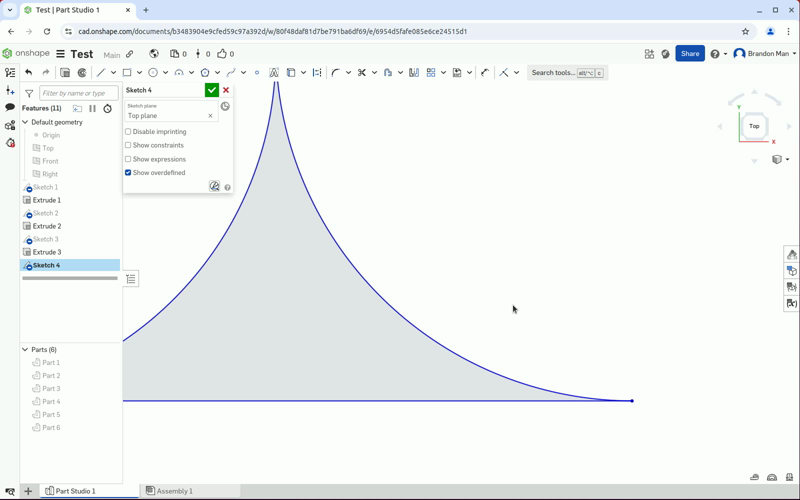
scroll(-6)
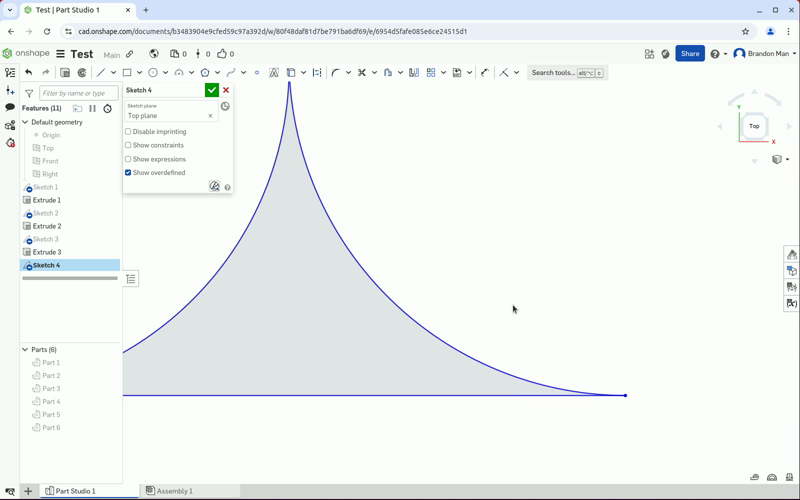
scroll(-6)
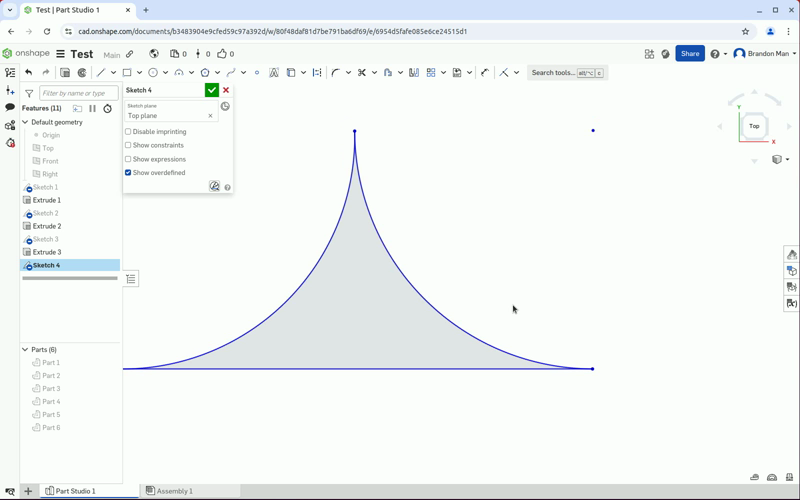
scroll(-6)
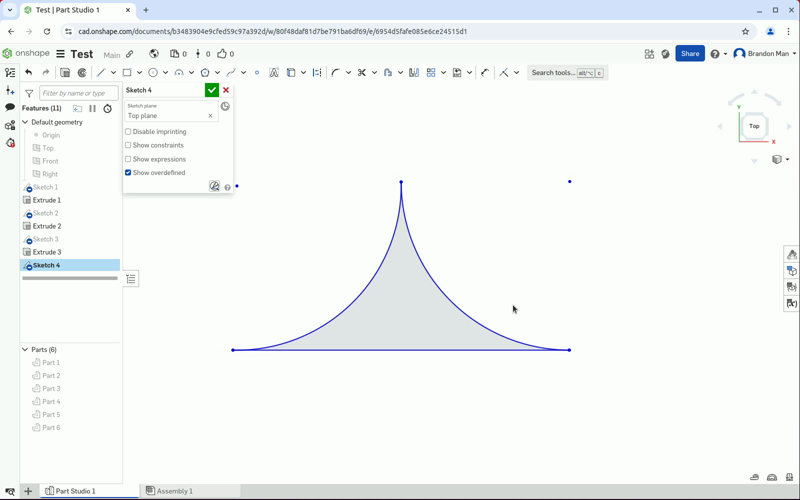
scroll(-6)
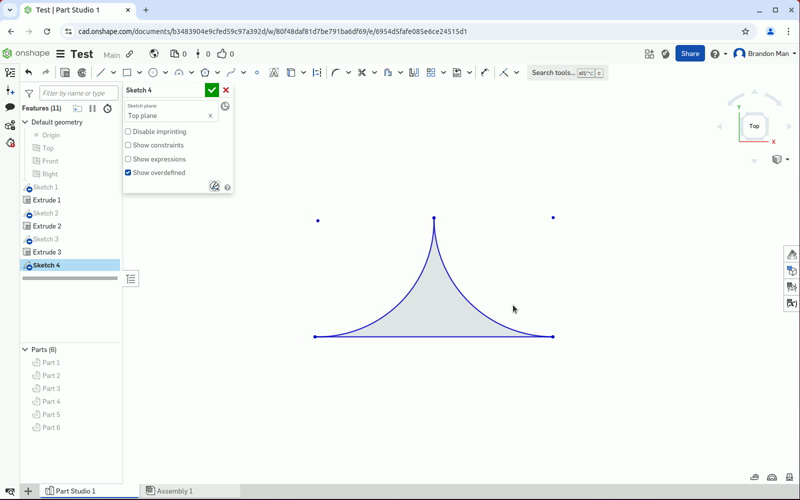
scroll(-6)
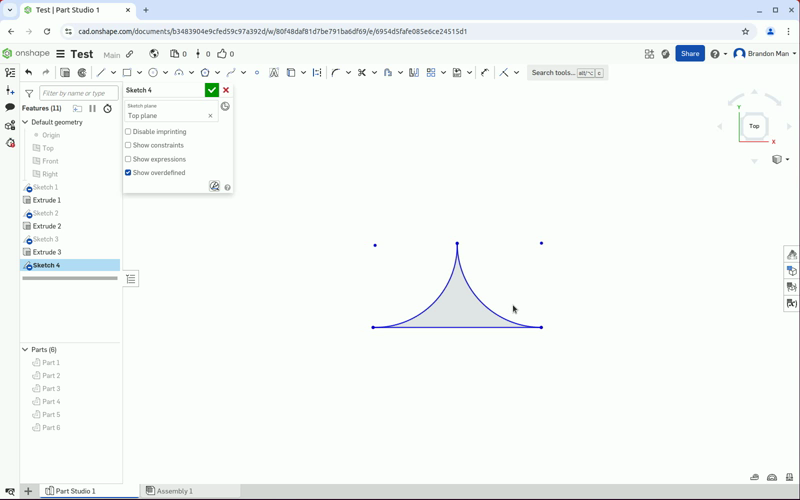
scroll(-6)
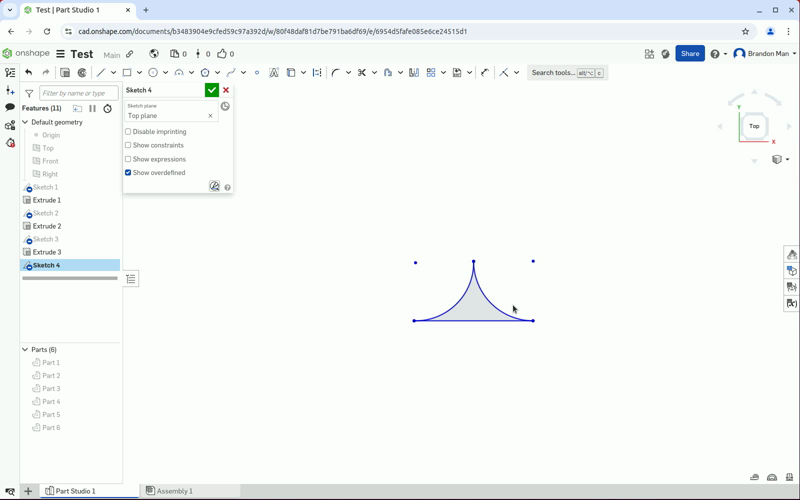
scroll(-6)
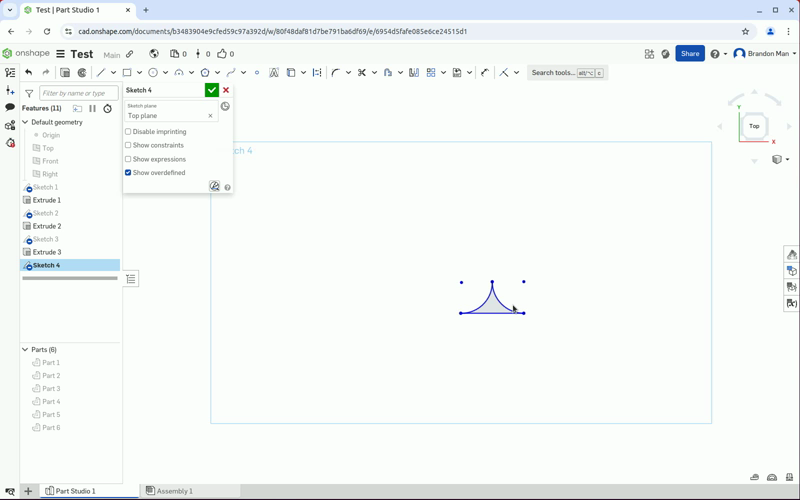
mouse_move(73, 352)
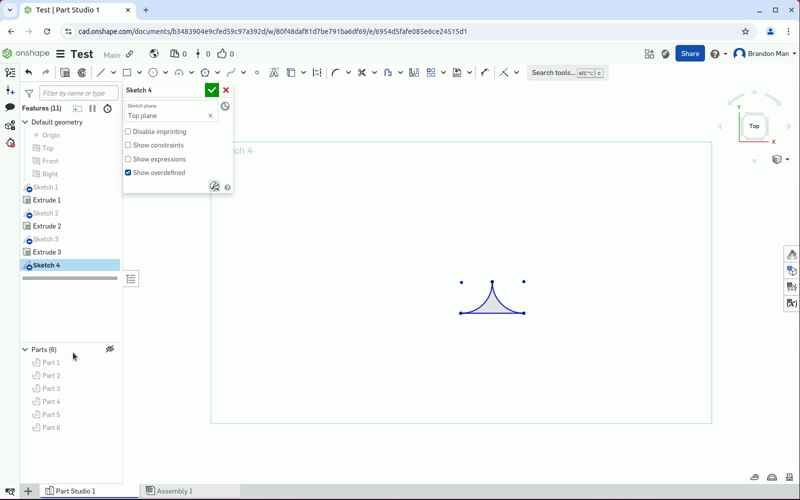
key(shift+y)
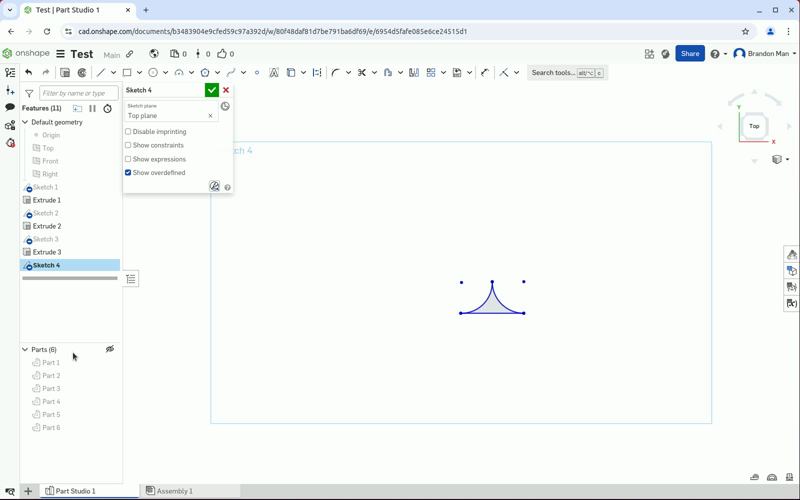
key(shift+e)
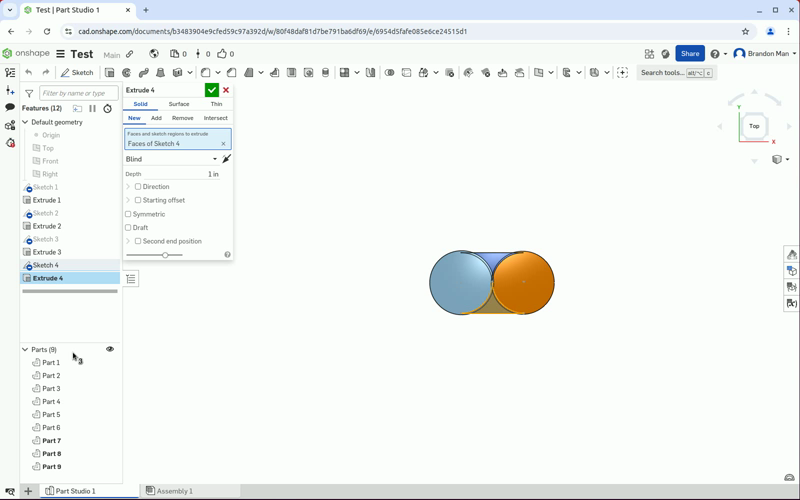
mouse_move(143, 106)
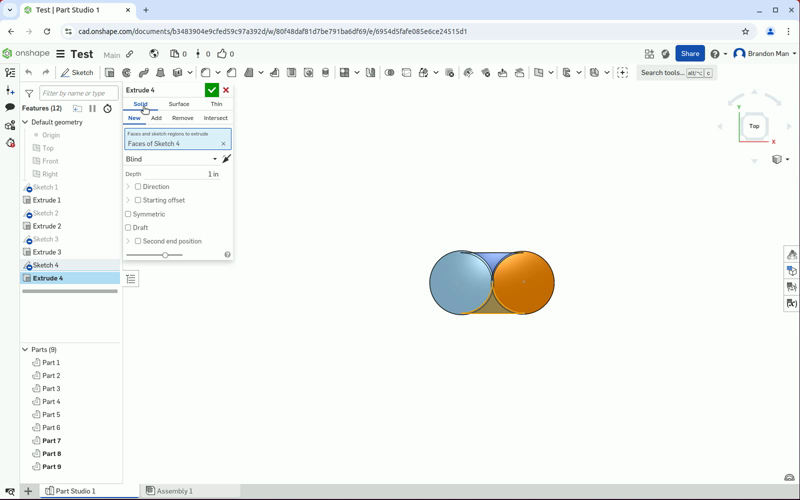
click(143, 106)
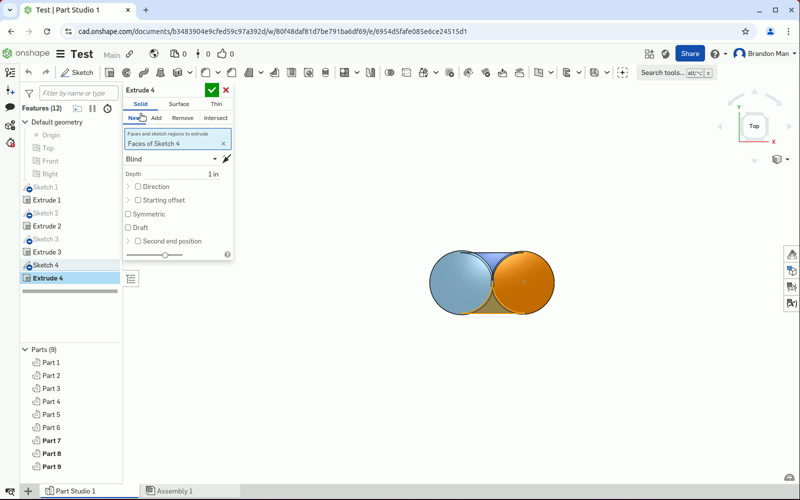
mouse_move(137, 120)
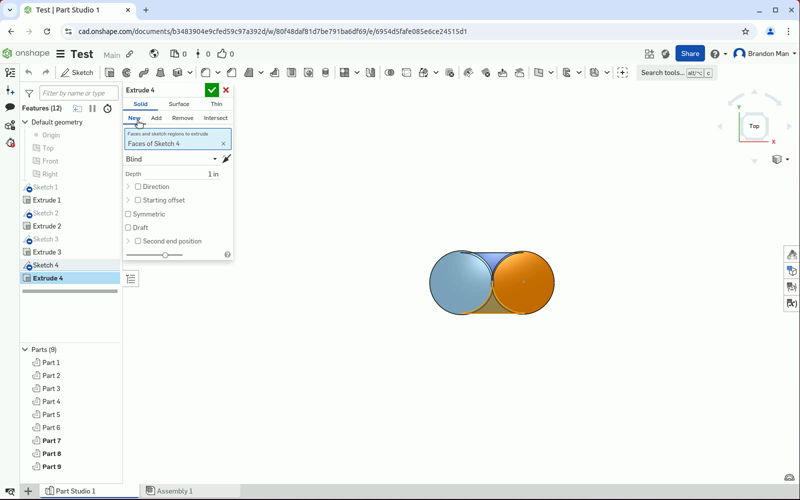
click(137, 120)
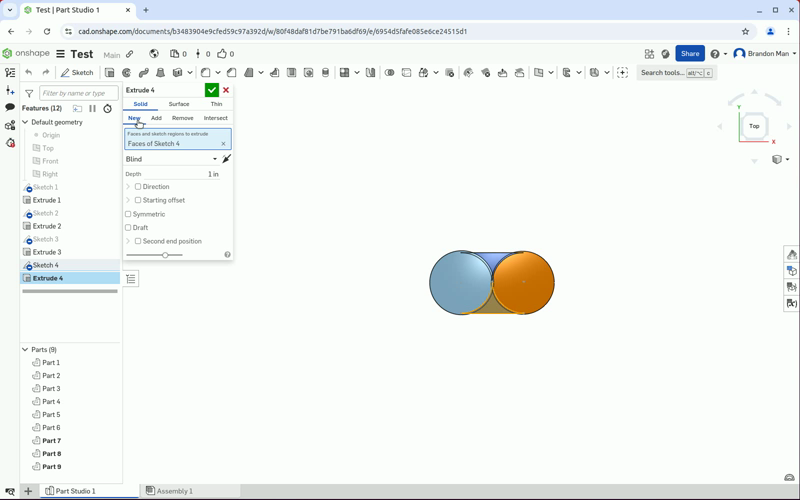
key(tab, 4)
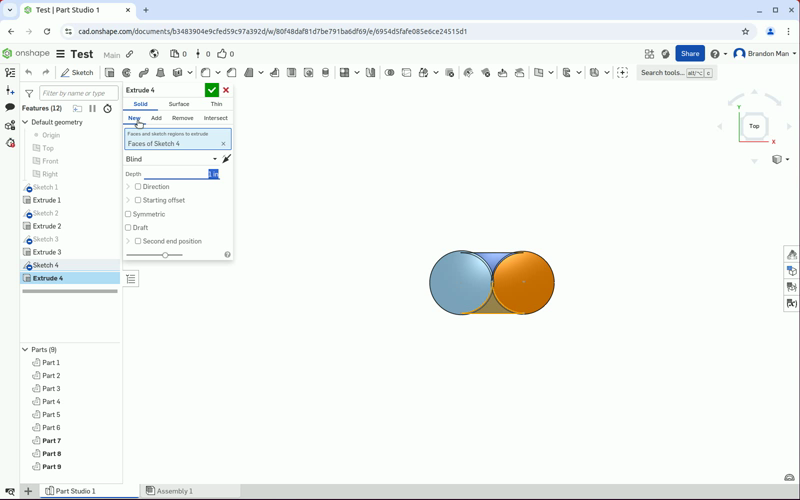
text(23.108)
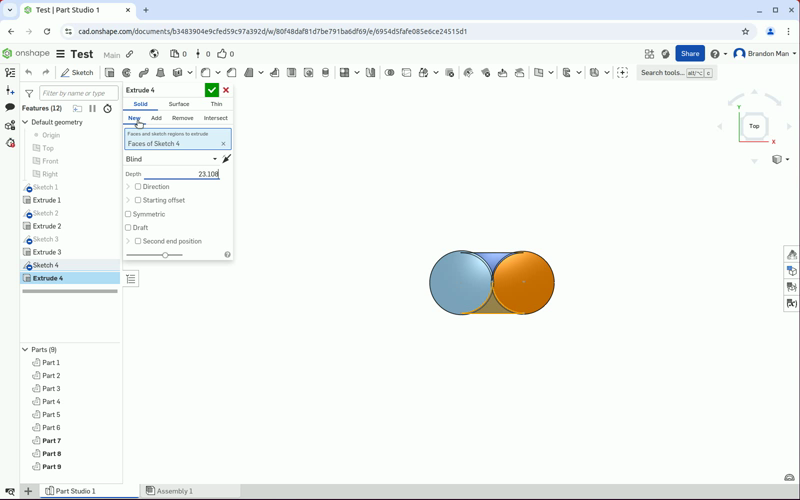
key(enter)
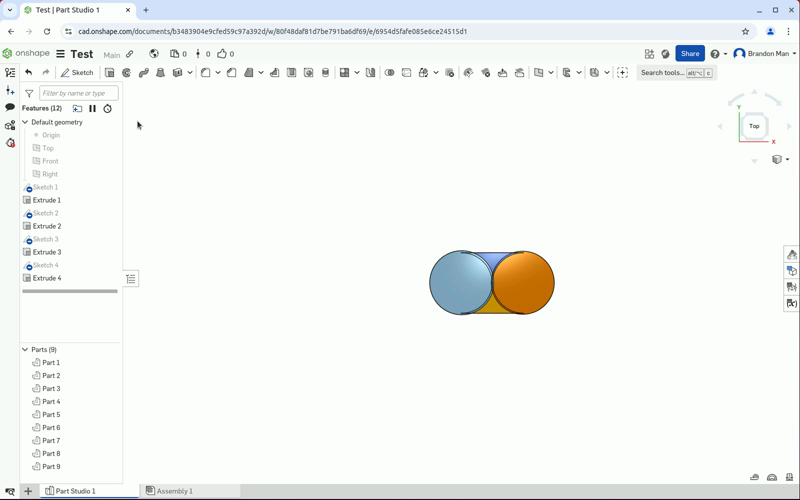
key(shift+h)
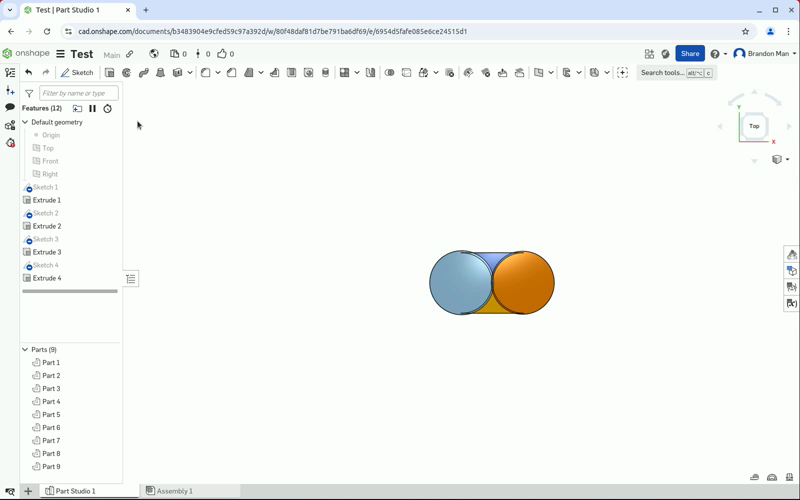
key(shift+h)
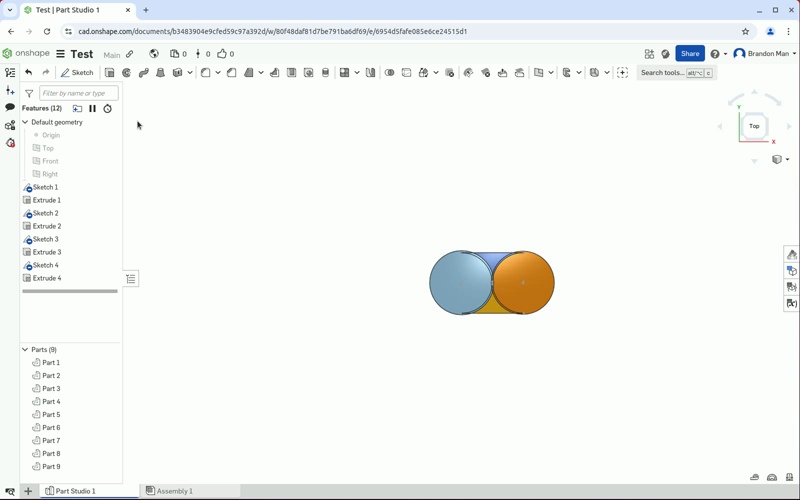
key(shift+7)
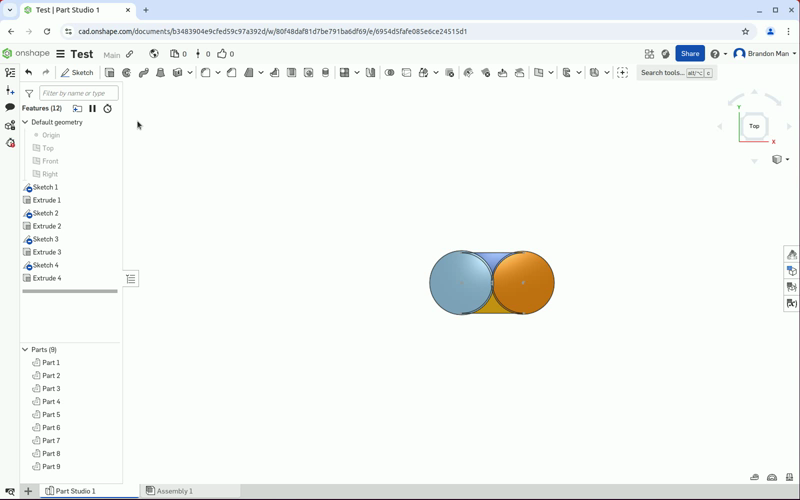
key(up, 3)
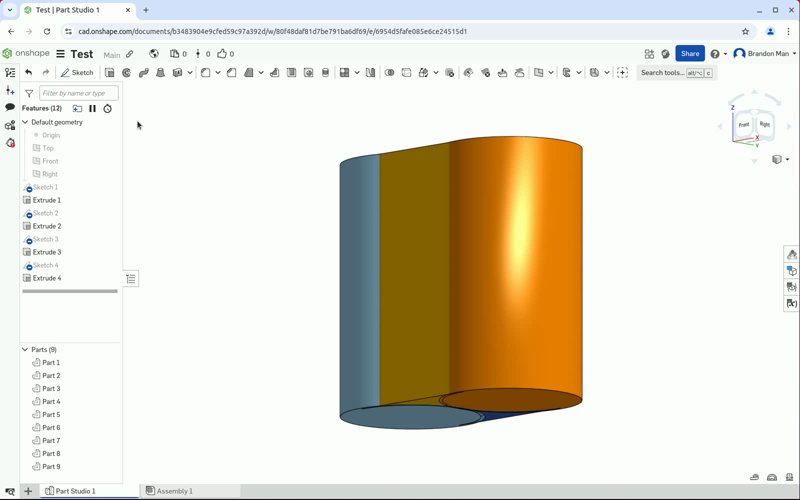
key(left, 3)
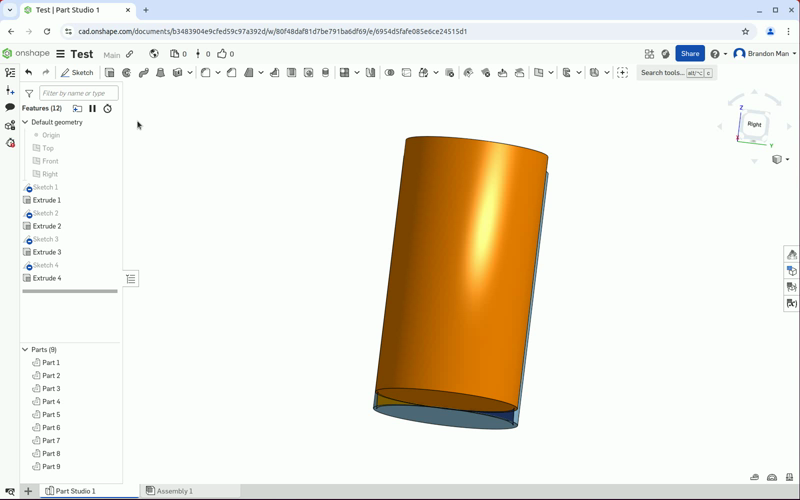
key(right, 3)
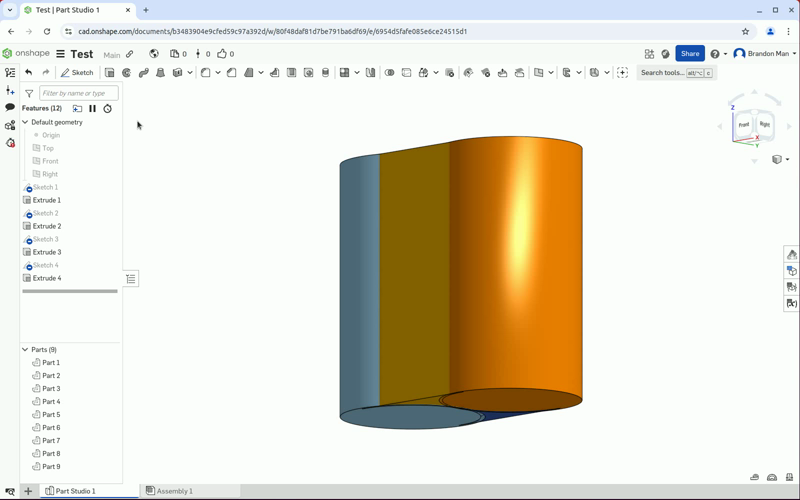
key(down, 3)
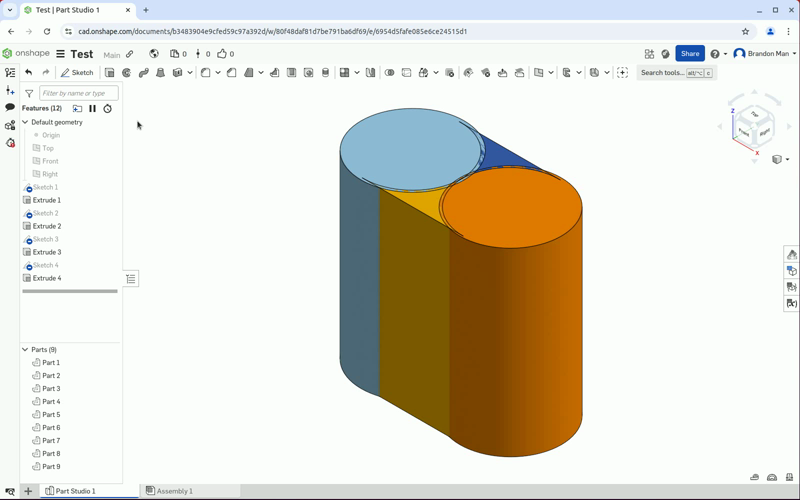
mouse_move(73, 189)
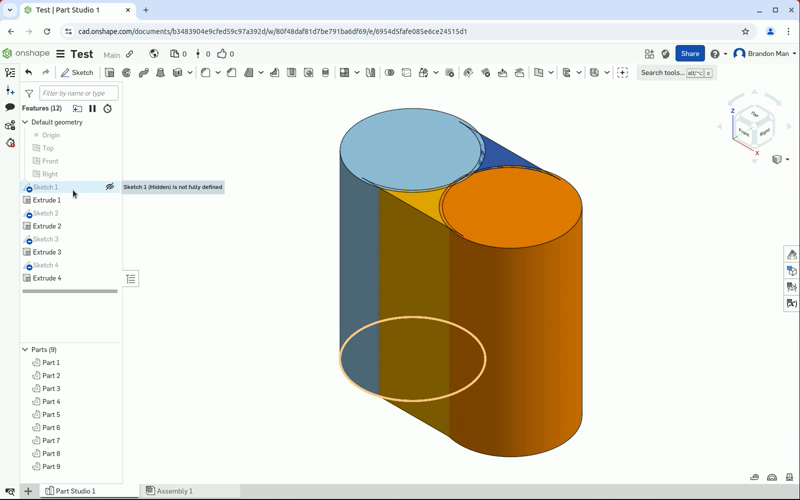
click(73, 189)